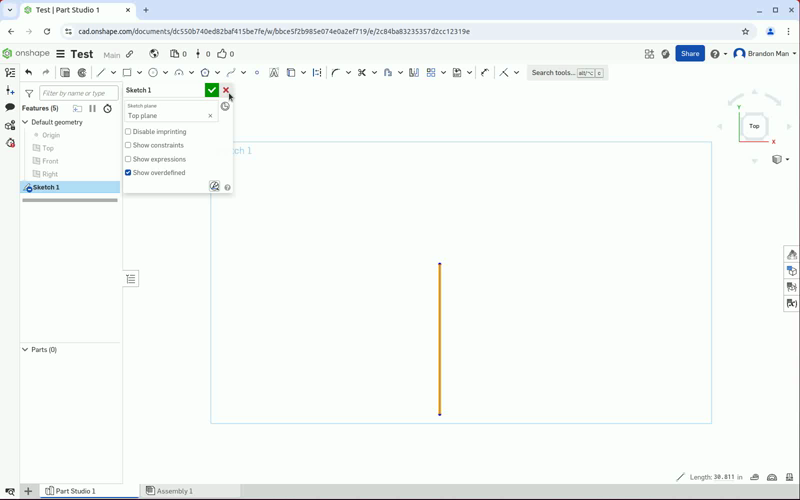
key(shift+h)
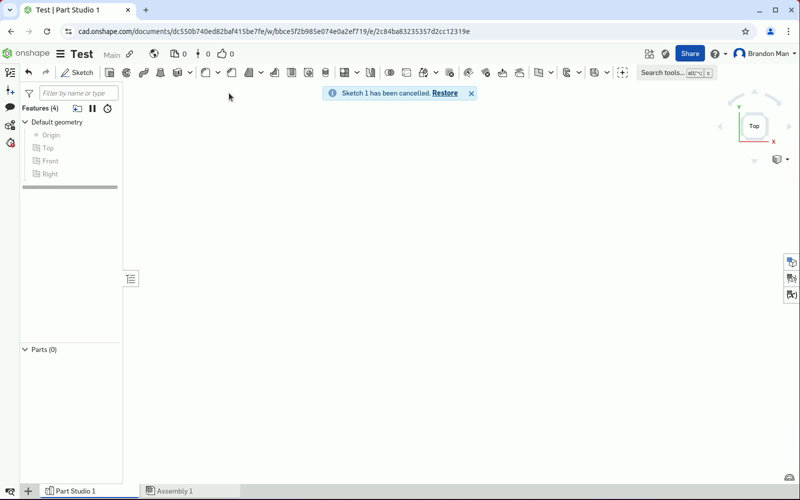
mouse_move(73, 352)
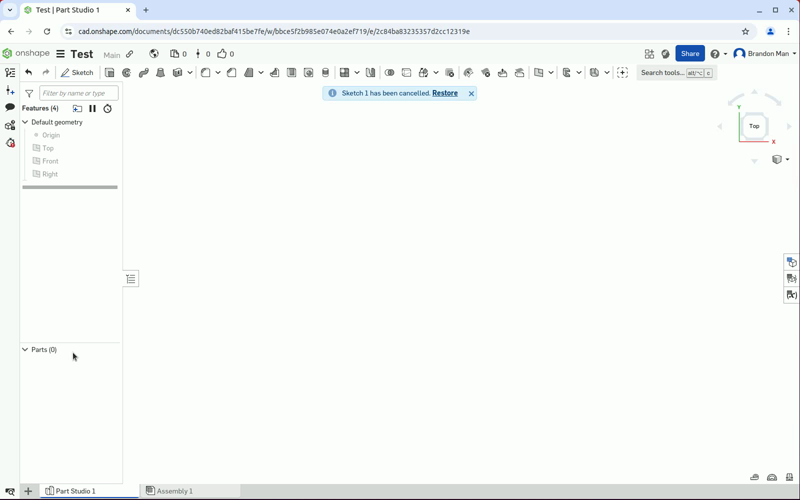
key(y)
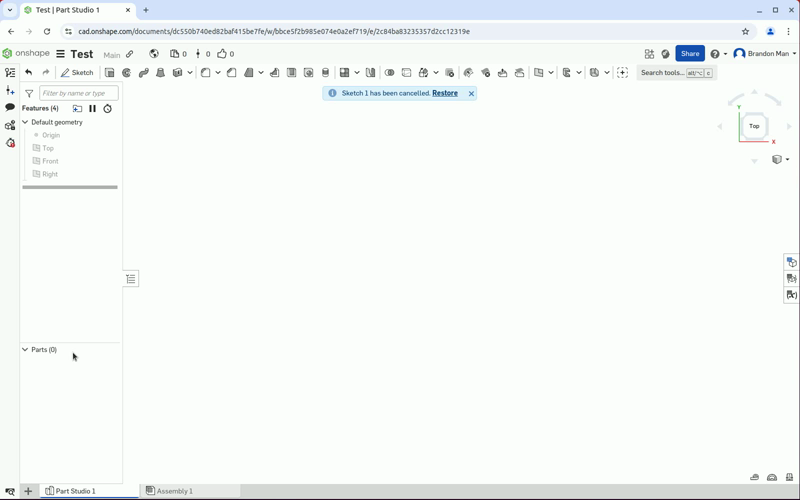
key(shift+p)
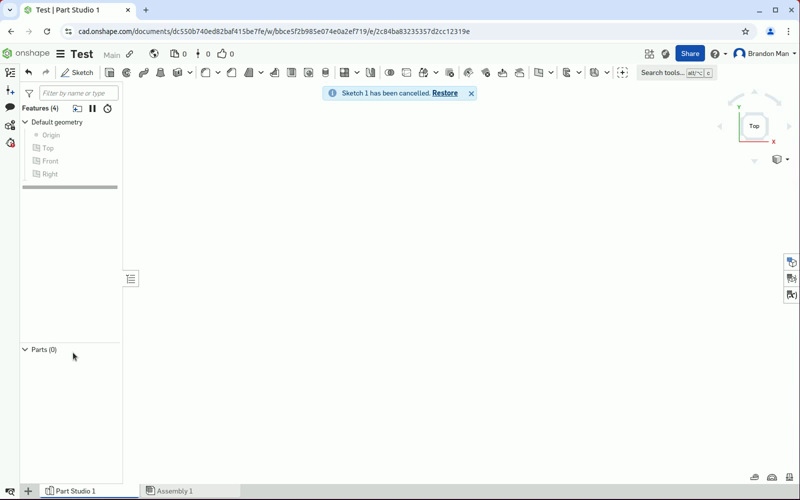
key(space)
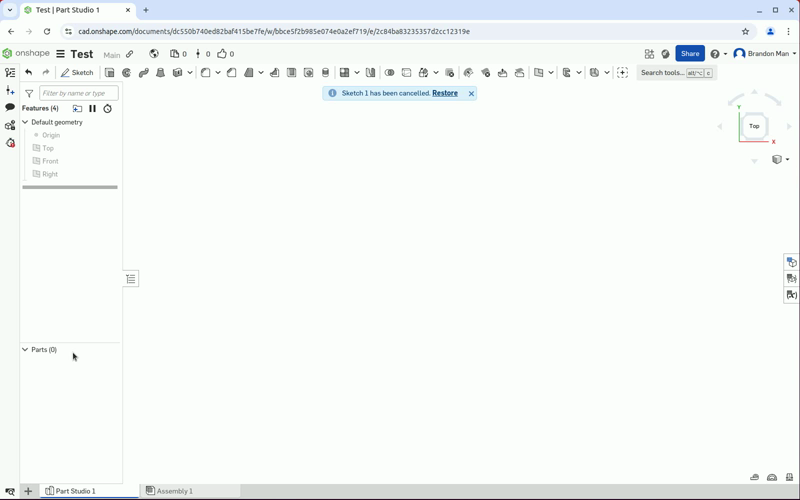
key_down(shift)
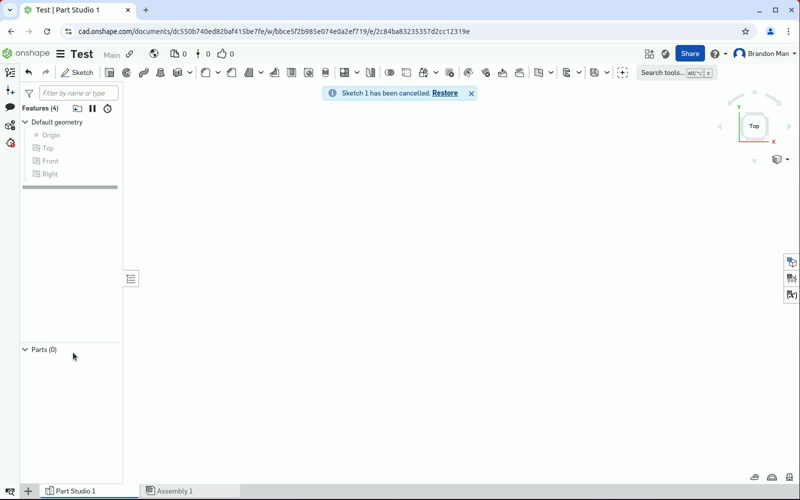
key(up)
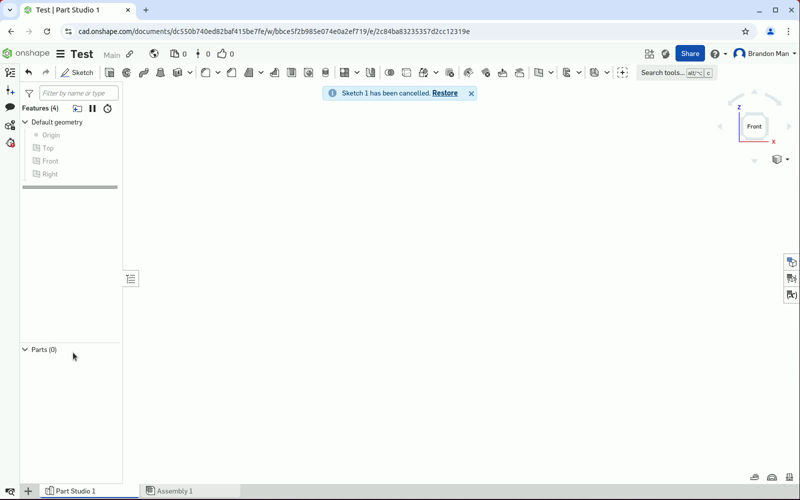
key_up(shift)
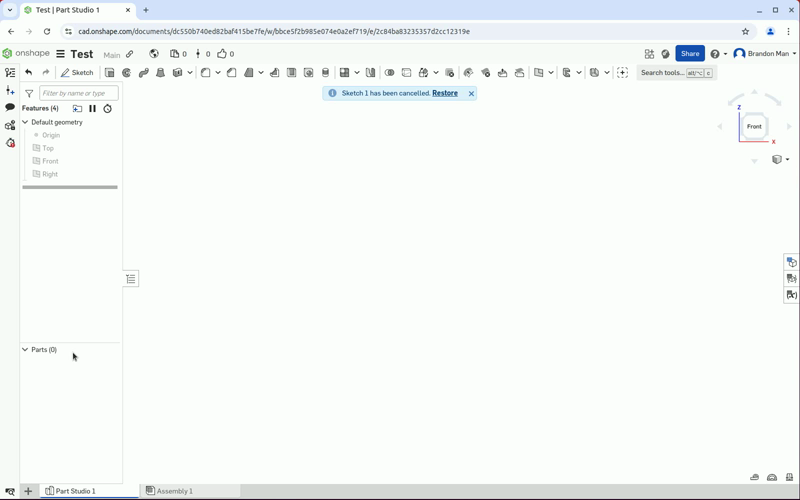
key(space)
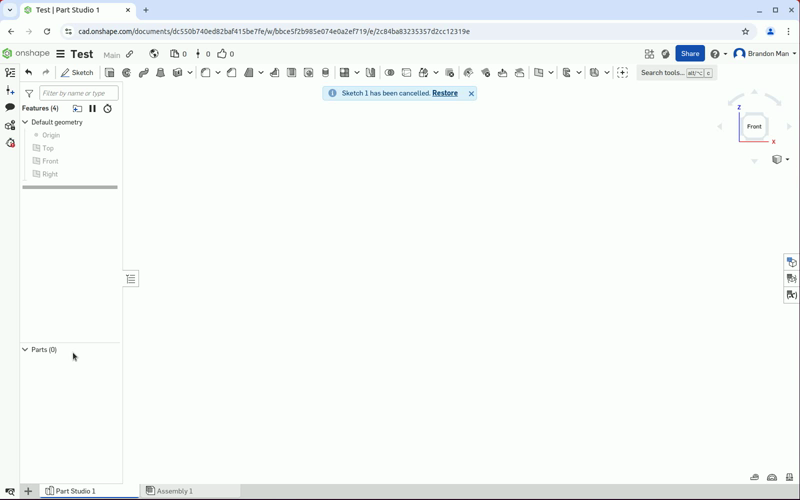
key_down(shift)
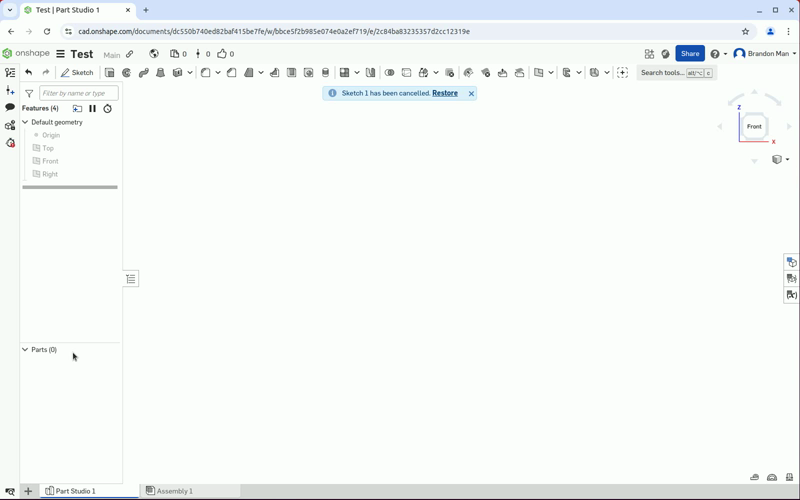
key(left)
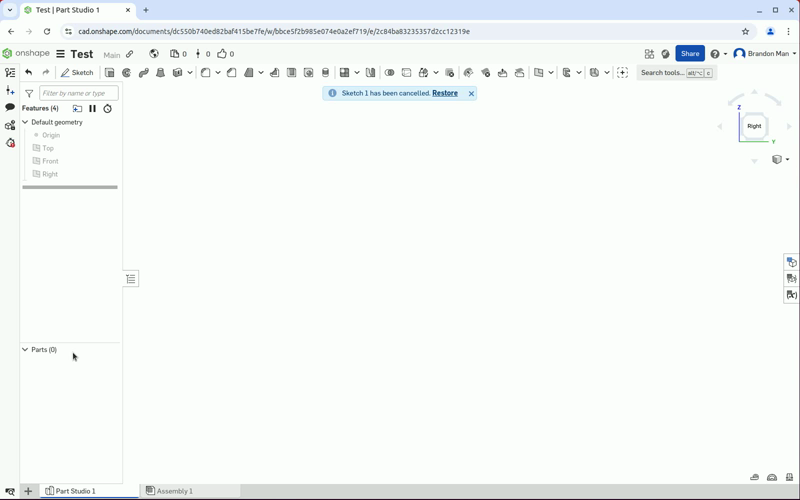
key_up(shift)
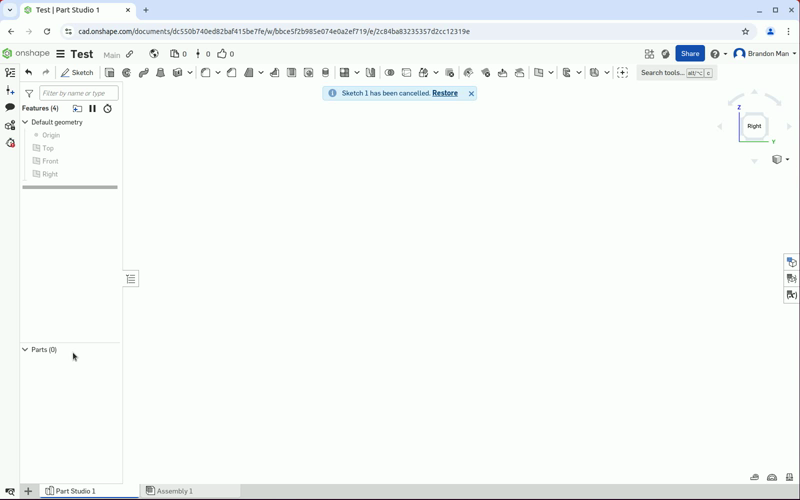
mouse_move(73, 352)
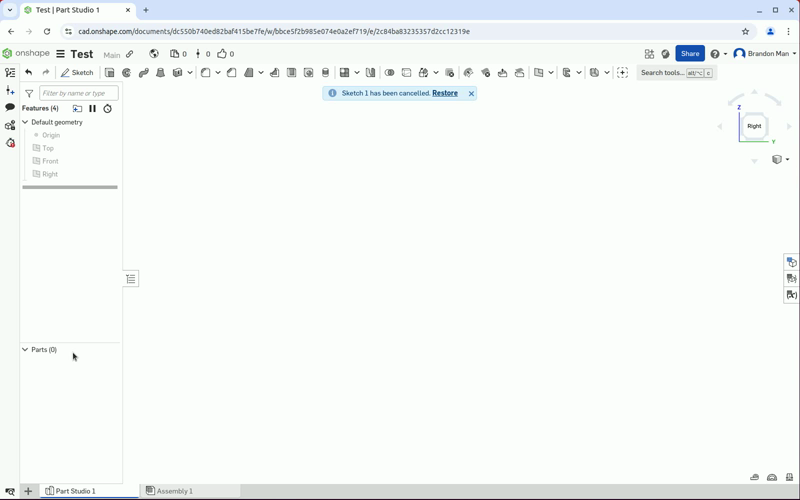
key(shift+y)
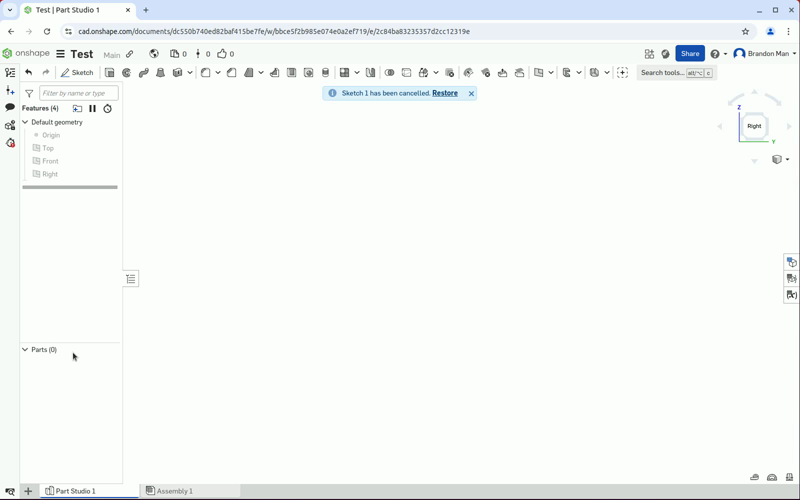
key(shift+s)
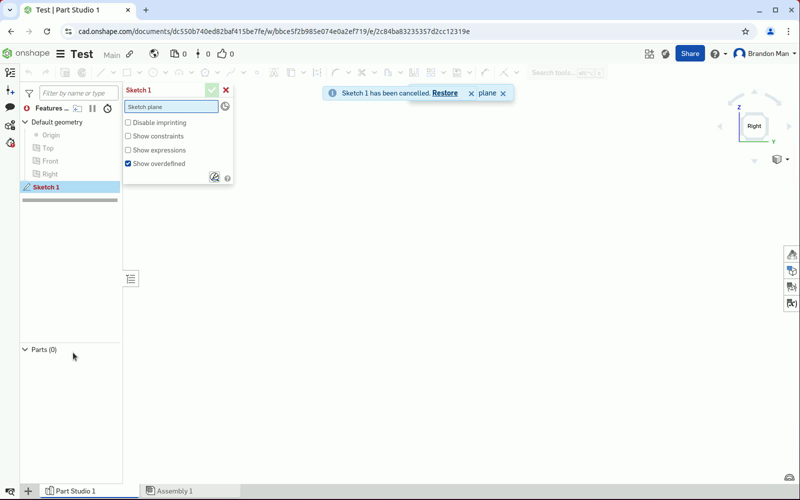
mouse_move(73, 176)
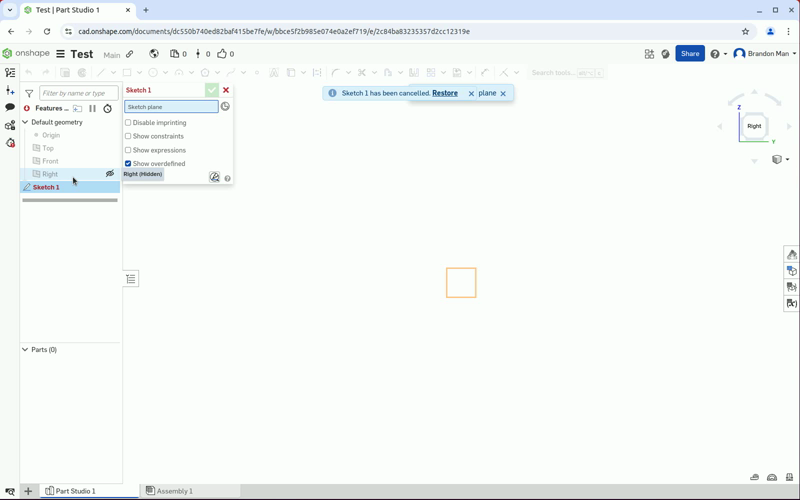
click(73, 176)
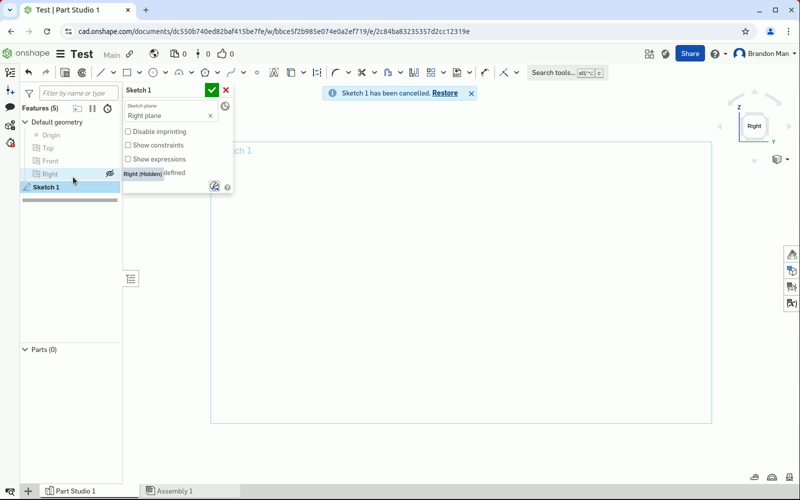
mouse_move(73, 352)
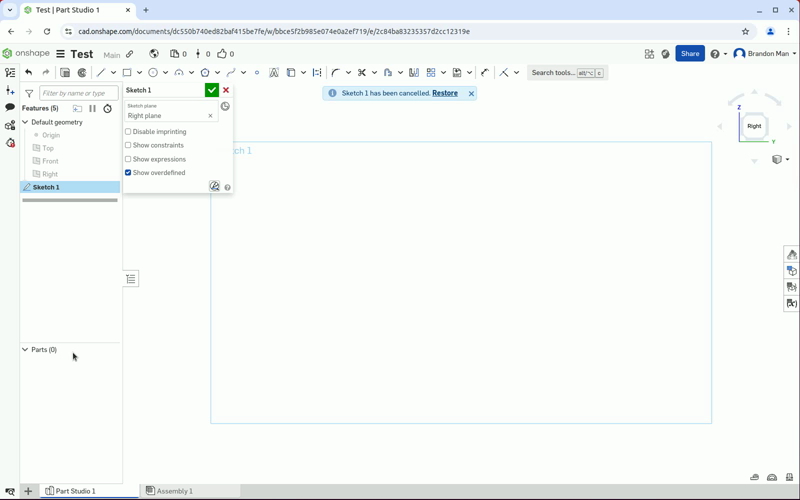
key(y)
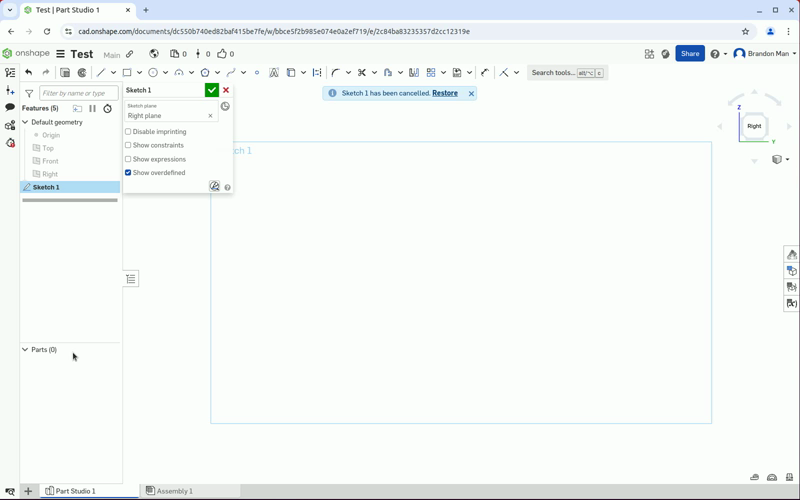
key(l)
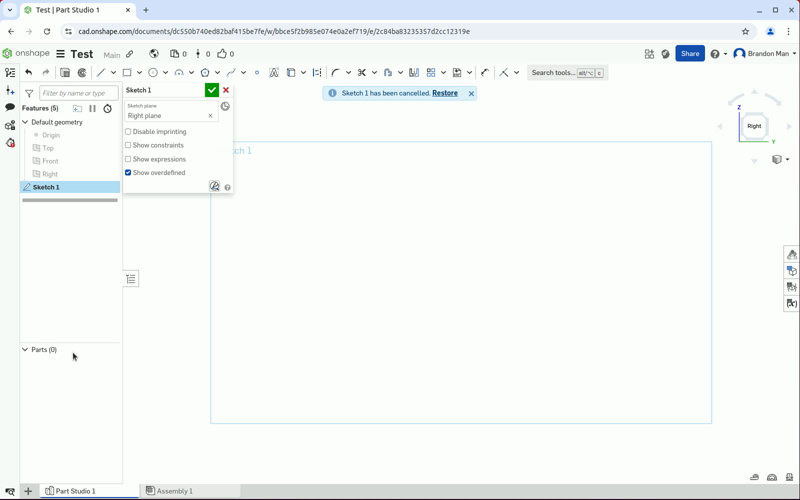
key_down(shift)
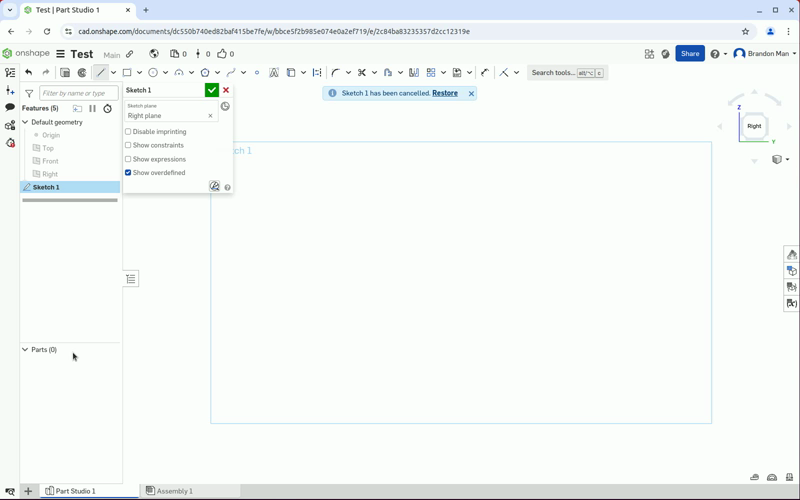
mouse_move(348, 282)
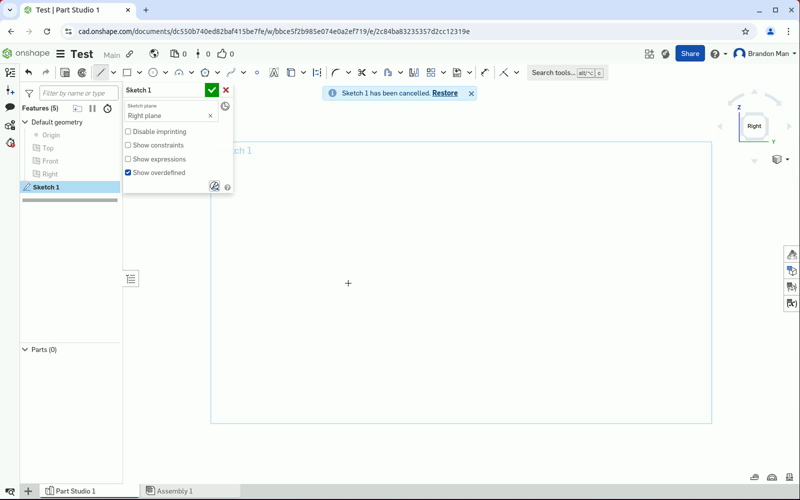
click(348, 282)
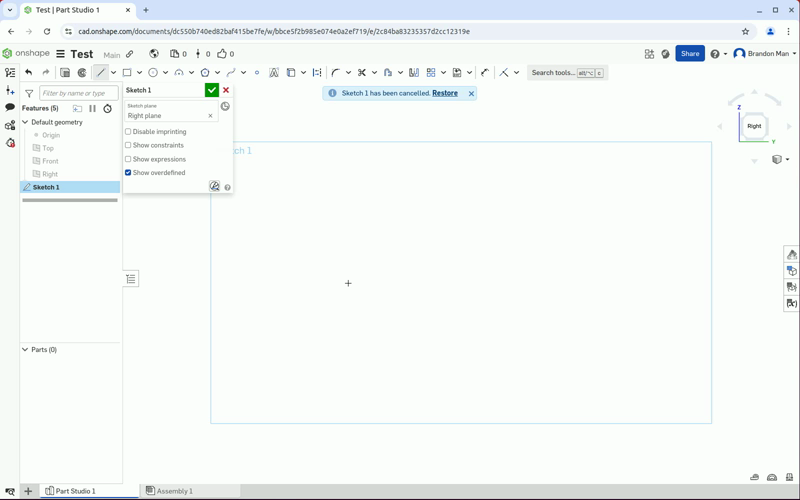
key_up(shift)
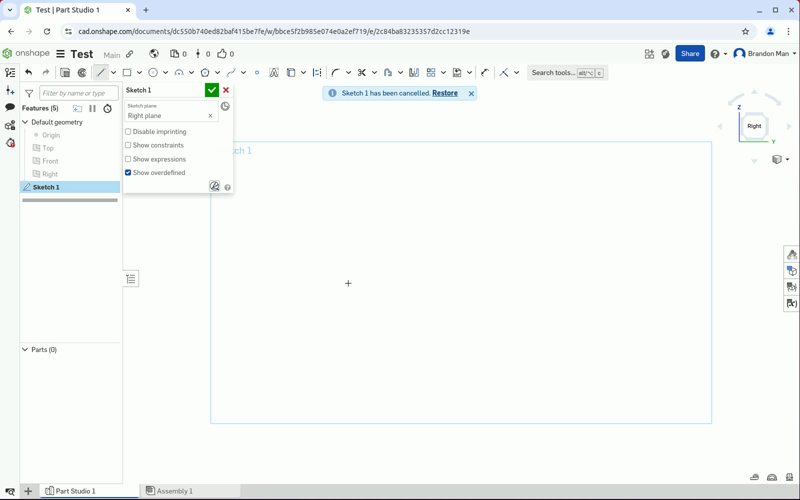
key_down(shift)
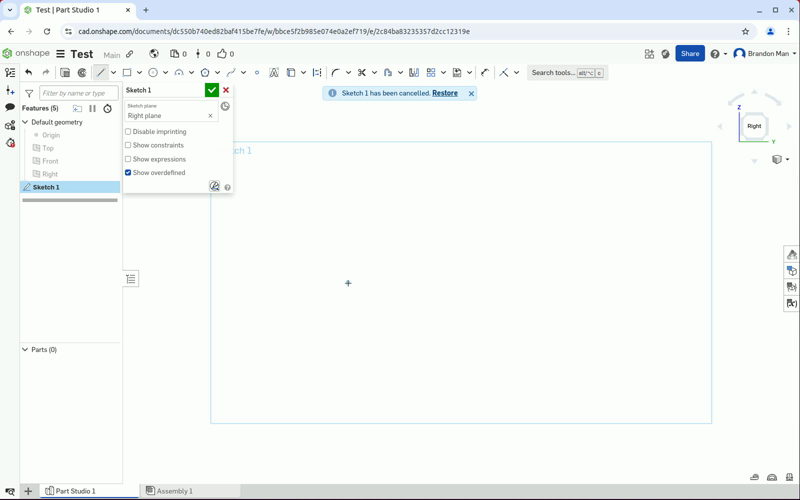
mouse_move(378, 282)
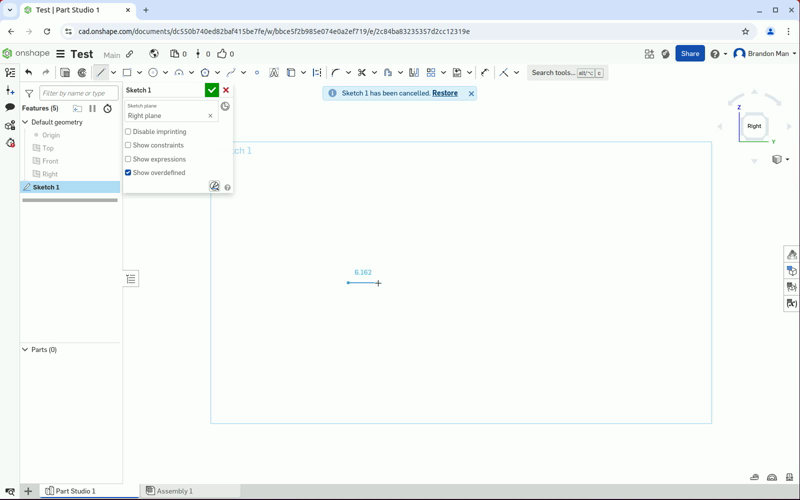
mouse_move(380, 282)
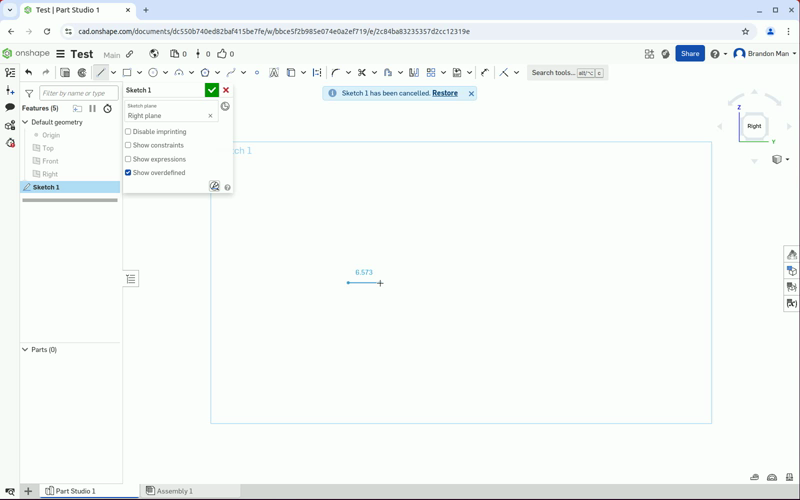
click(380, 282)
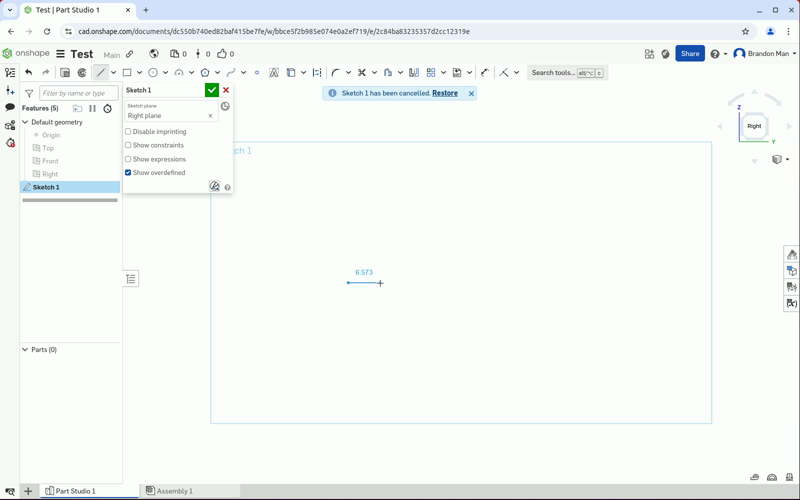
key_up(shift)
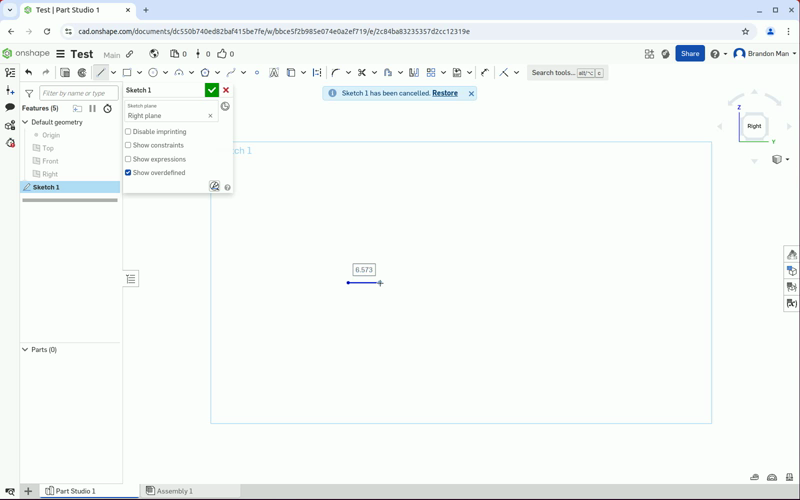
key(esc)
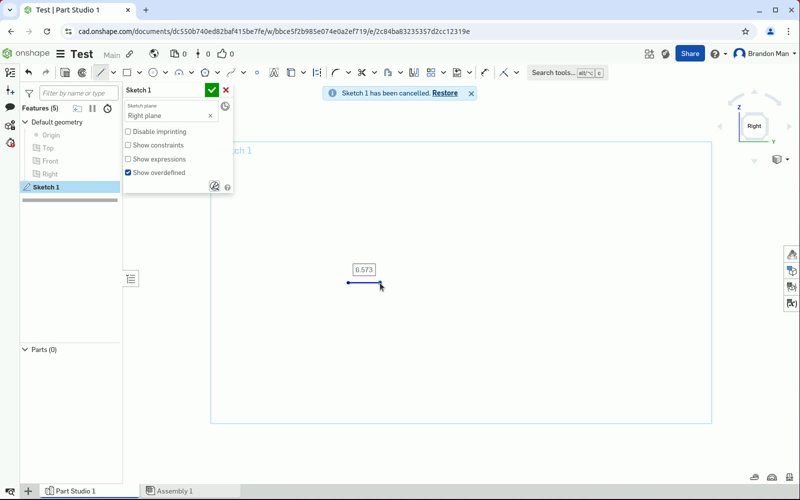
key(a)
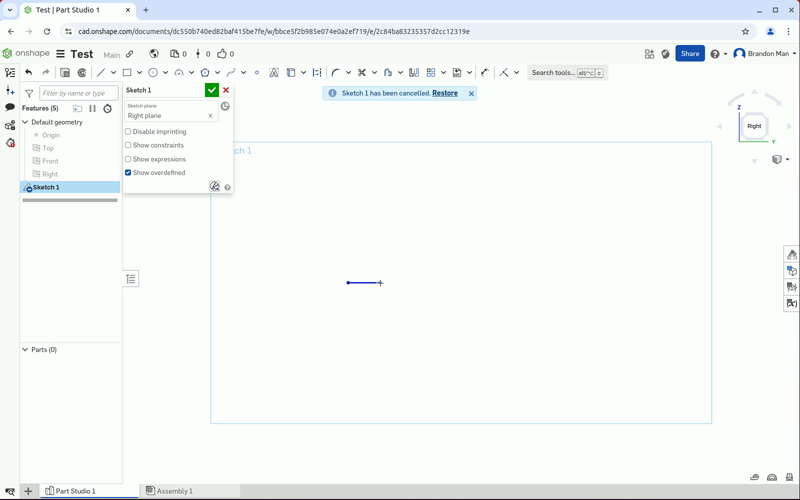
mouse_move(380, 282)
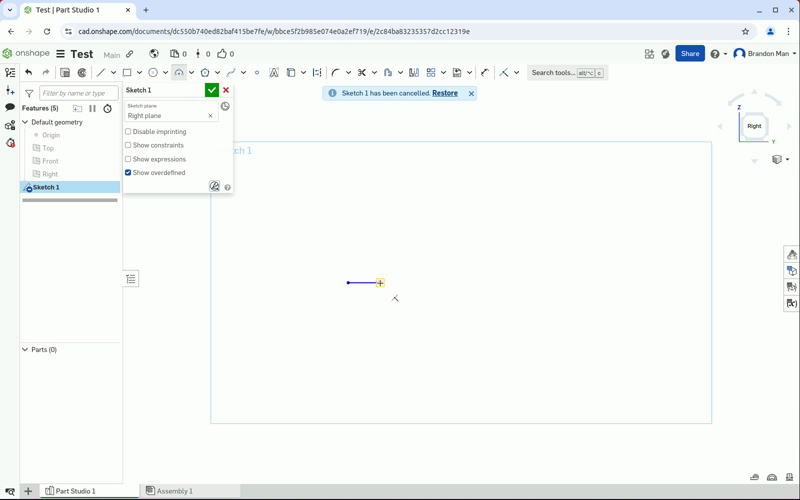
click(380, 282)
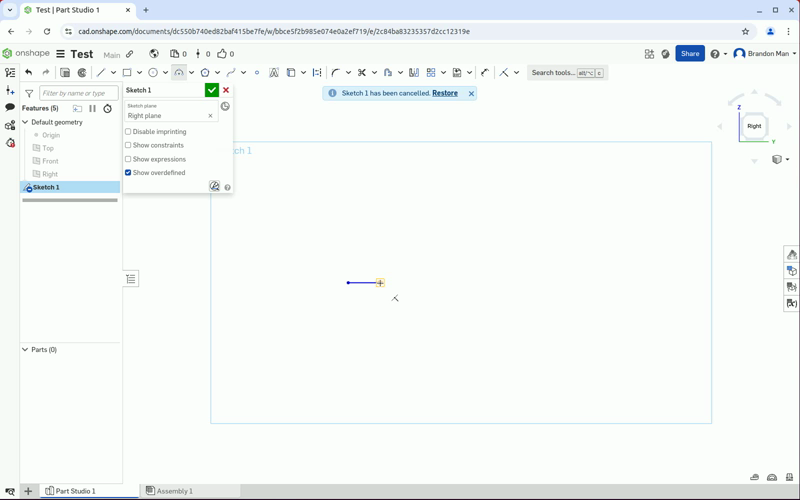
key_down(shift)
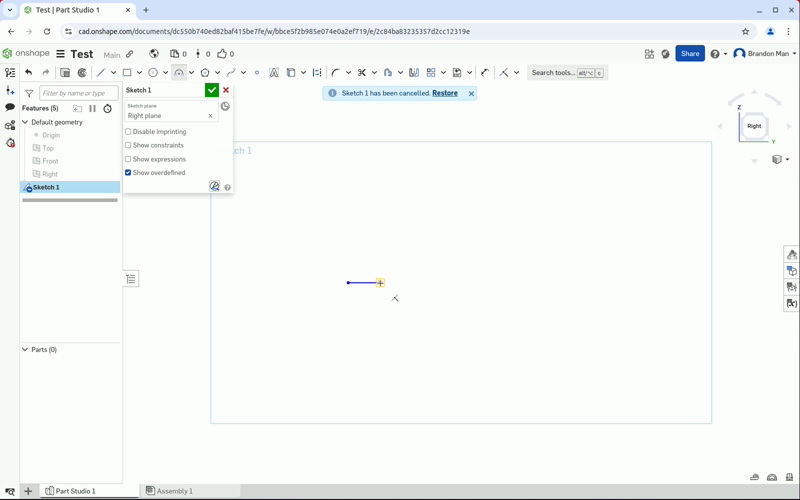
mouse_move(460, 202)
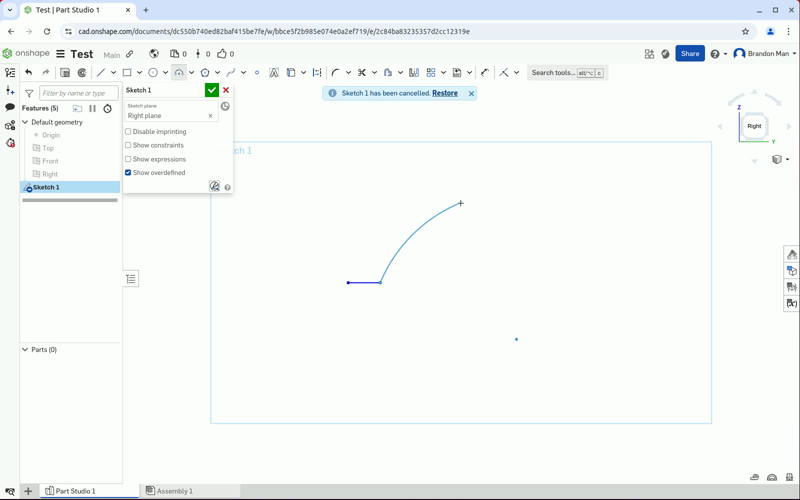
click(460, 202)
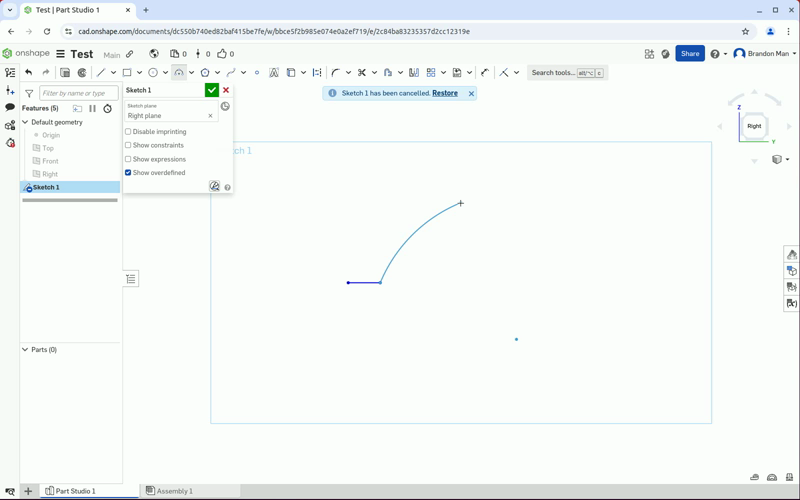
mouse_move(403, 225)
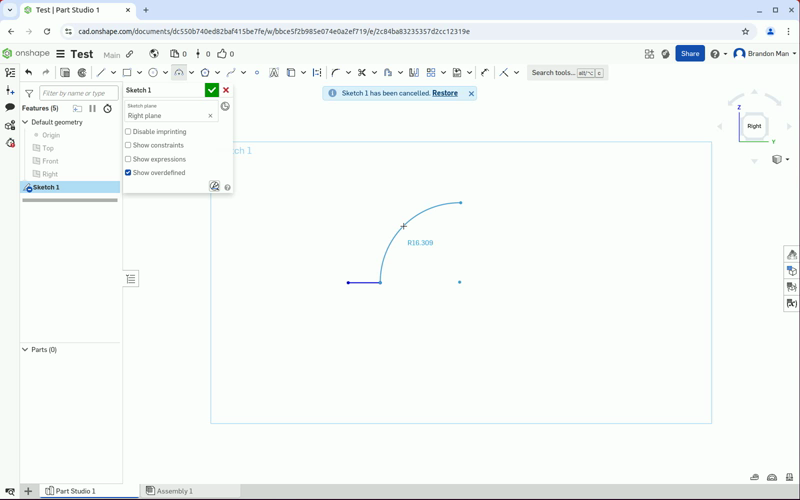
click(403, 225)
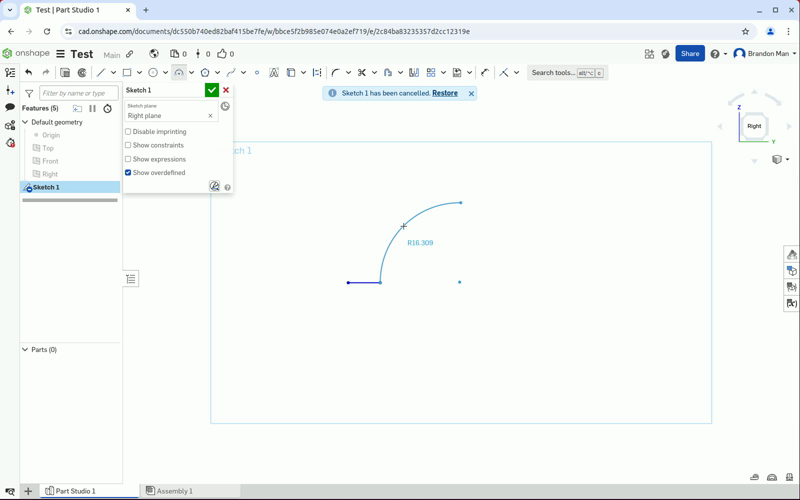
key_up(shift)
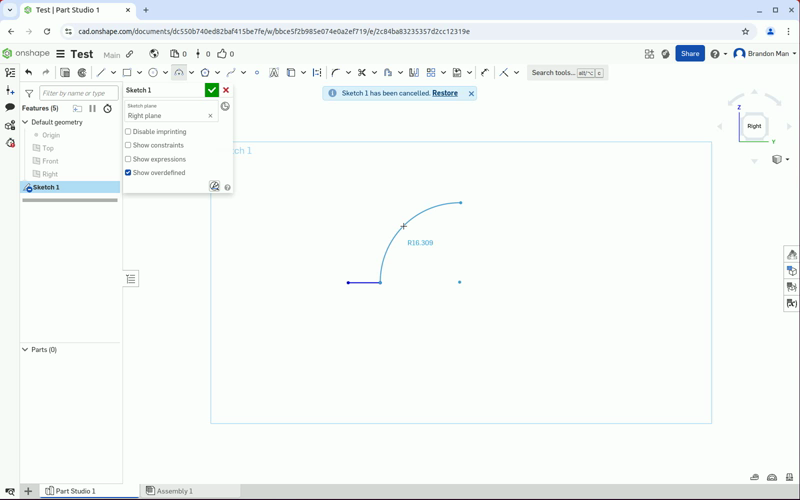
key(esc)
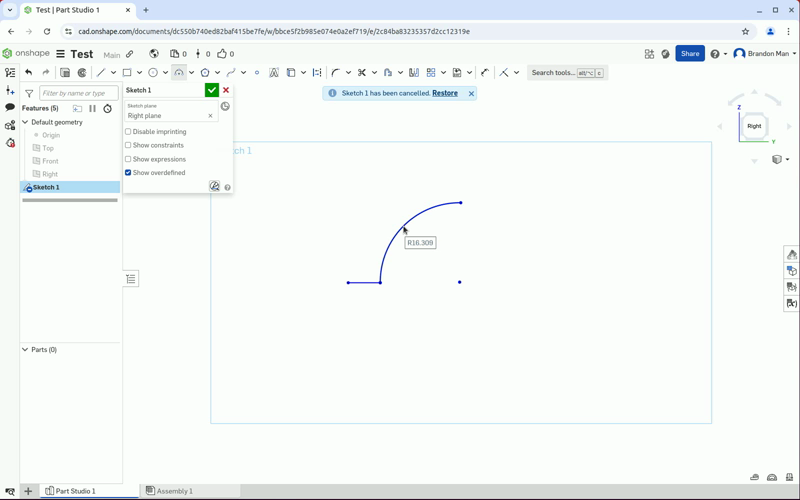
key(l)
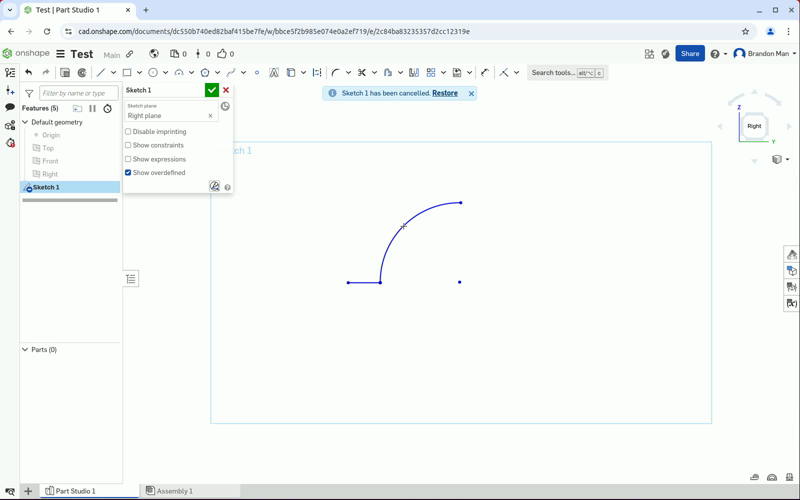
mouse_move(460, 202)
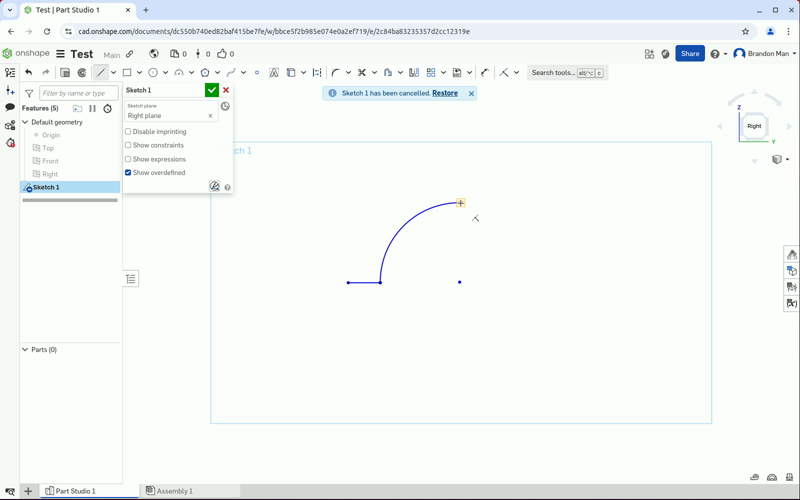
click(460, 202)
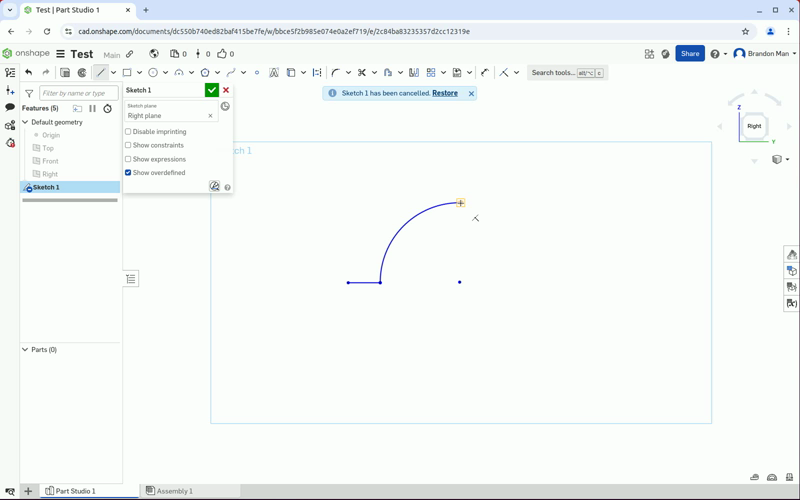
key_down(shift)
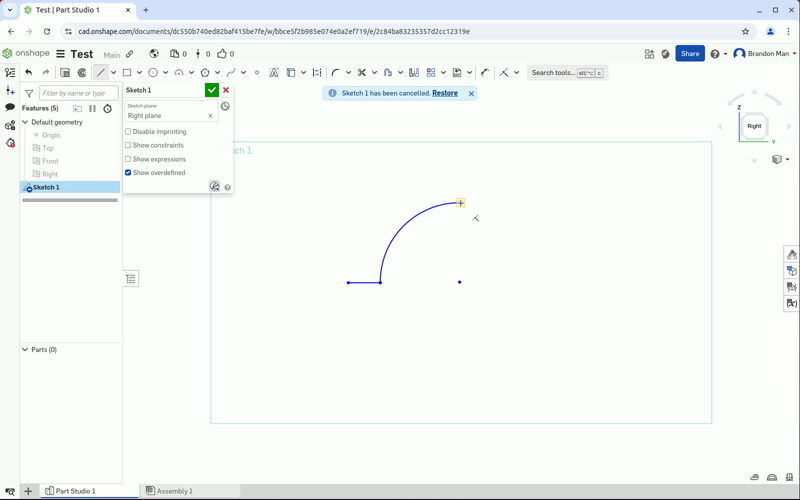
mouse_move(490, 202)
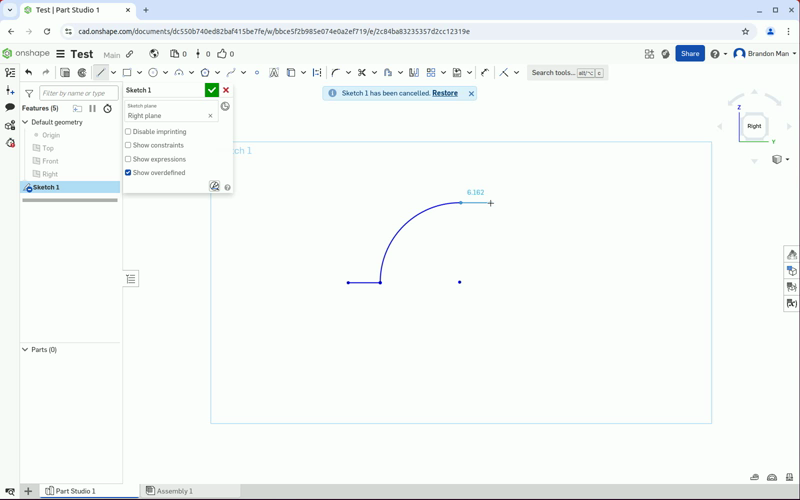
mouse_move(460, 170)
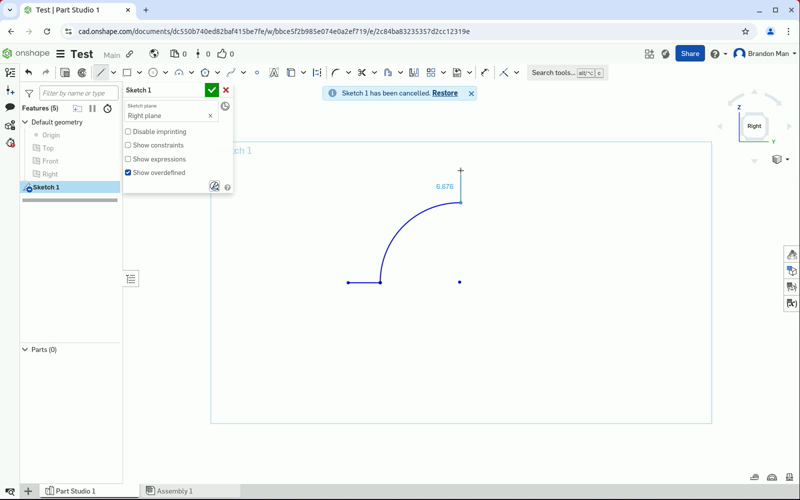
click(460, 170)
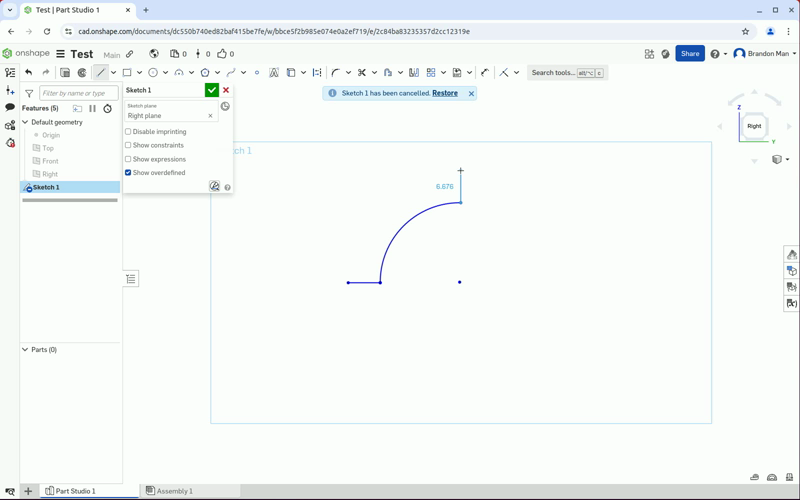
key_up(shift)
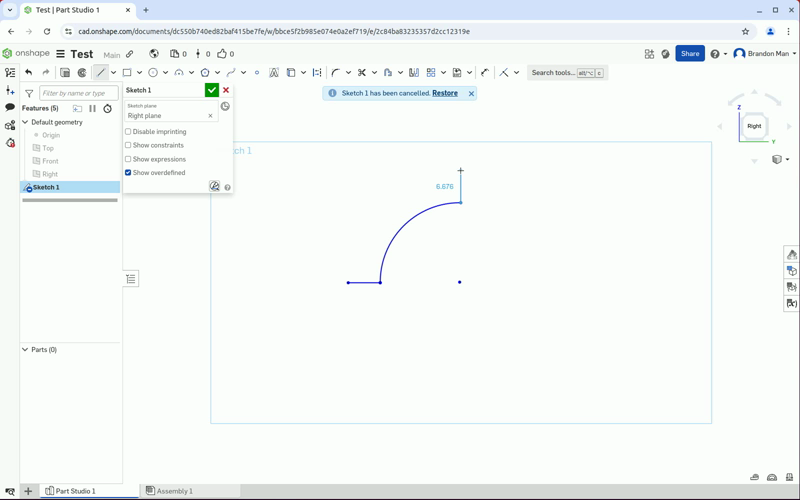
key(esc)
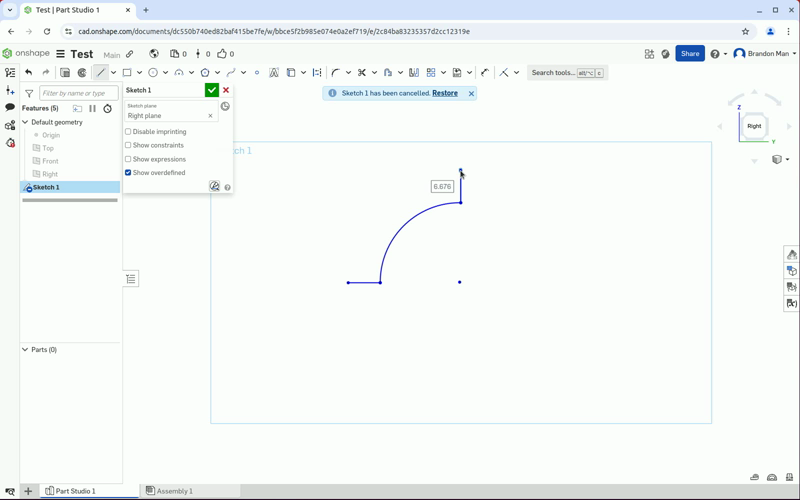
key(a)
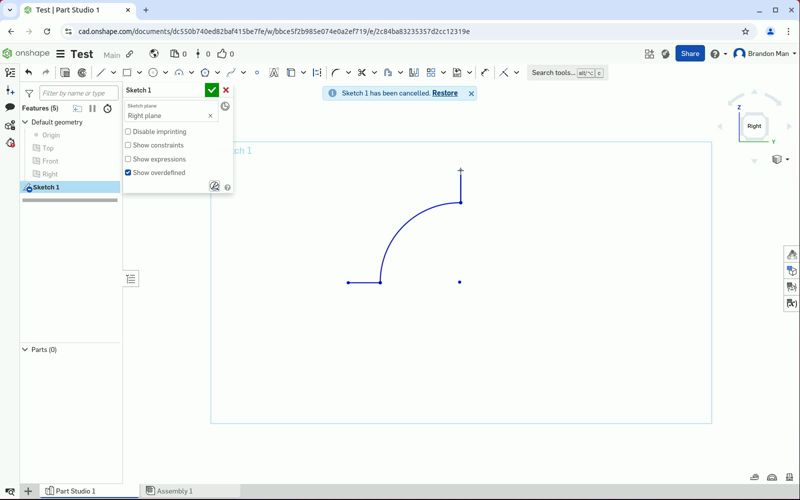
mouse_move(460, 170)
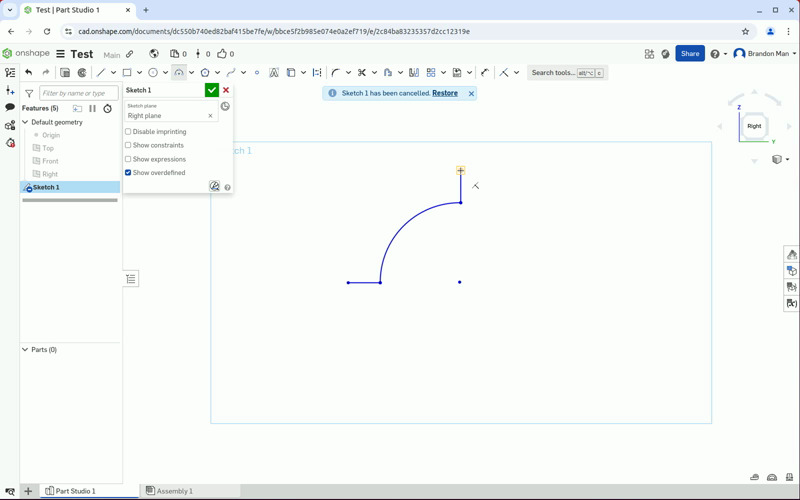
click(460, 170)
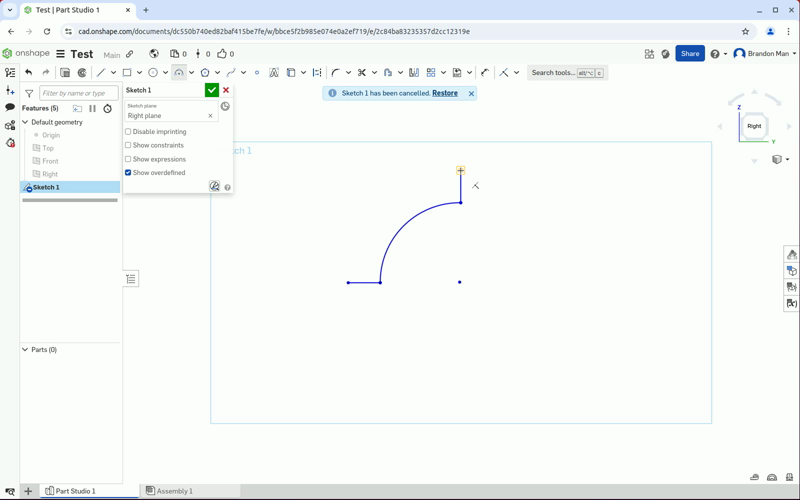
mouse_move(348, 282)
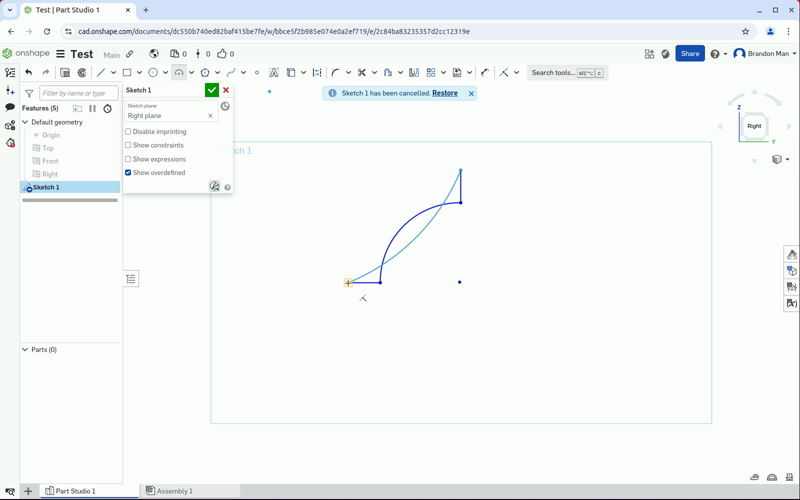
click(348, 282)
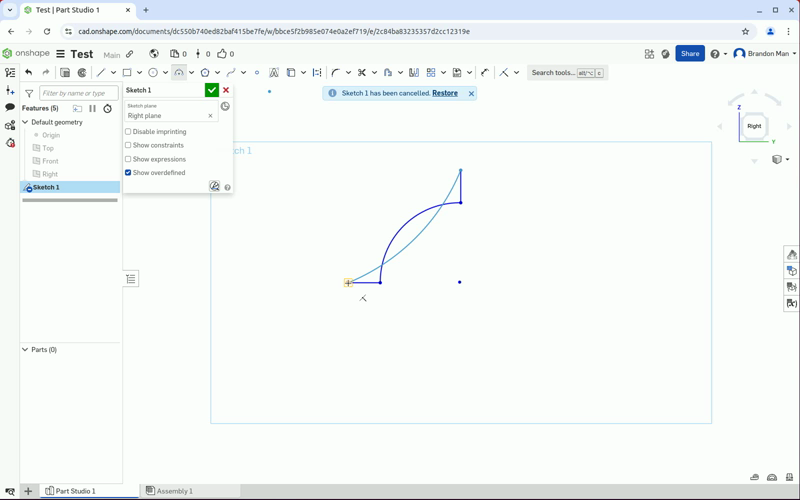
key_down(shift)
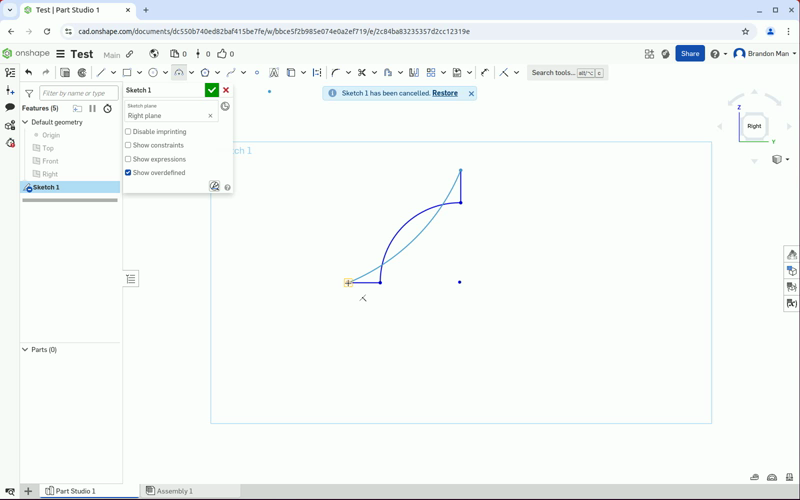
mouse_move(381, 203)
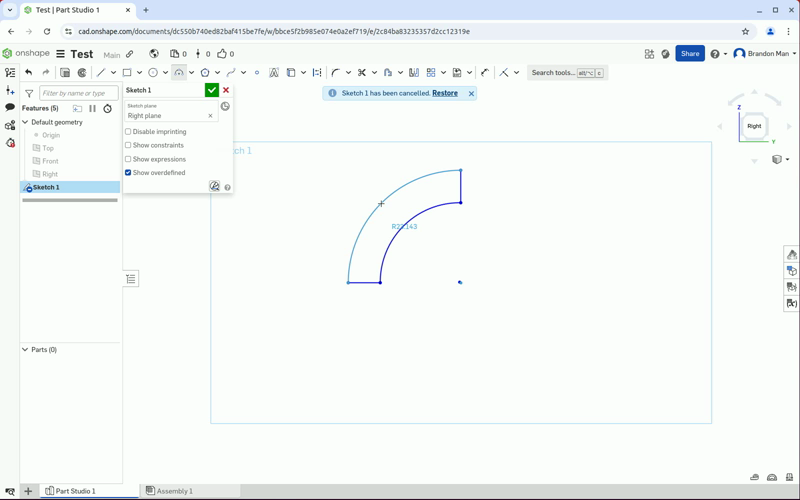
click(381, 203)
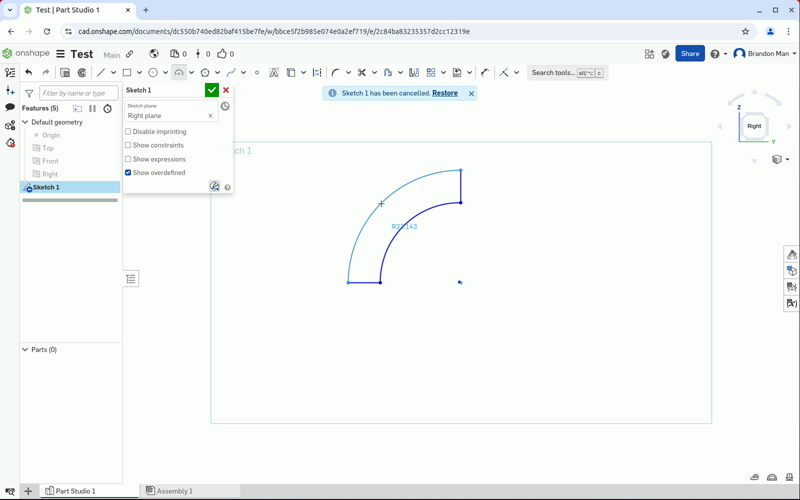
key_up(shift)
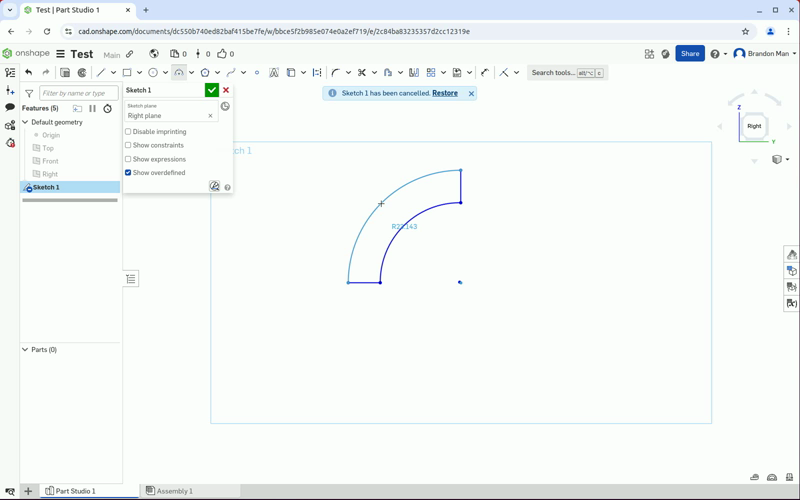
key(esc)
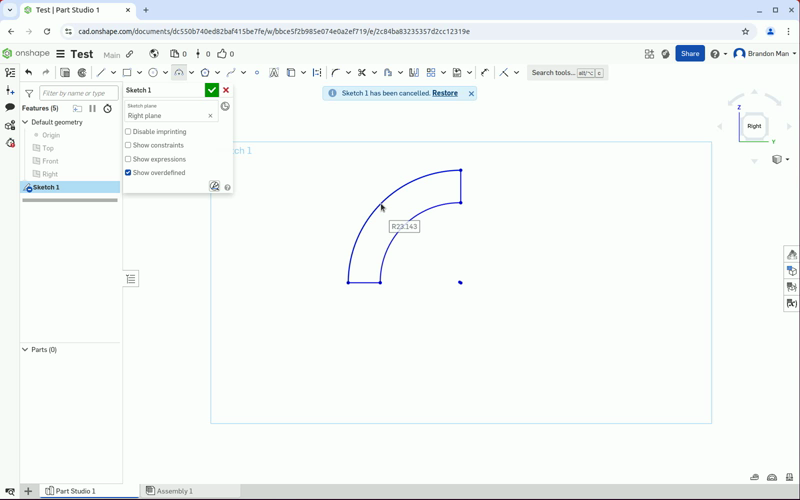
mouse_move(433, 180)
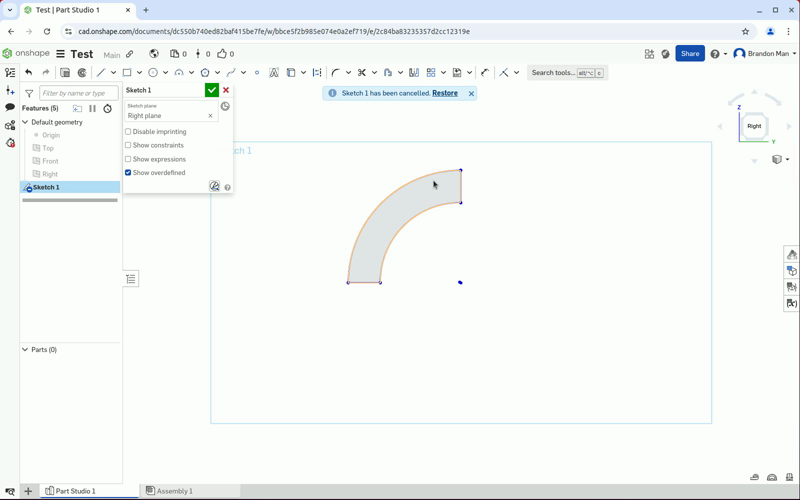
scroll(6)
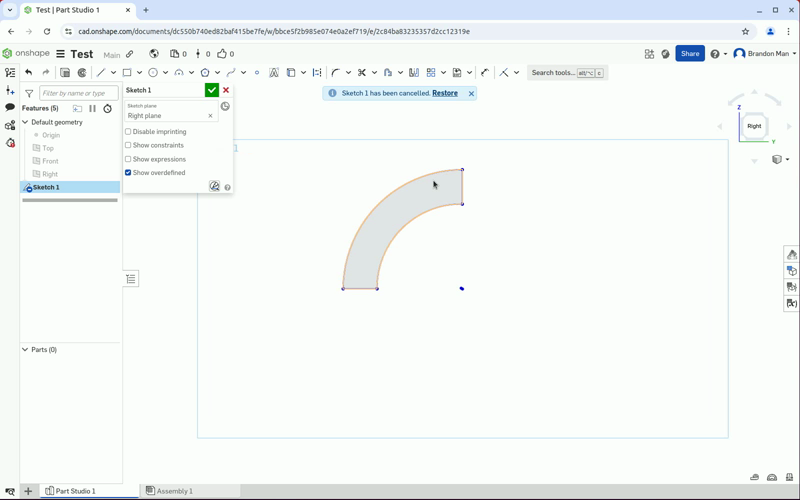
scroll(6)
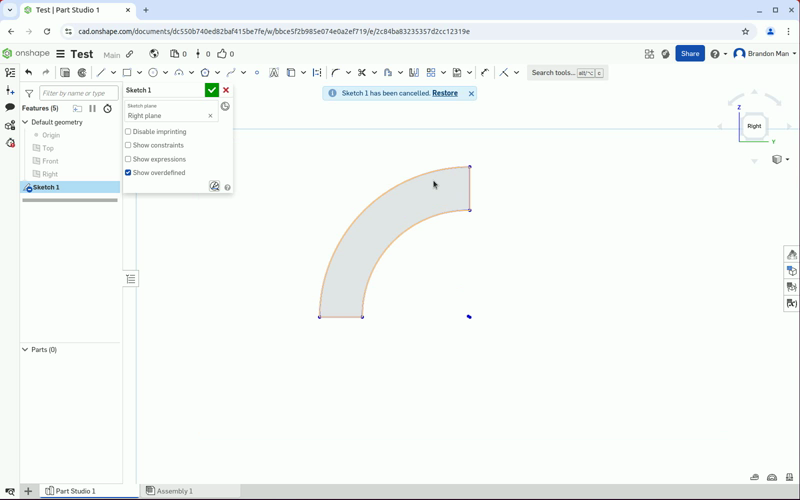
scroll(6)
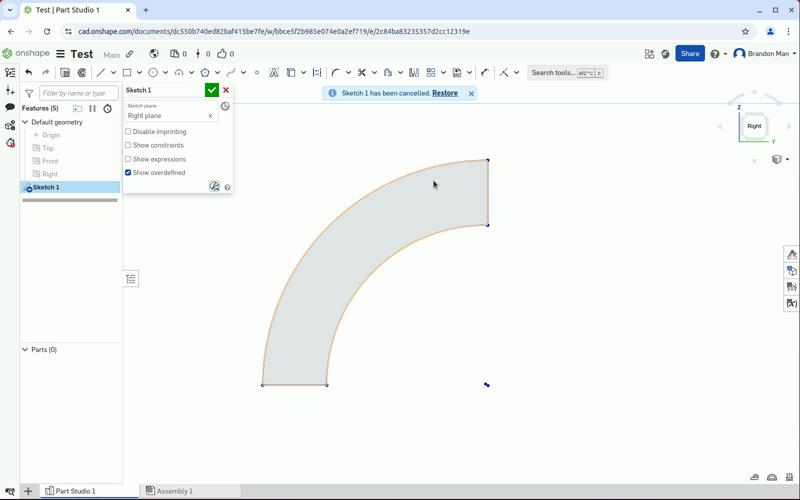
scroll(6)
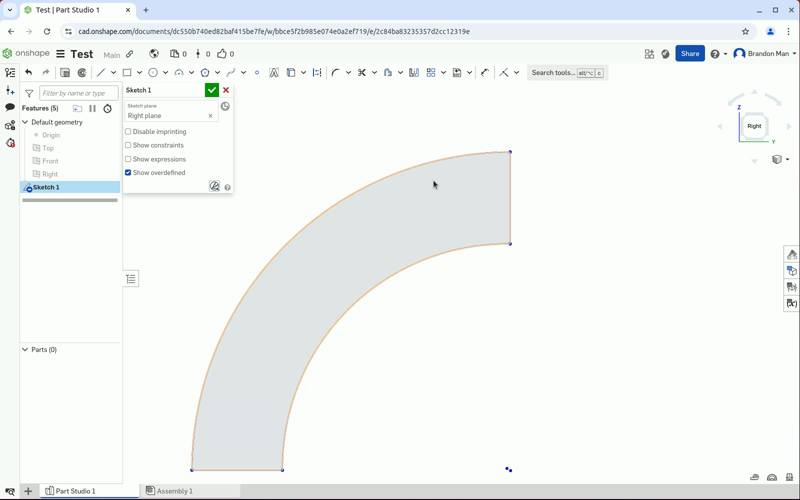
scroll(6)
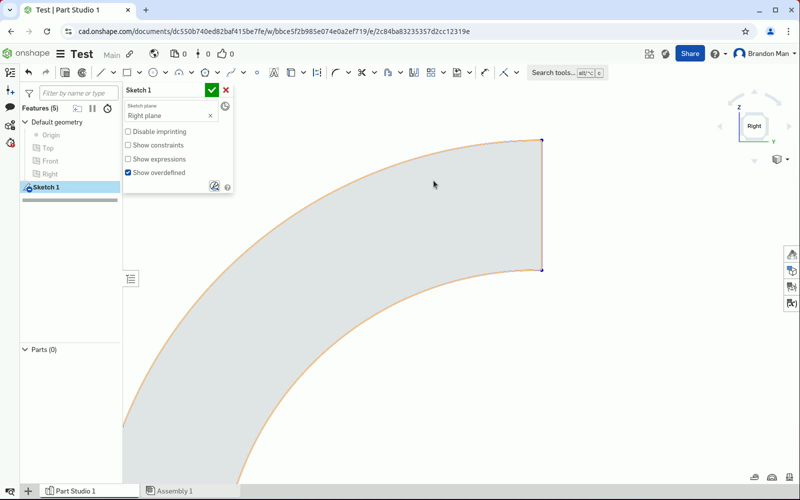
scroll(6)
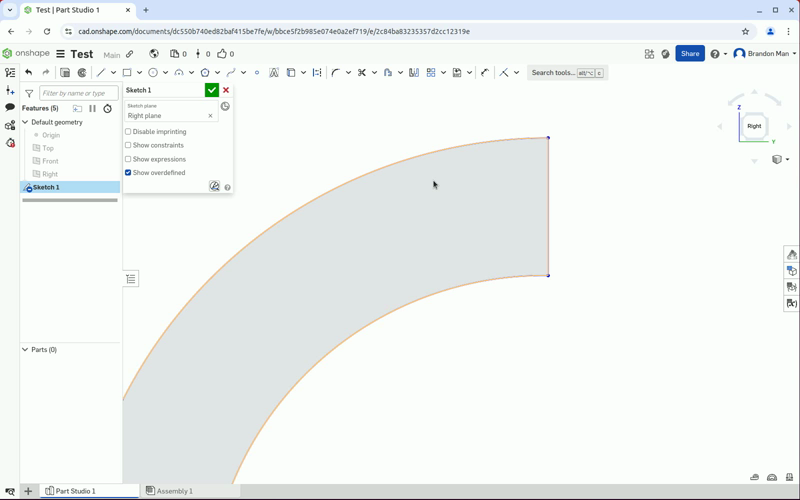
scroll(6)
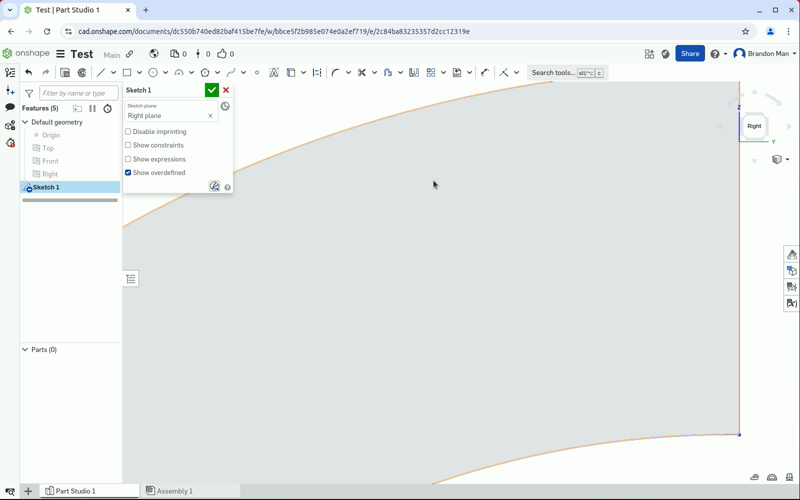
click(433, 180)
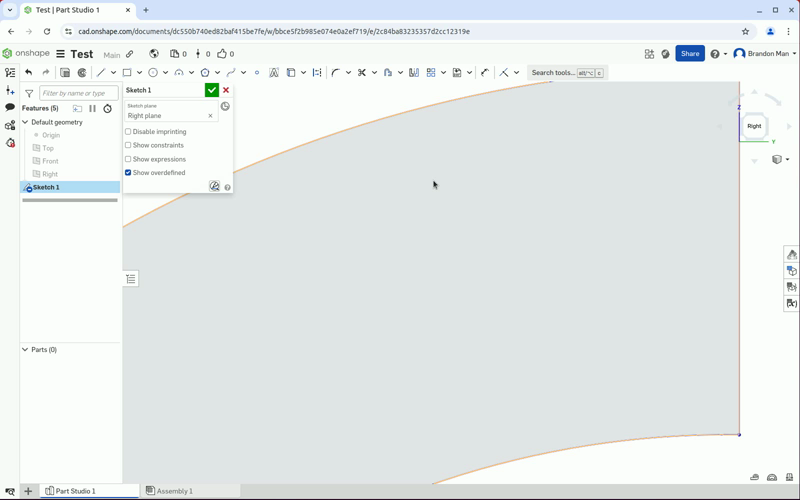
scroll(-6)
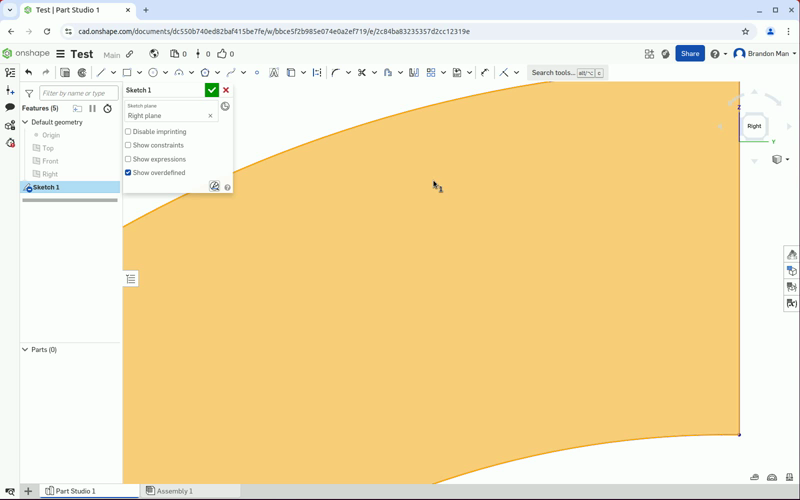
scroll(-6)
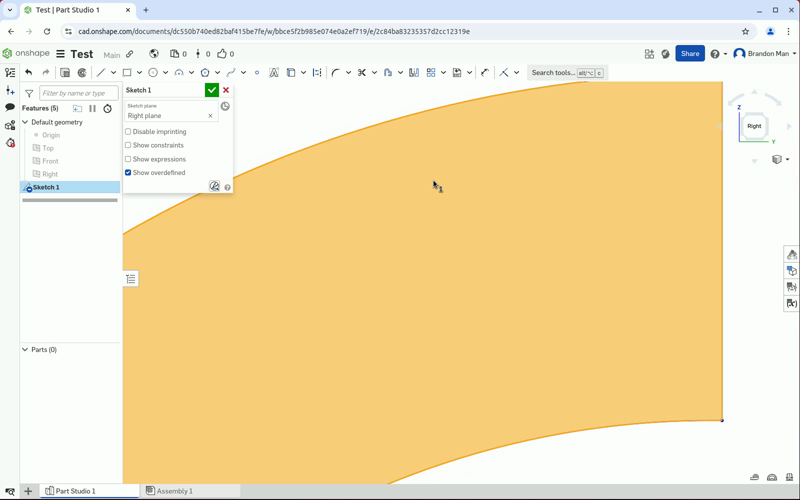
scroll(-6)
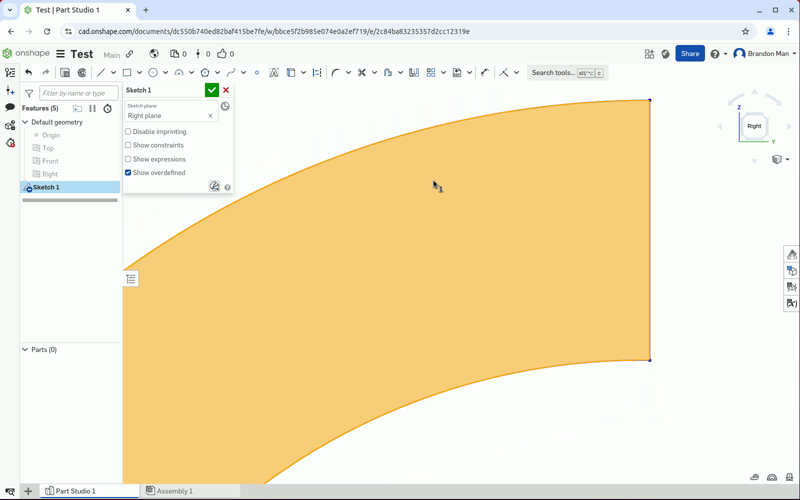
scroll(-6)
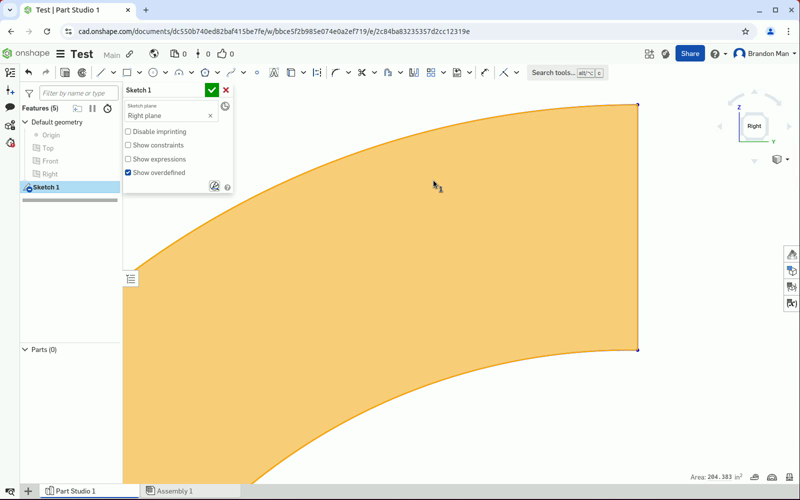
scroll(-6)
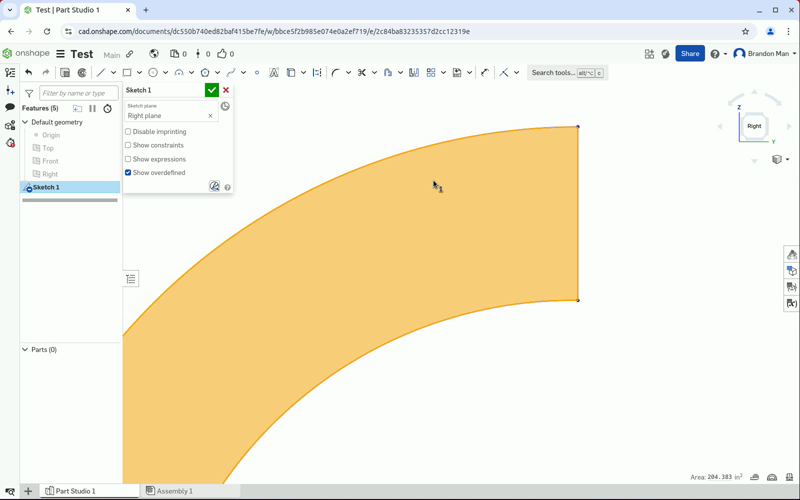
scroll(-6)
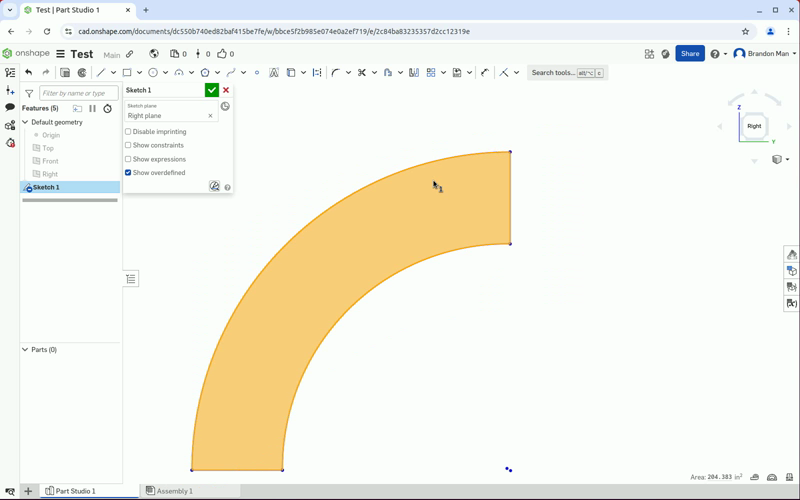
scroll(-6)
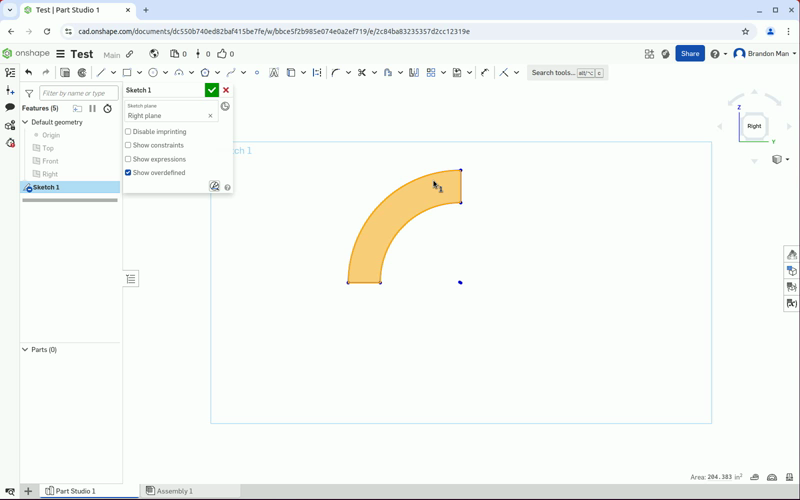
mouse_move(73, 352)
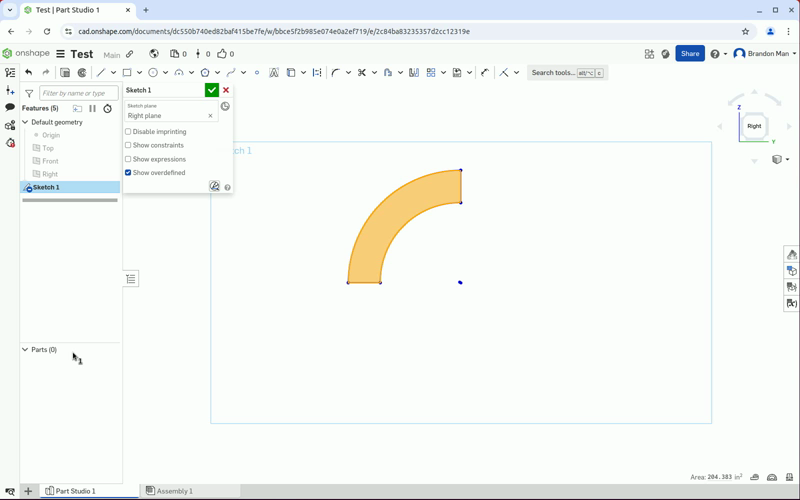
key(shift+y)
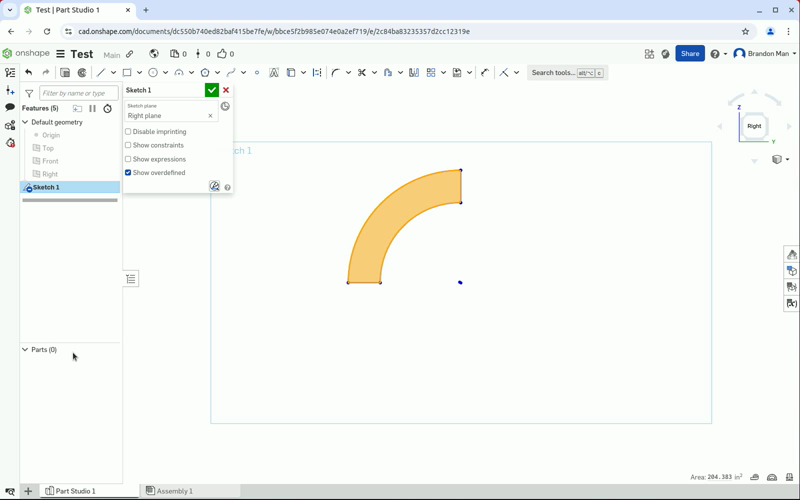
key(shift+e)
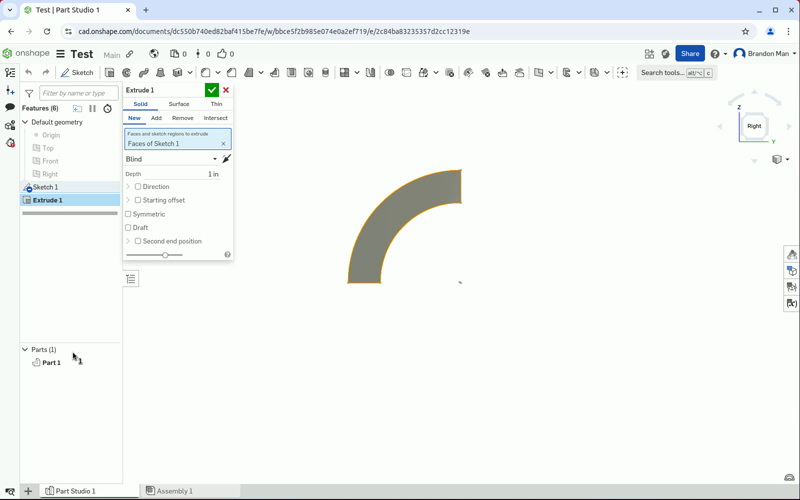
mouse_move(143, 106)
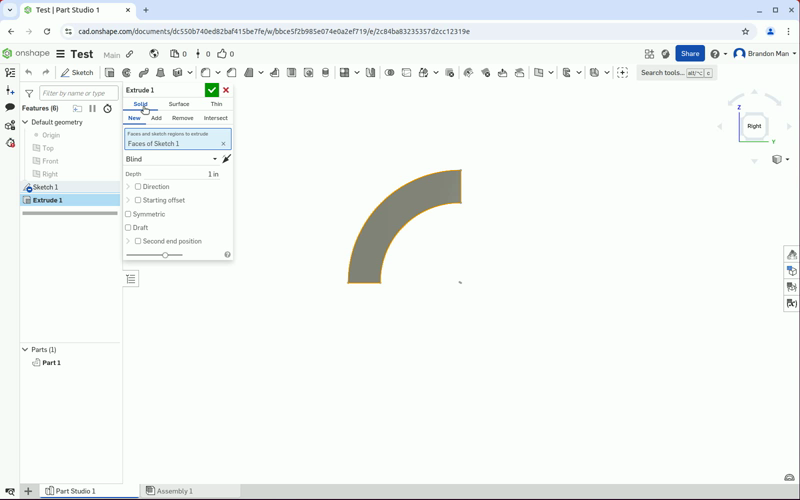
click(143, 106)
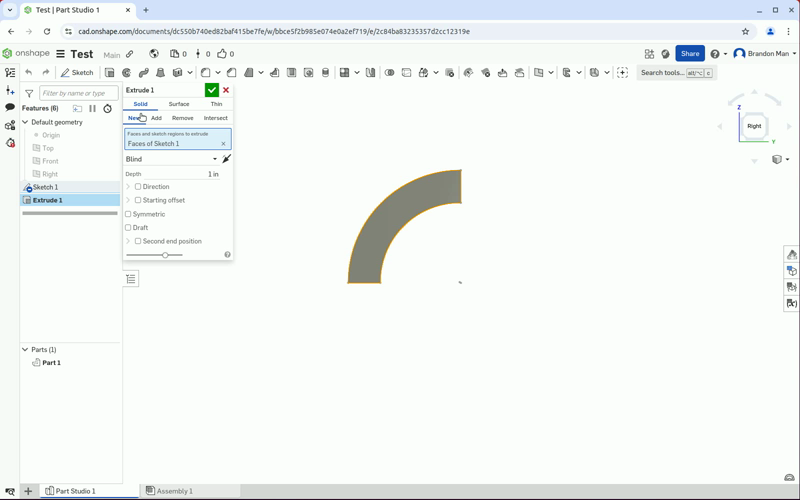
mouse_move(137, 120)
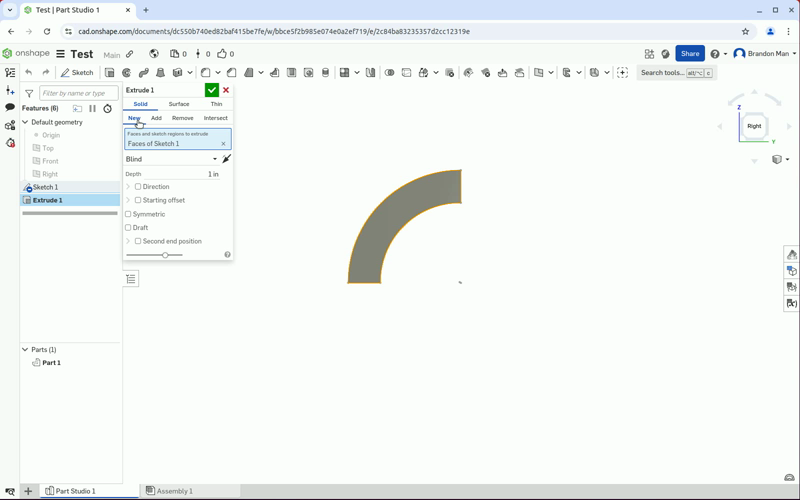
click(137, 120)
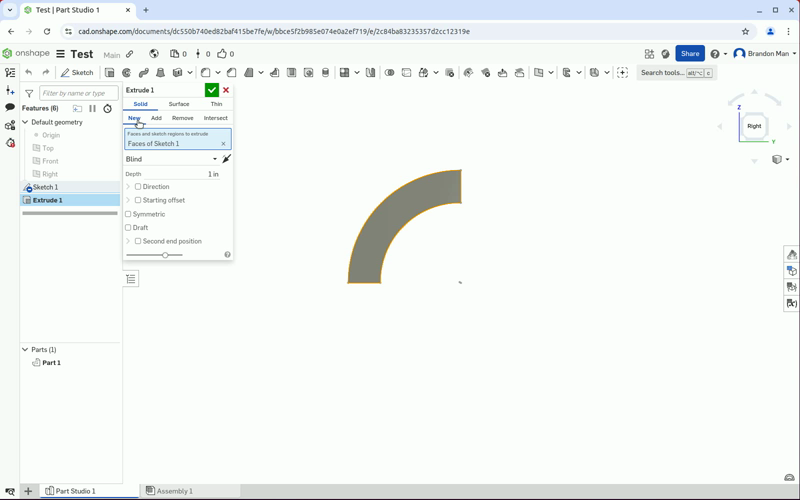
key(tab, 4)
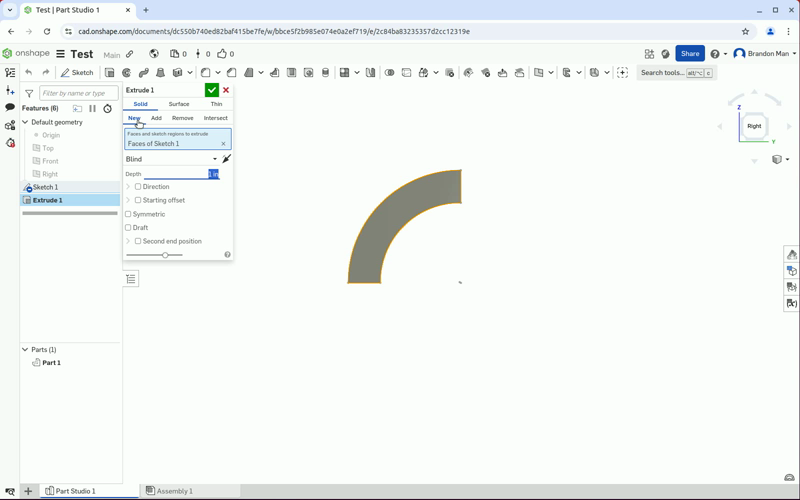
text(2.407)
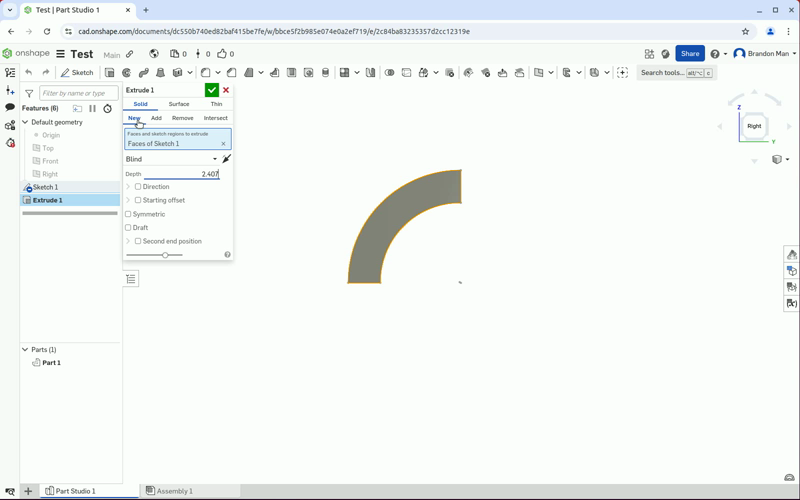
key(enter)
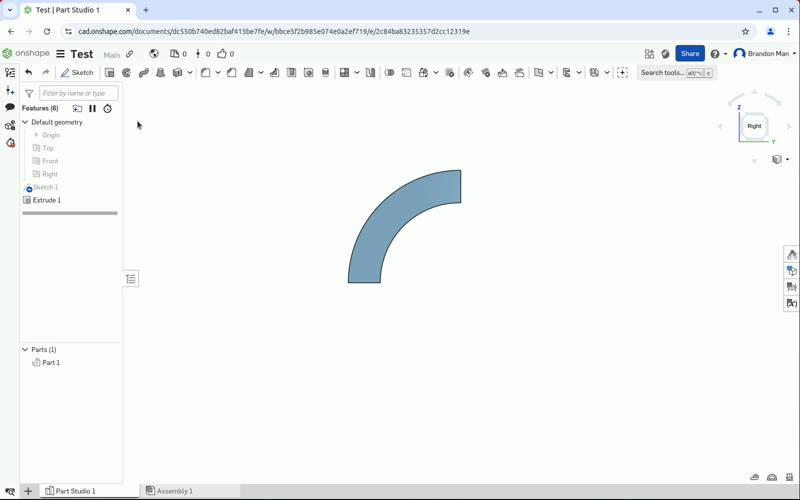
key(shift+h)
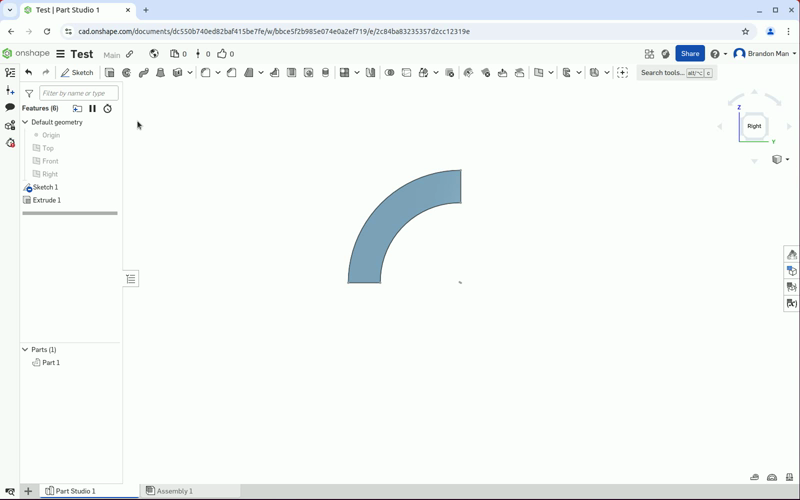
key(shift+h)
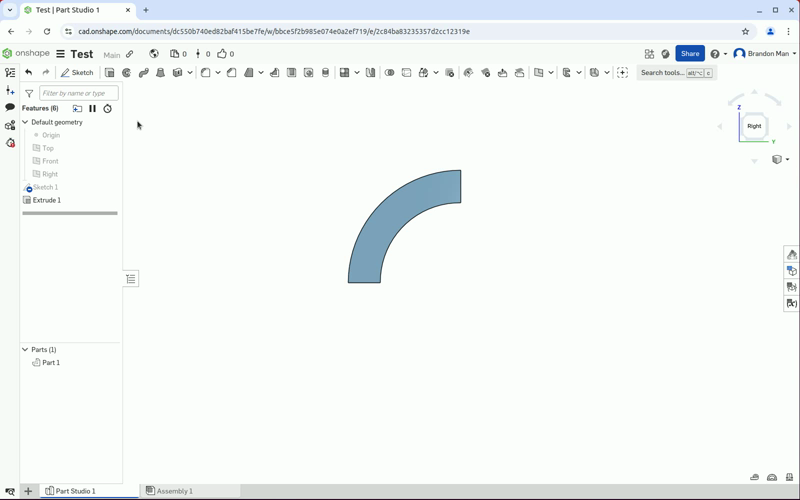
mouse_move(73, 189)
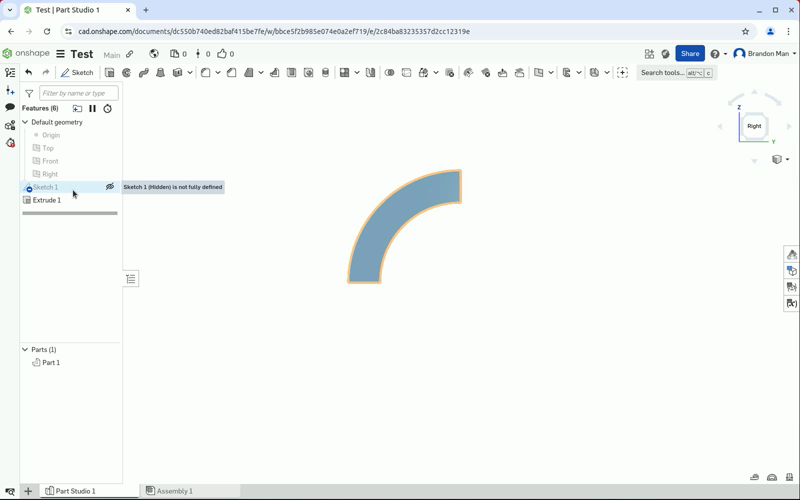
click(73, 189)
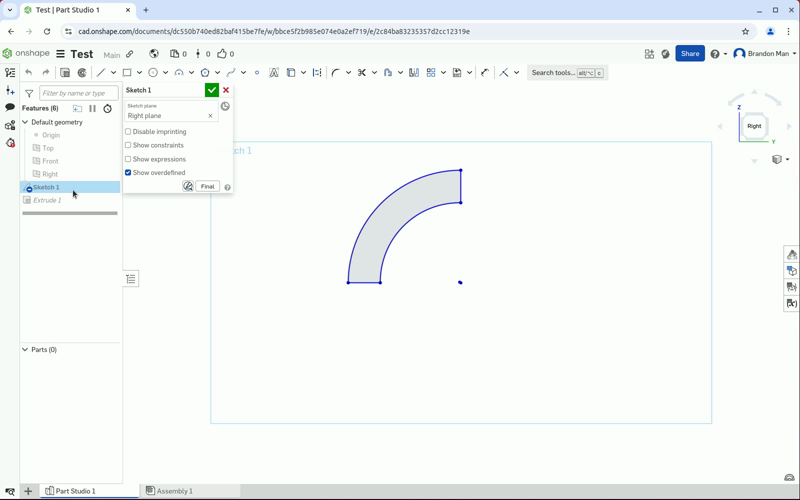
mouse_move(229, 92)
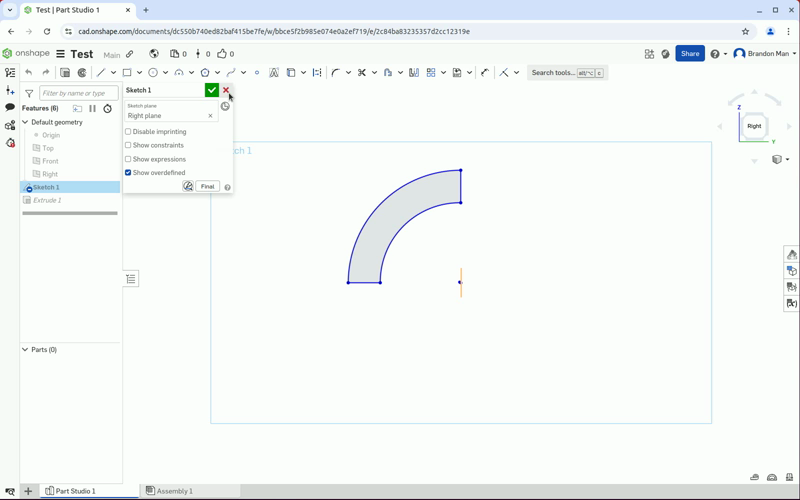
click(229, 92)
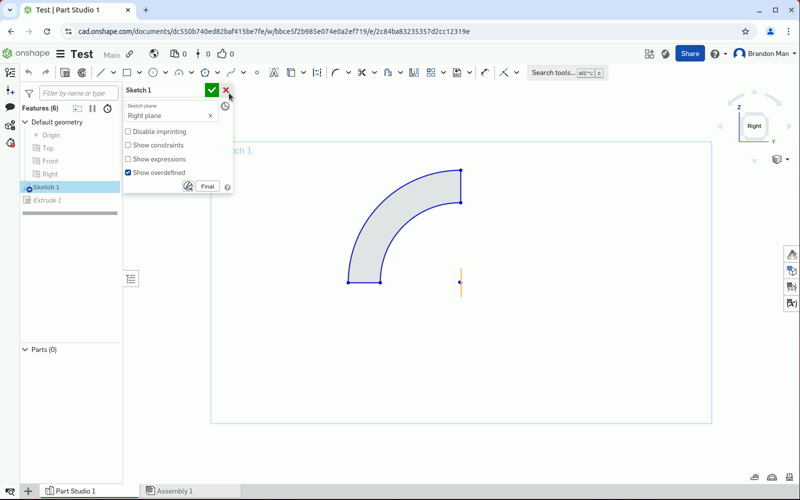
key(shift+s)
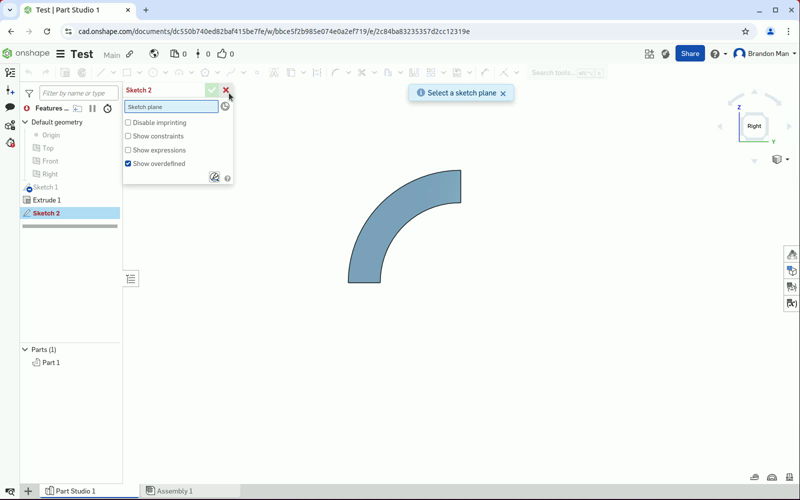
mouse_move(73, 176)
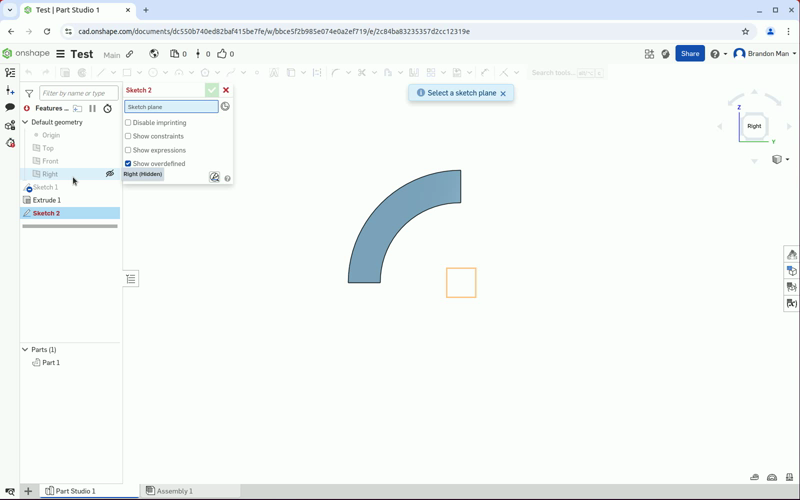
click(73, 176)
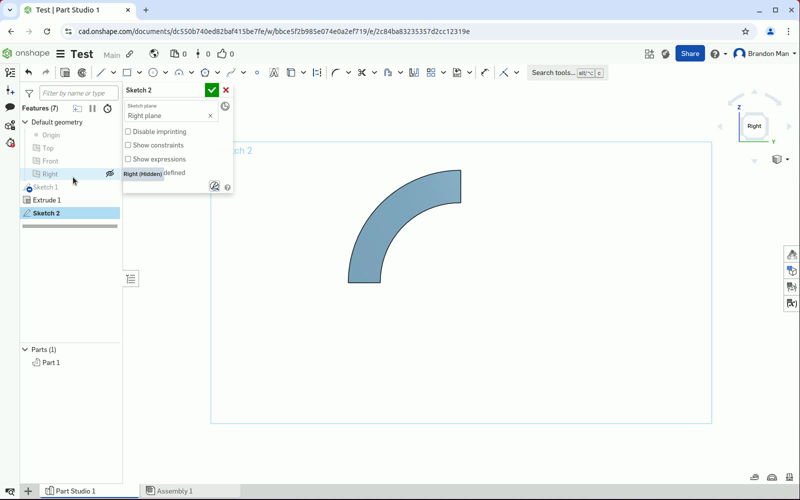
mouse_move(73, 352)
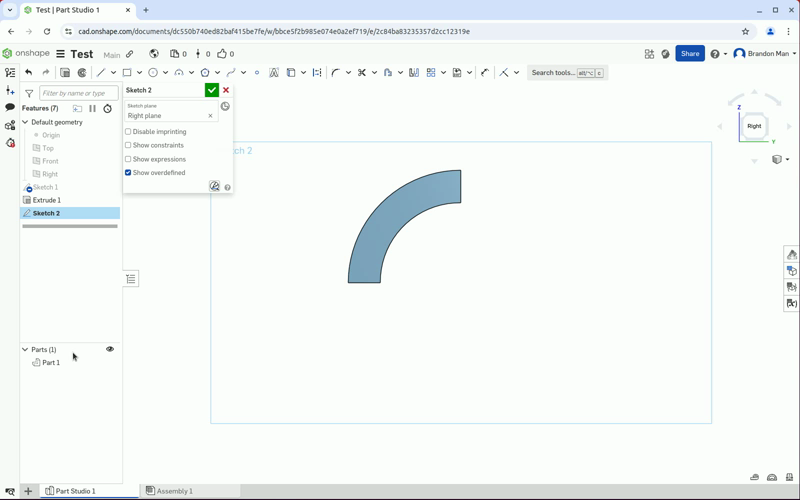
key(y)
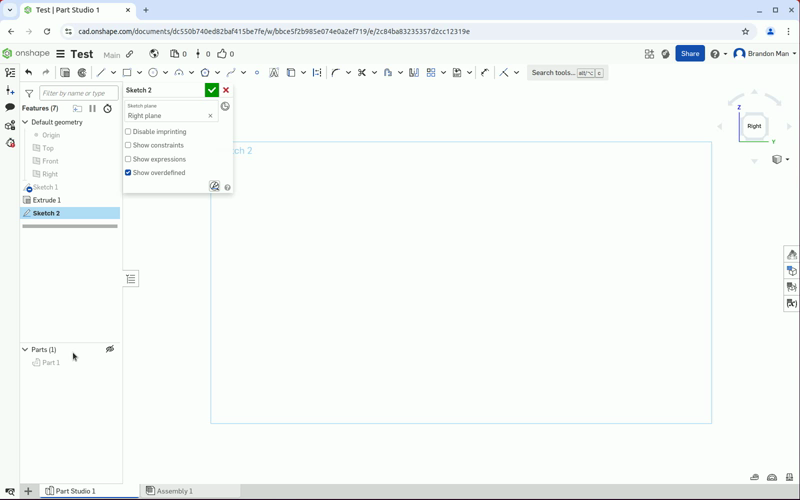
key(a)
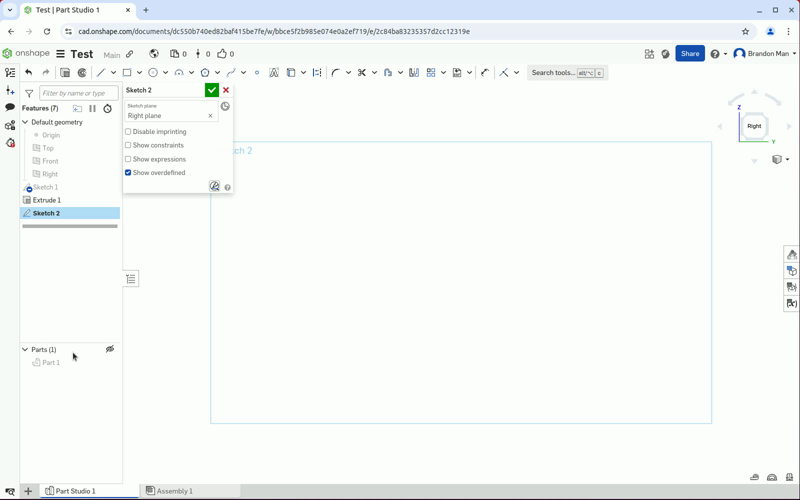
key_down(shift)
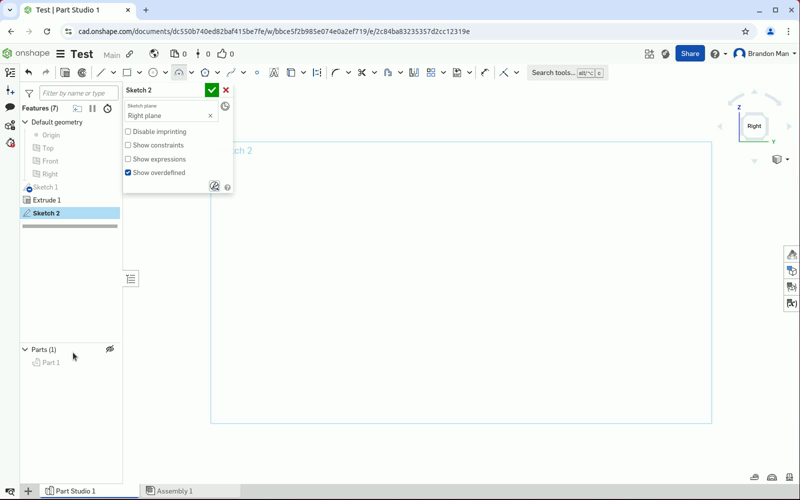
mouse_move(460, 201)
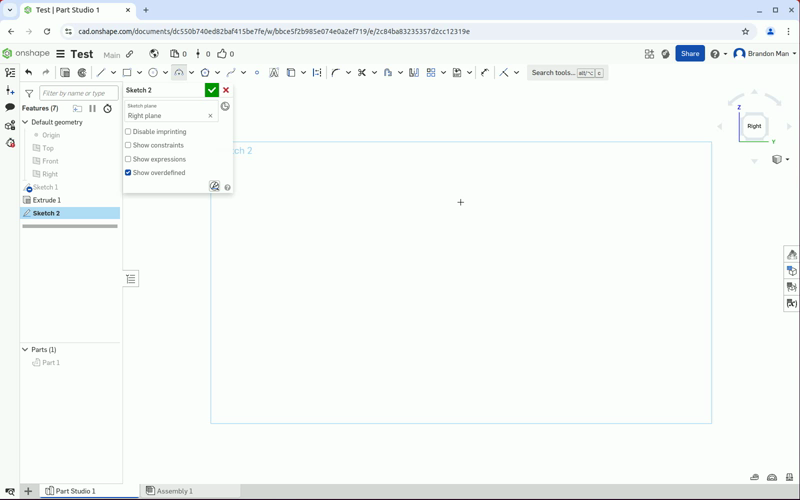
click(460, 201)
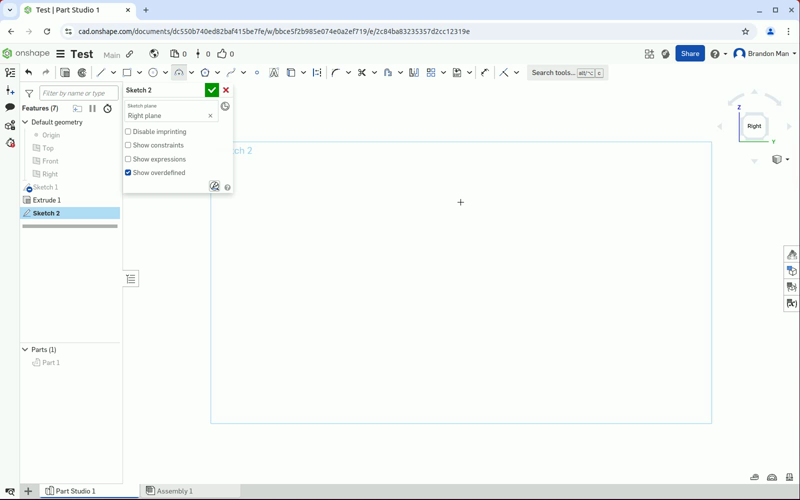
key_up(shift)
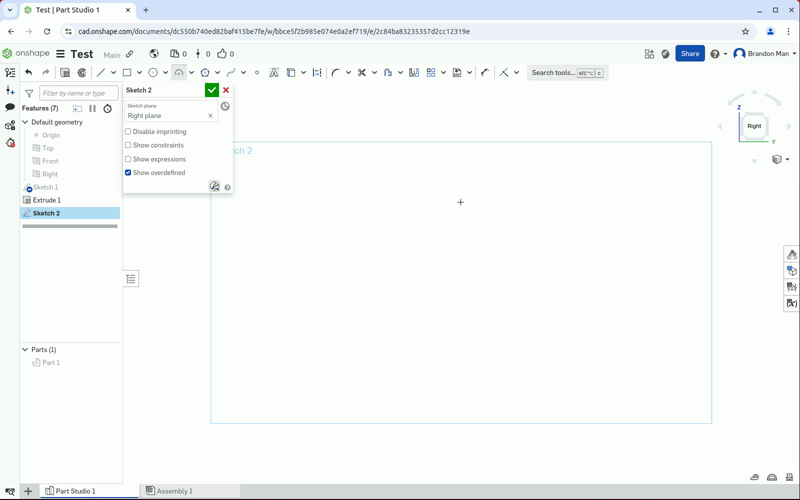
key_down(shift)
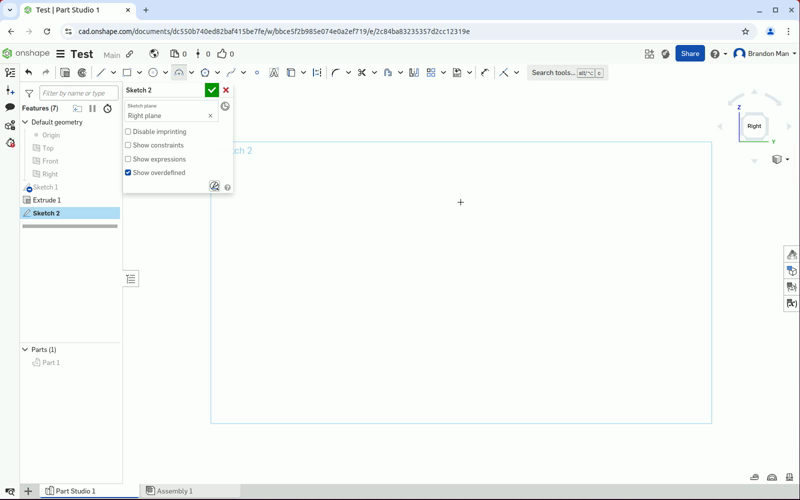
mouse_move(541, 282)
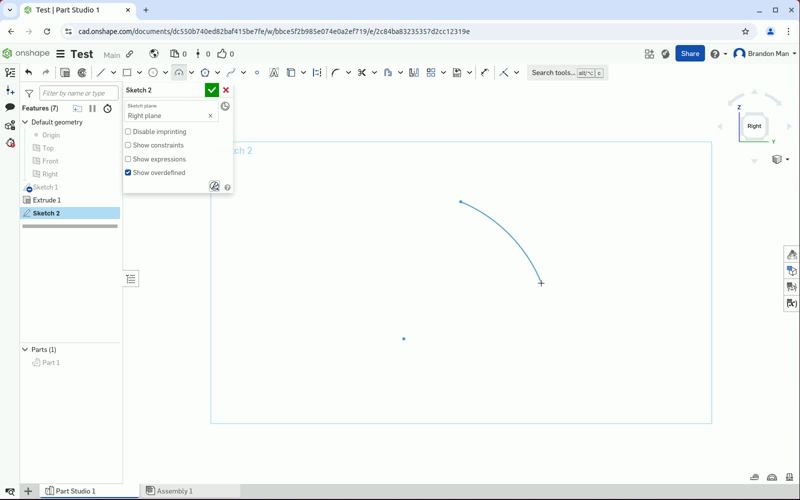
click(541, 282)
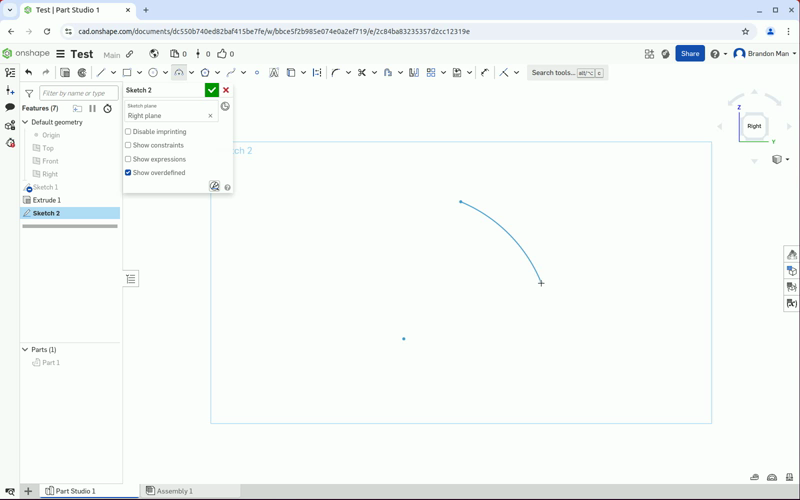
mouse_move(517, 225)
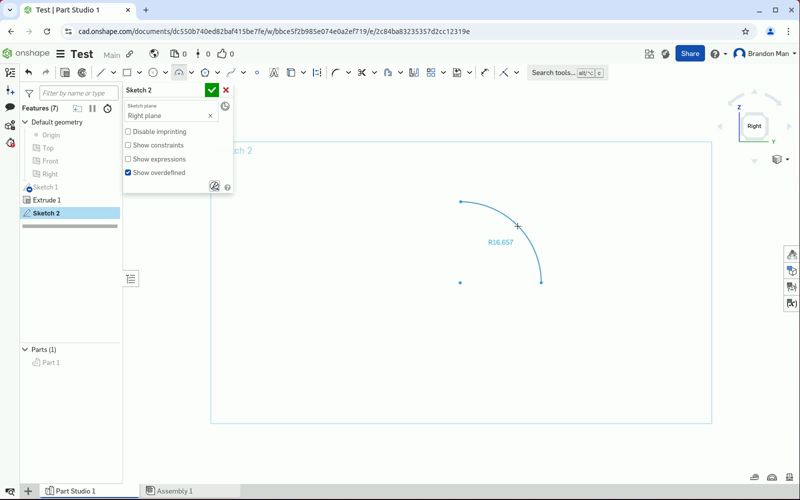
click(517, 225)
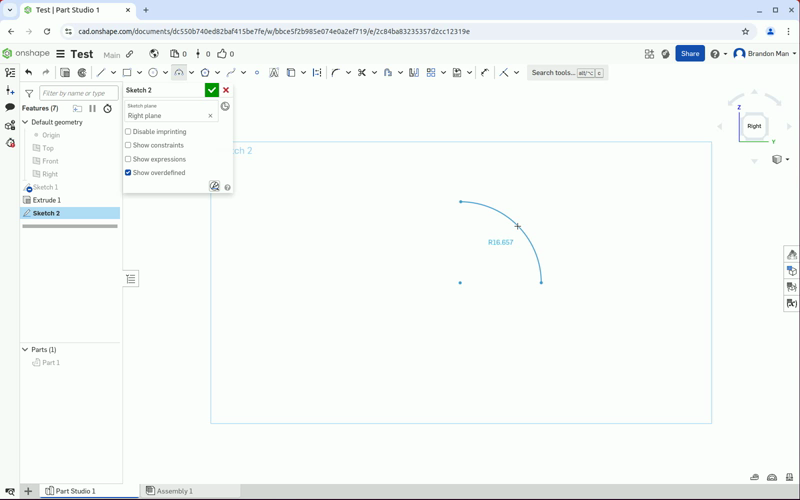
key_up(shift)
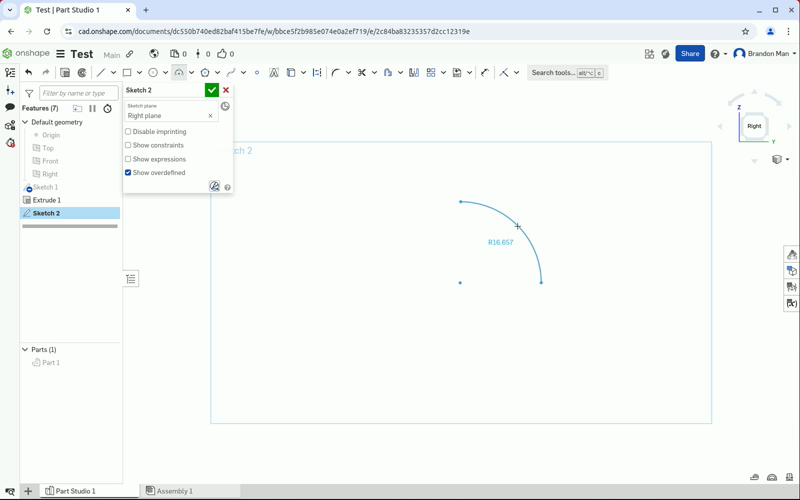
key(esc)
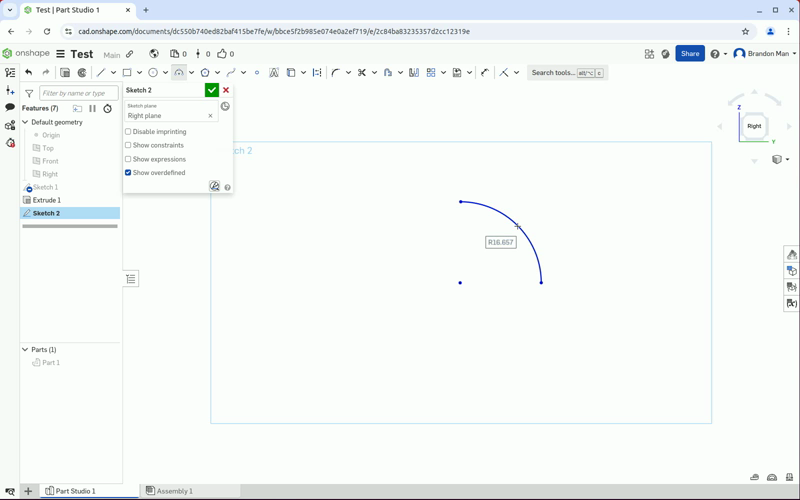
key(l)
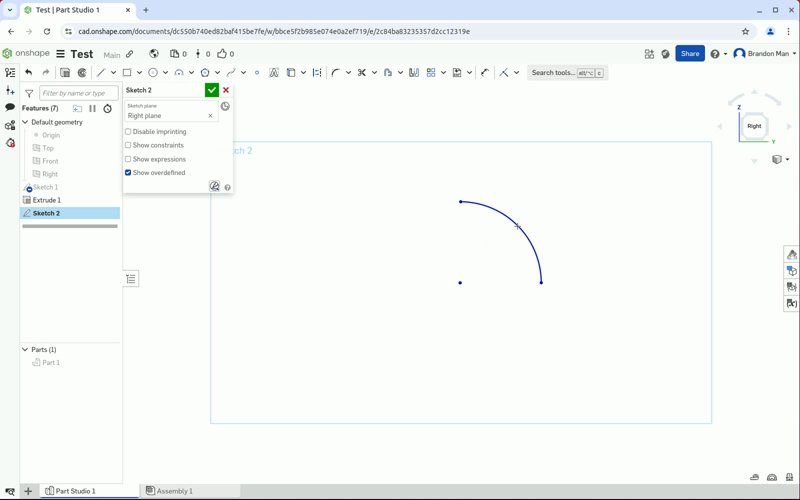
mouse_move(541, 282)
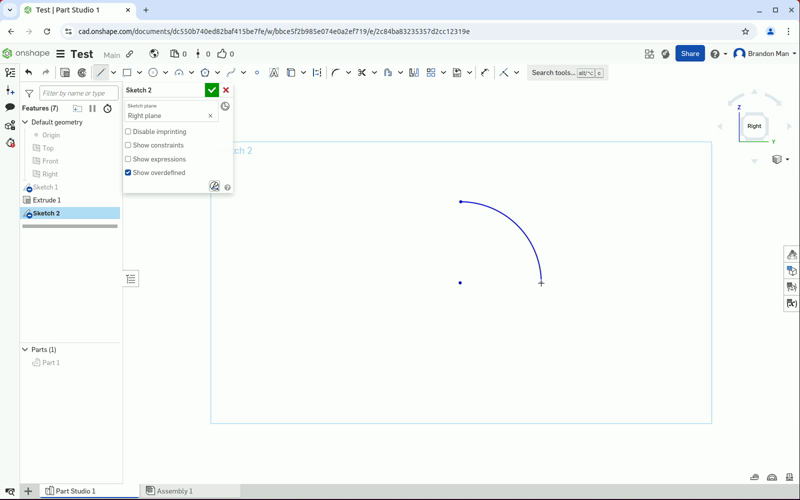
click(541, 282)
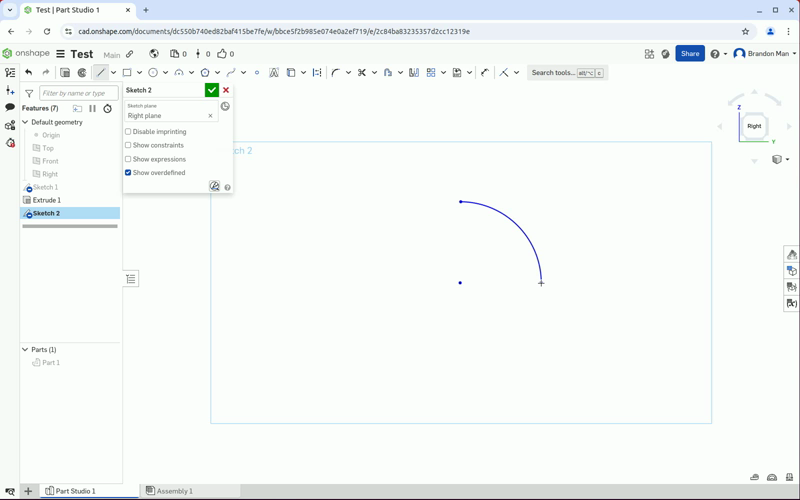
key_down(shift)
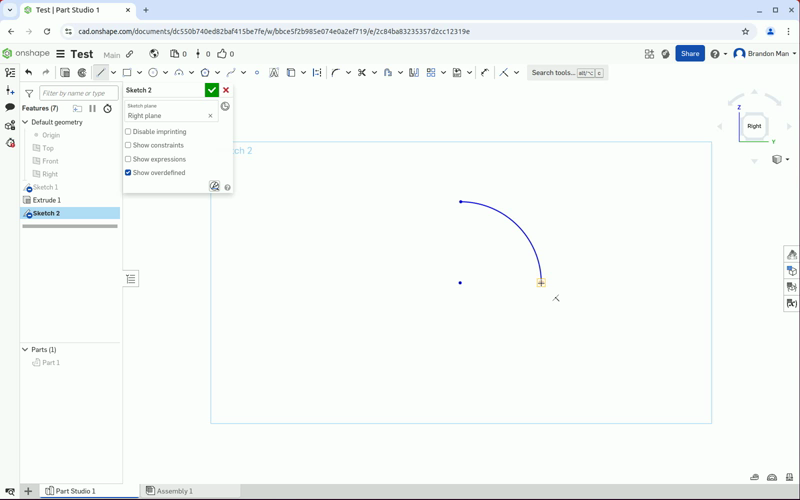
mouse_move(571, 282)
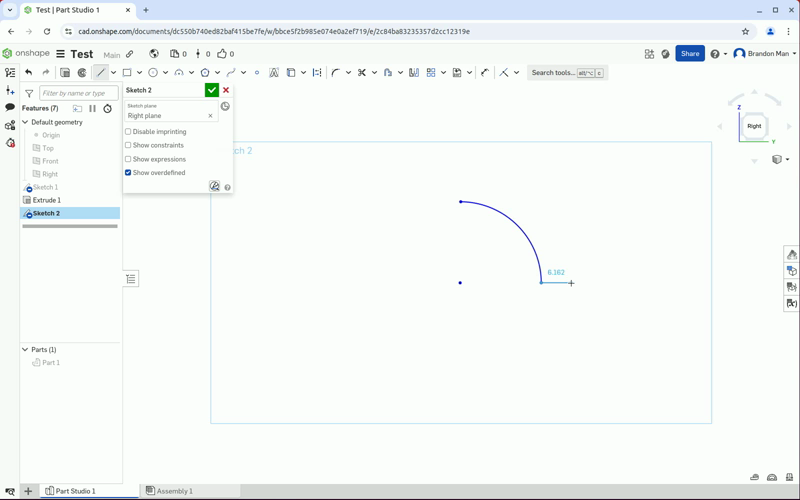
mouse_move(573, 282)
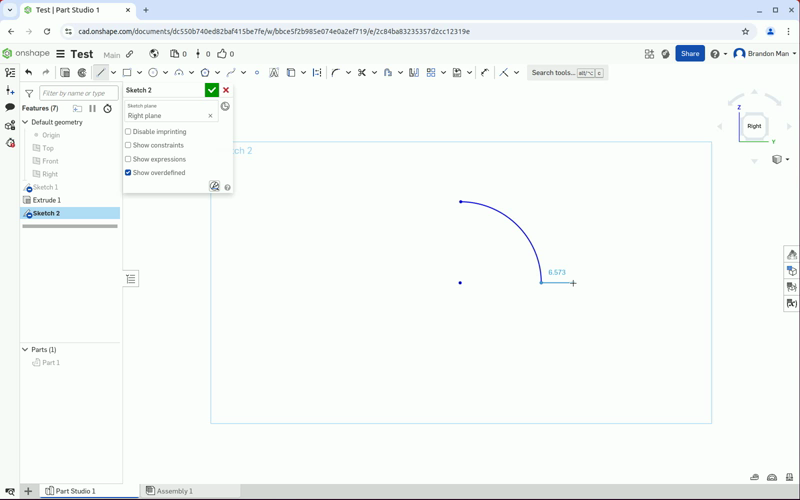
click(573, 282)
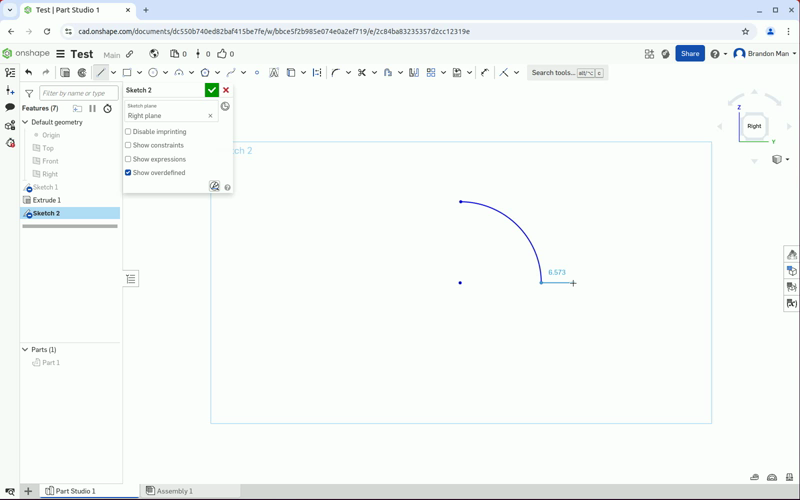
key_up(shift)
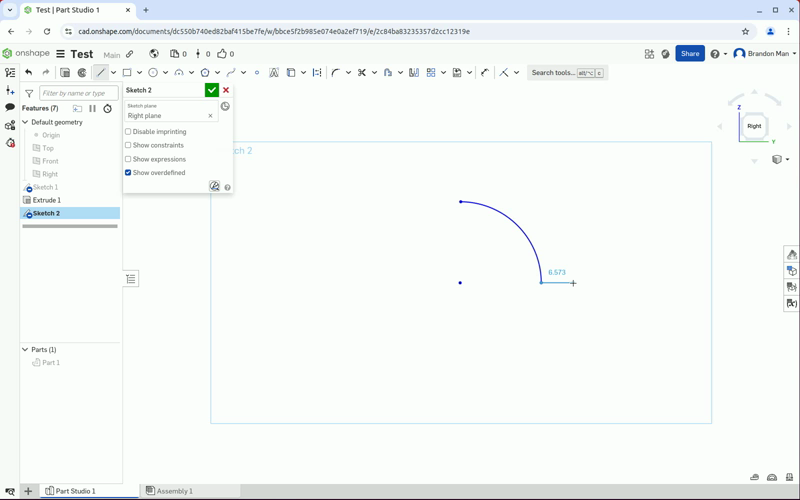
key(esc)
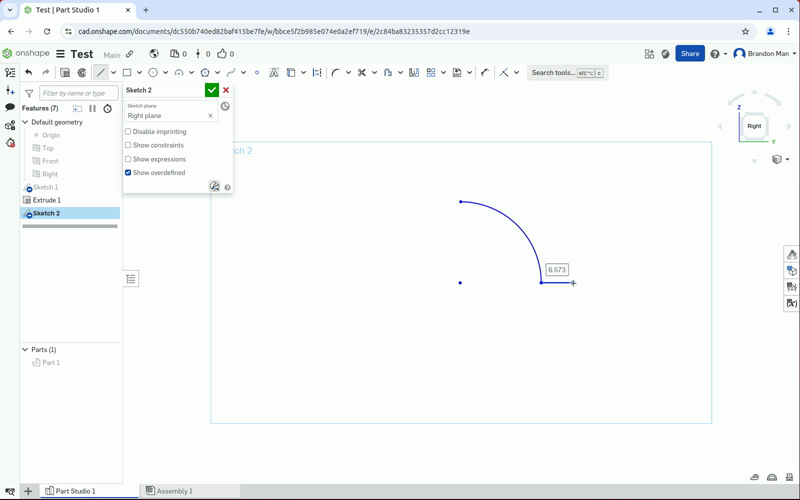
key(a)
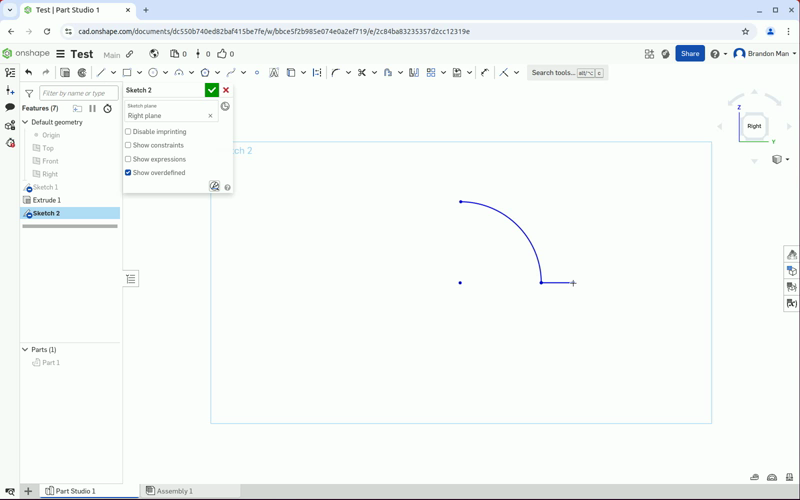
mouse_move(573, 282)
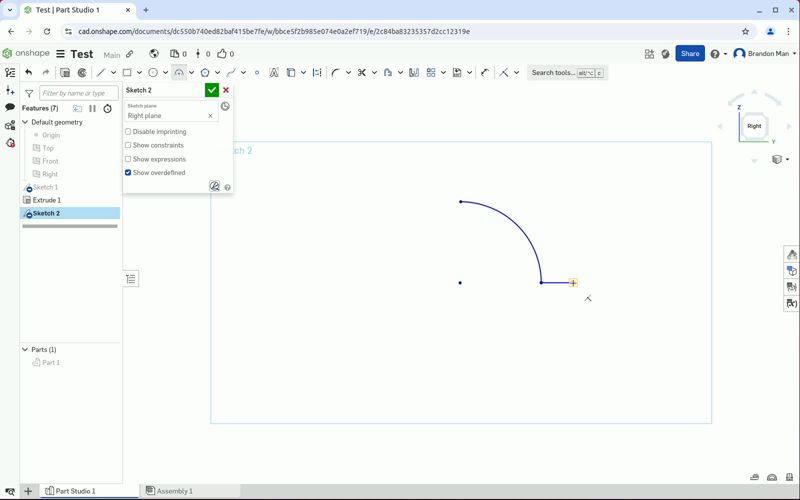
click(573, 282)
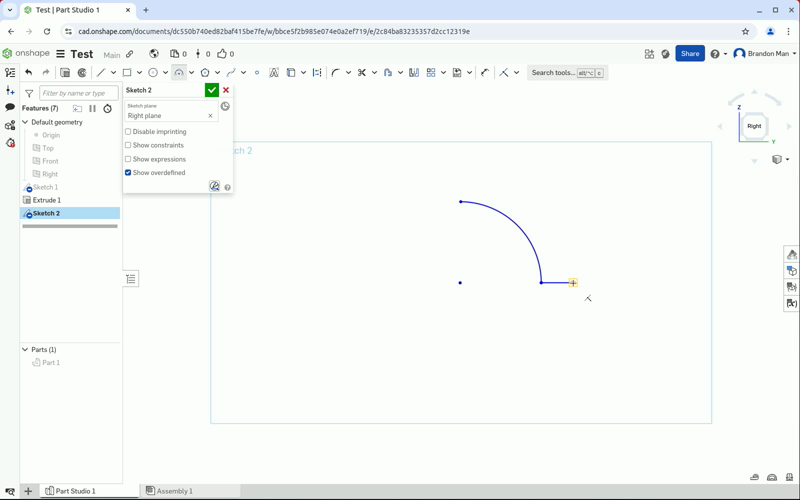
key_down(shift)
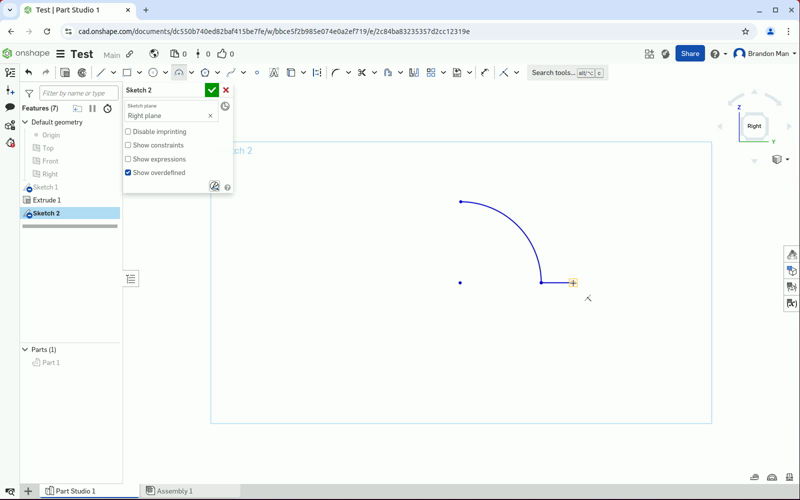
mouse_move(460, 170)
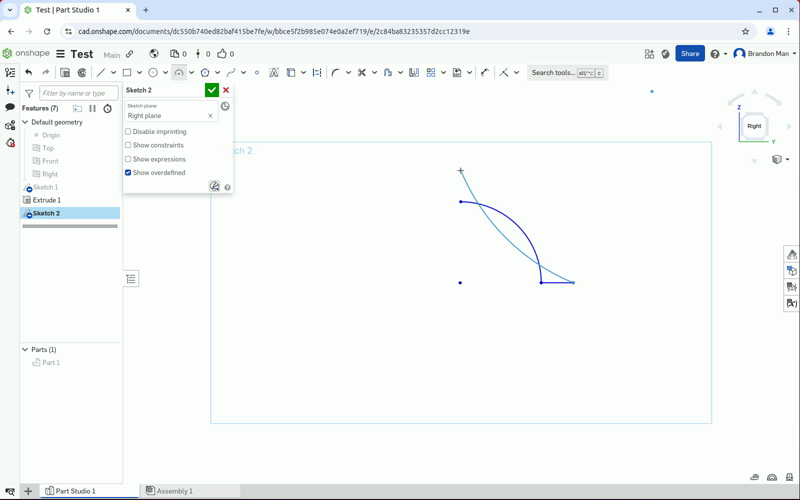
click(460, 170)
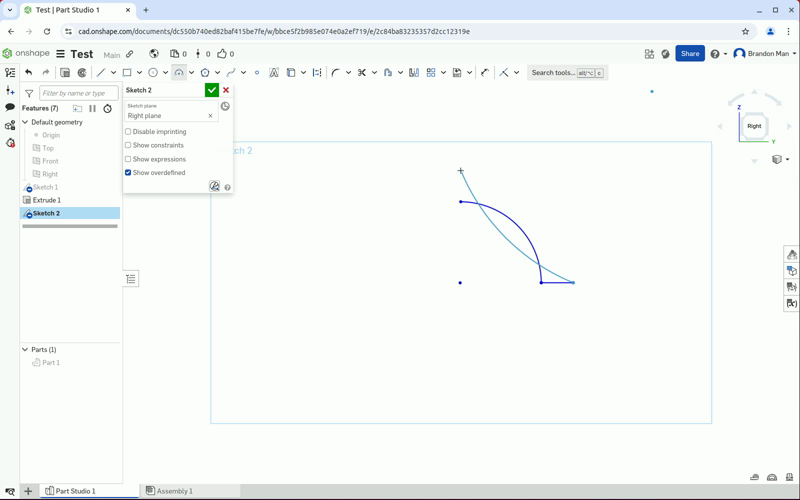
mouse_move(540, 203)
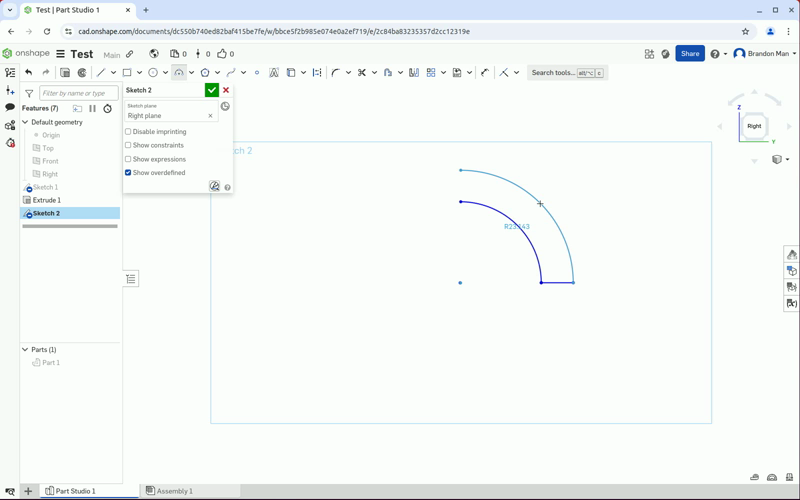
click(540, 203)
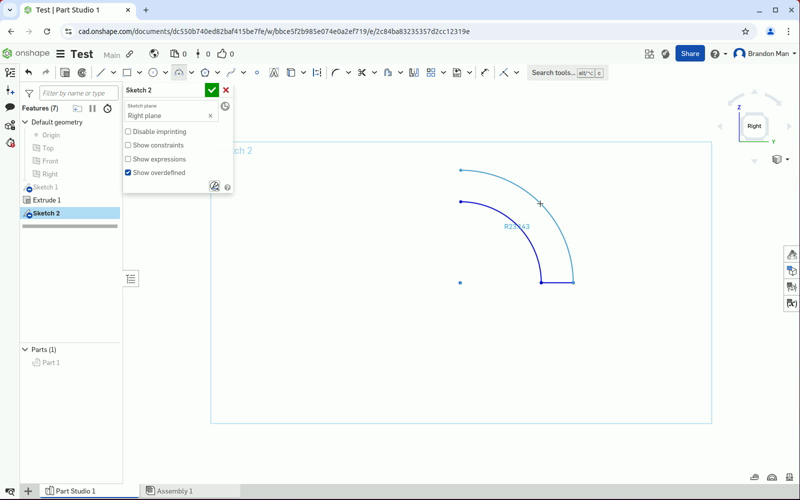
key_up(shift)
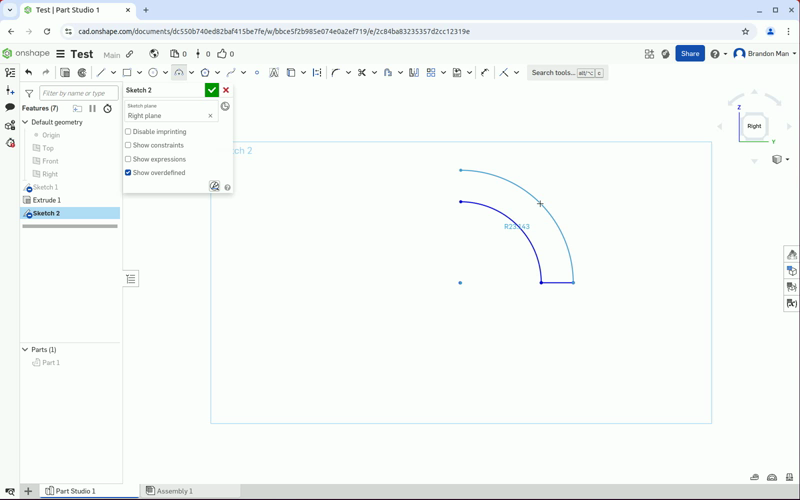
key(esc)
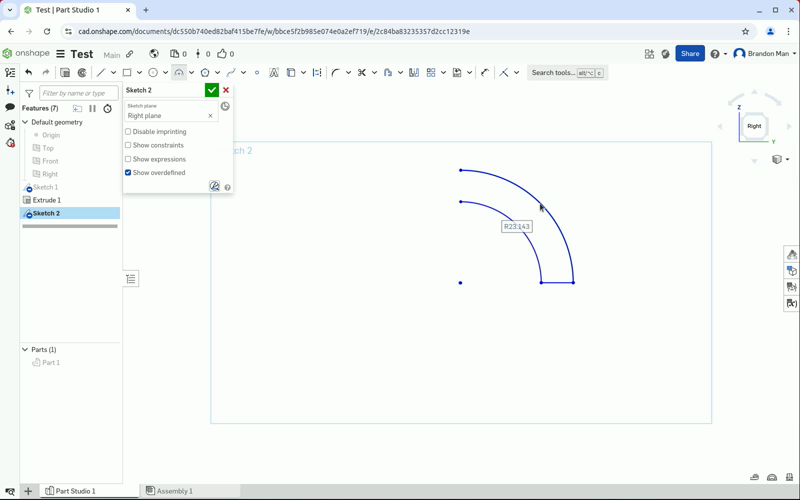
key(l)
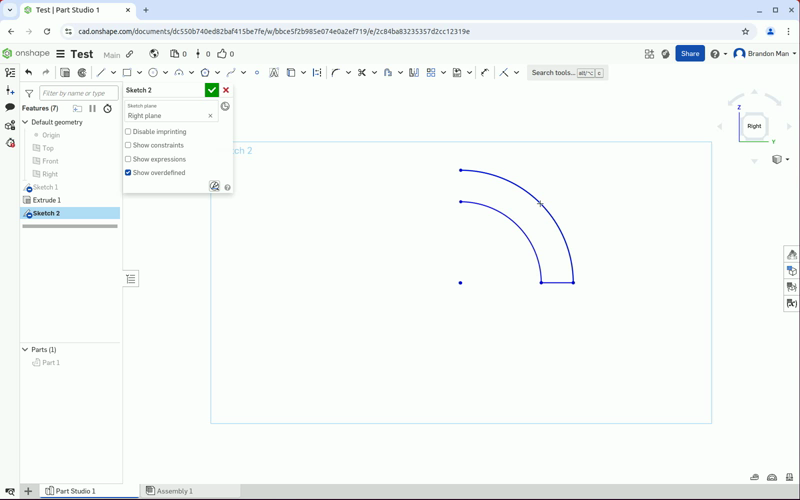
mouse_move(460, 170)
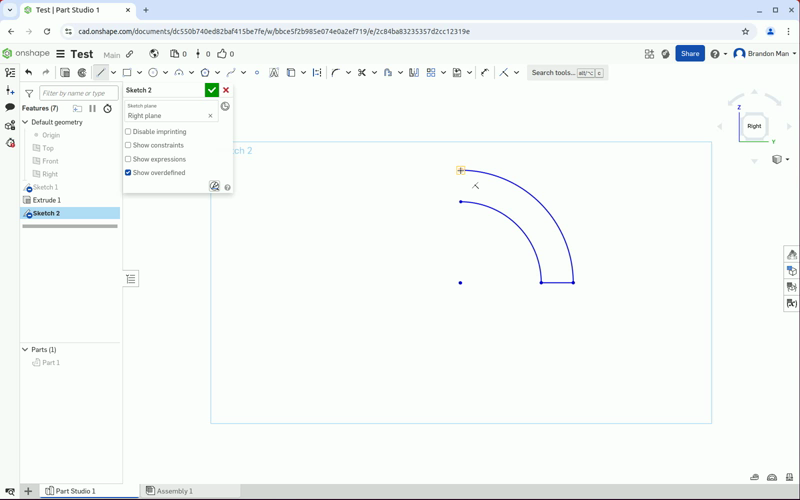
click(460, 170)
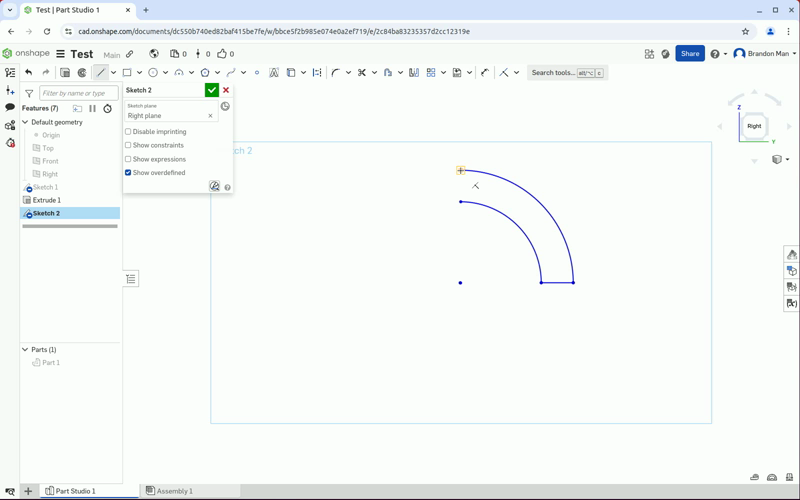
mouse_move(490, 170)
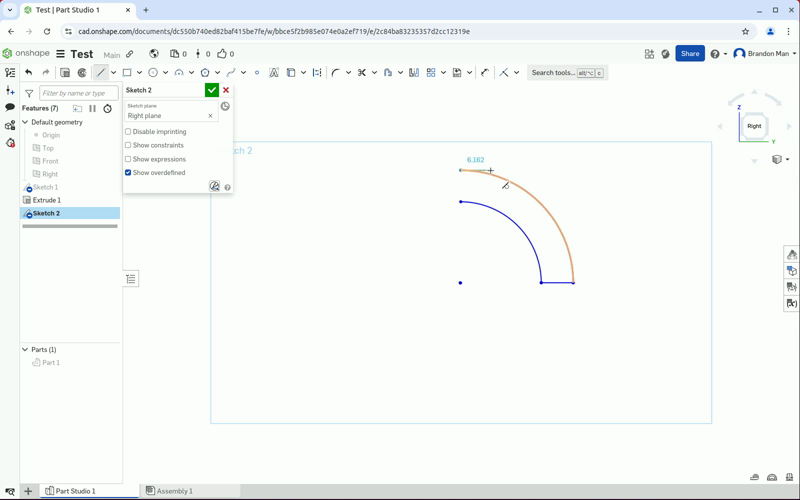
key_down(shift)
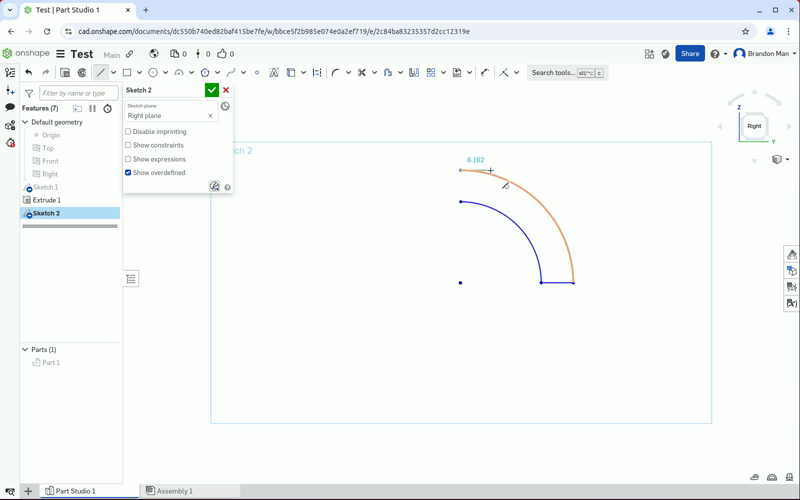
mouse_move(460, 201)
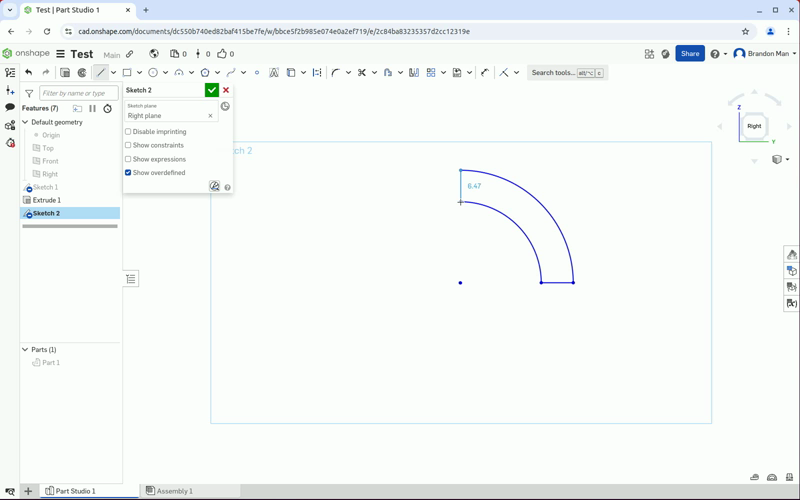
key_up(shift)
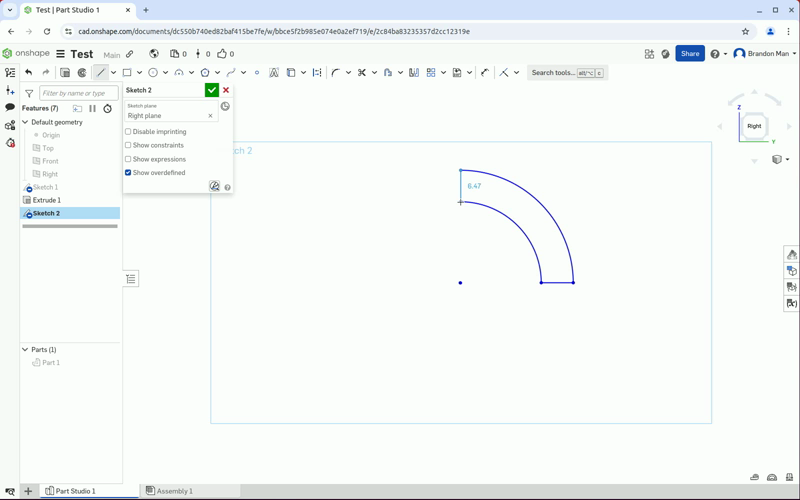
click(460, 201)
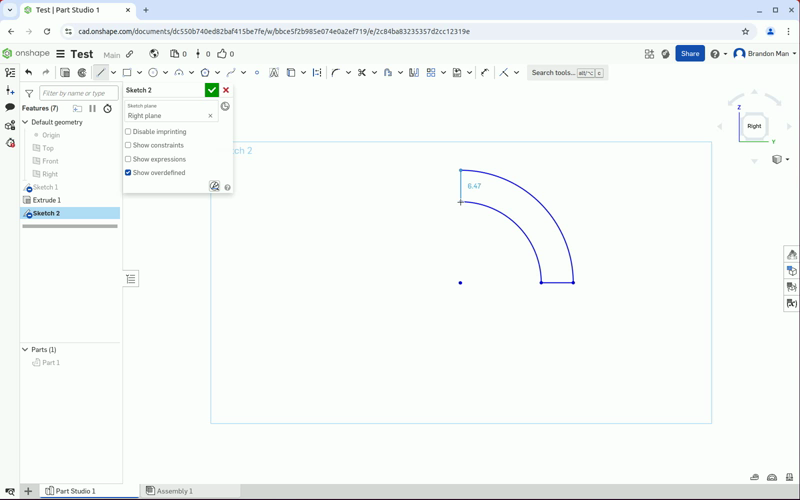
key(esc)
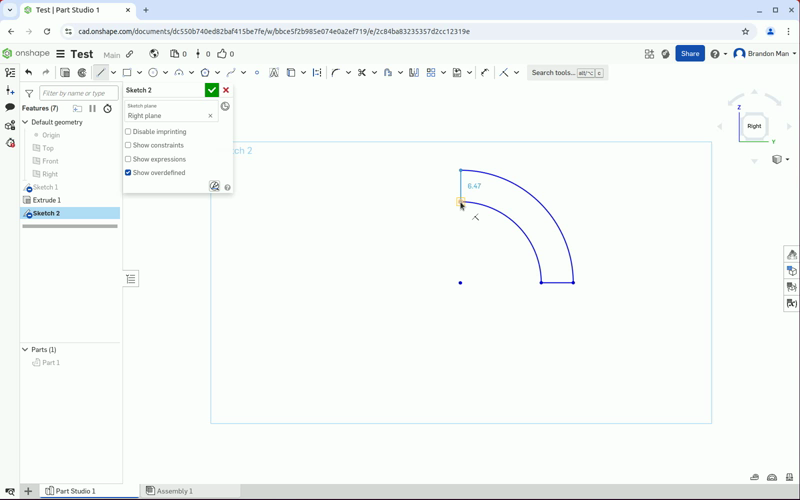
mouse_move(490, 193)
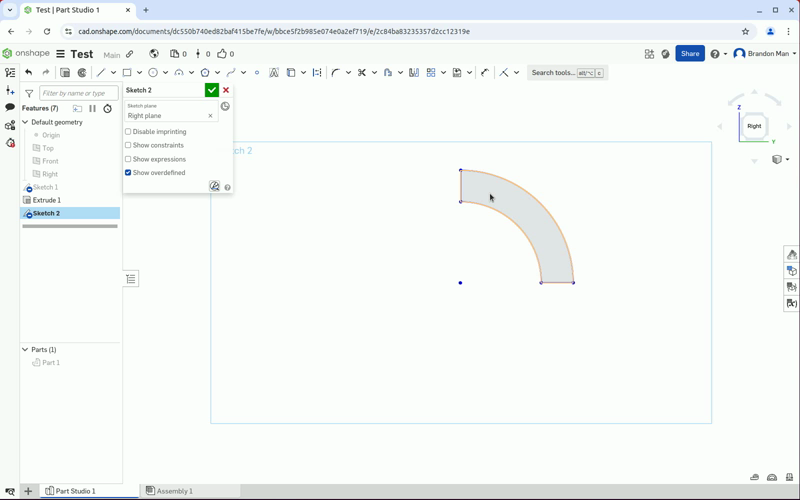
scroll(6)
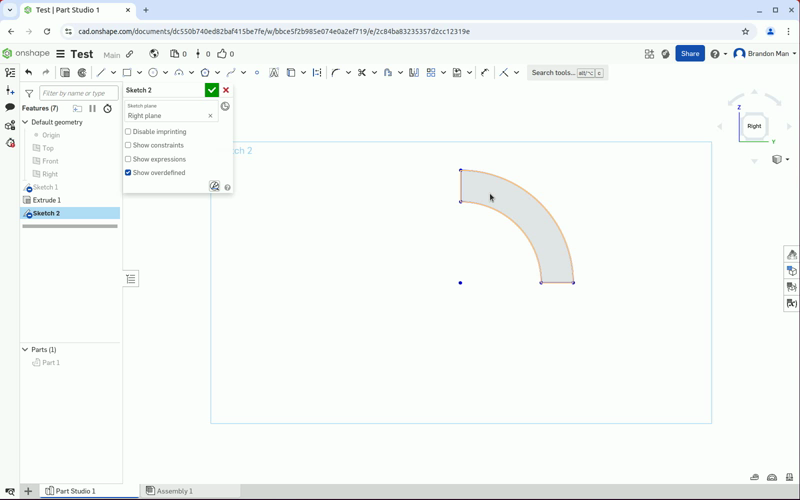
scroll(6)
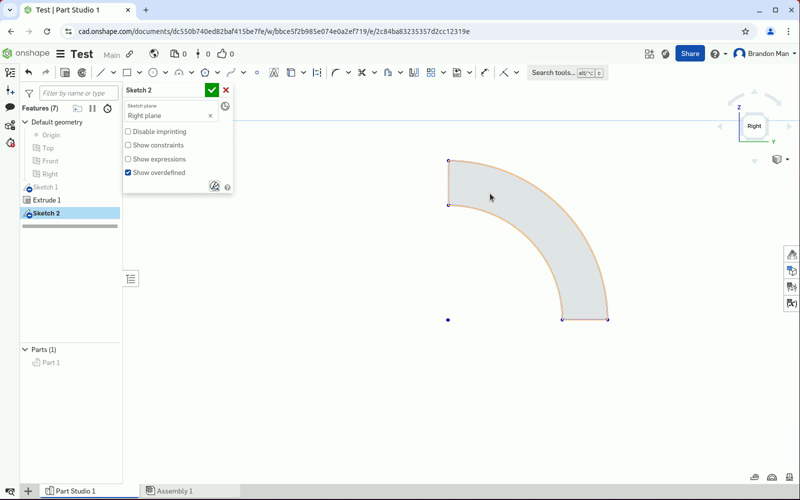
scroll(6)
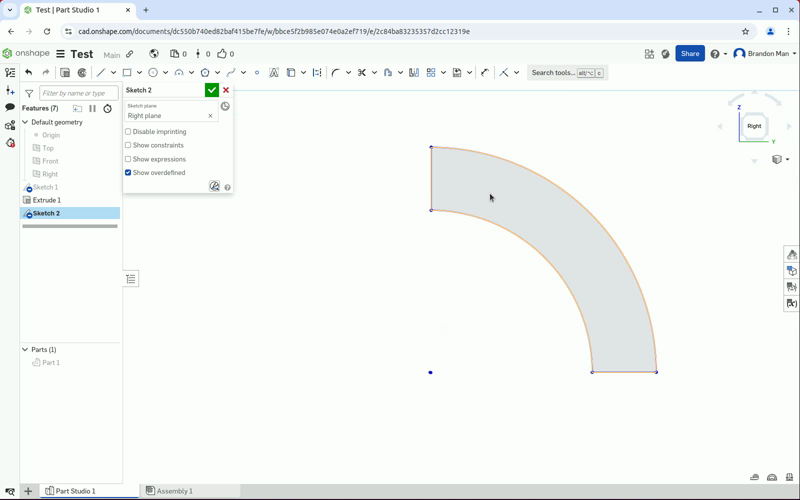
scroll(6)
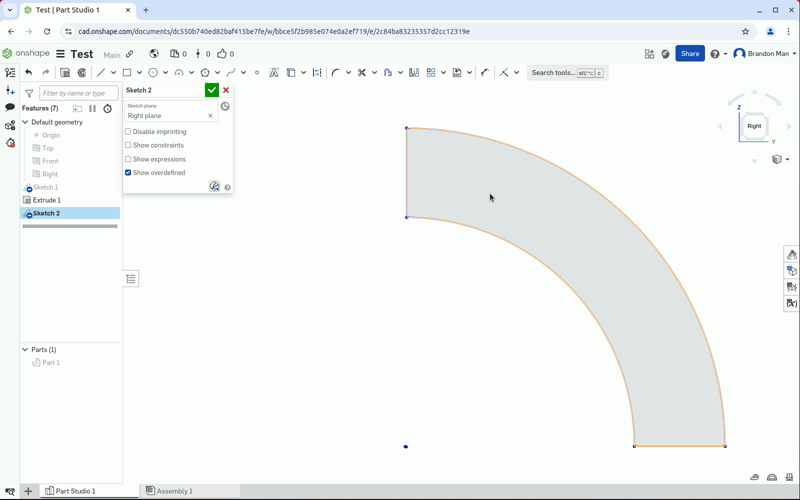
scroll(6)
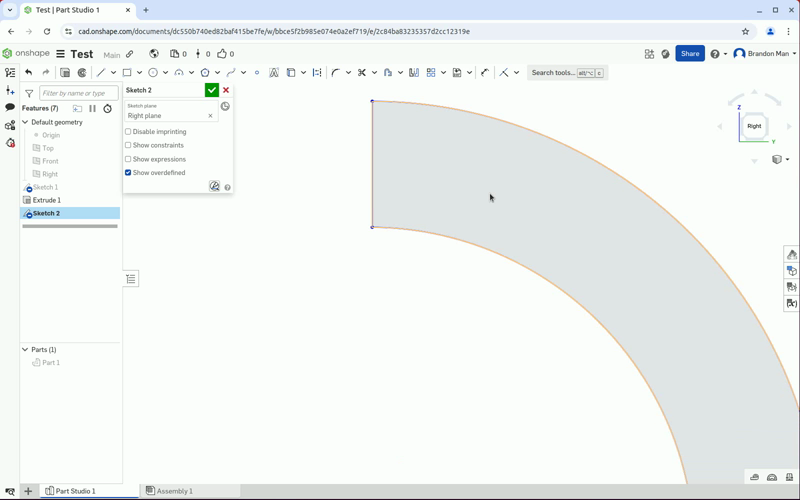
scroll(6)
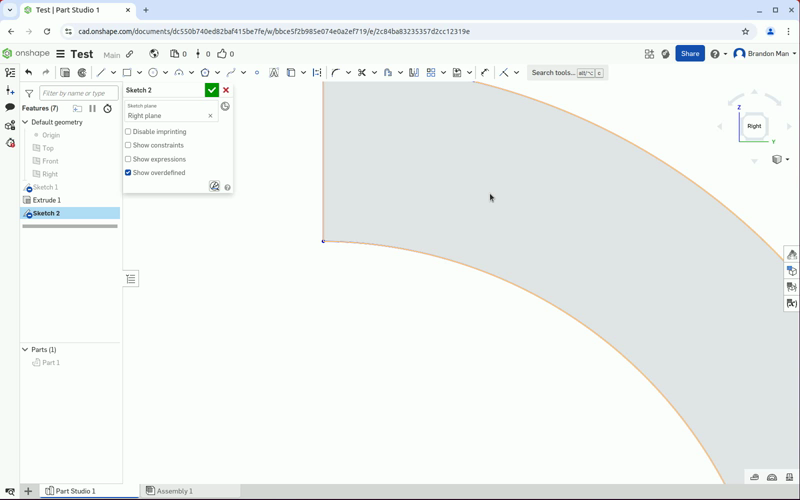
scroll(6)
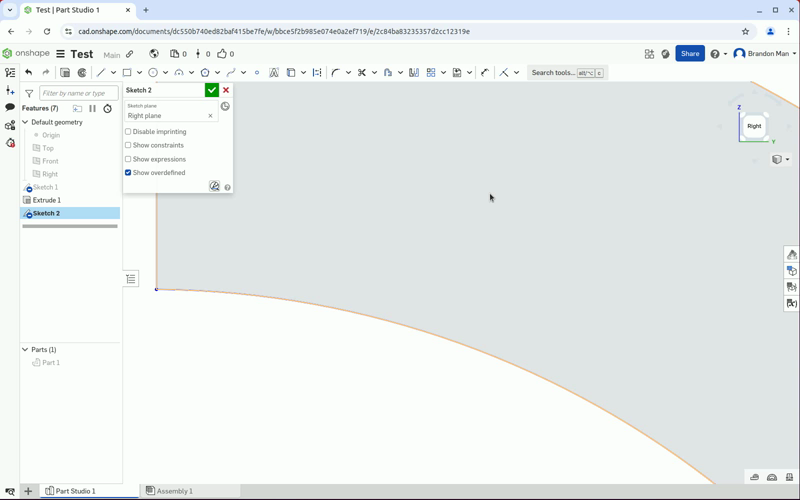
click(490, 193)
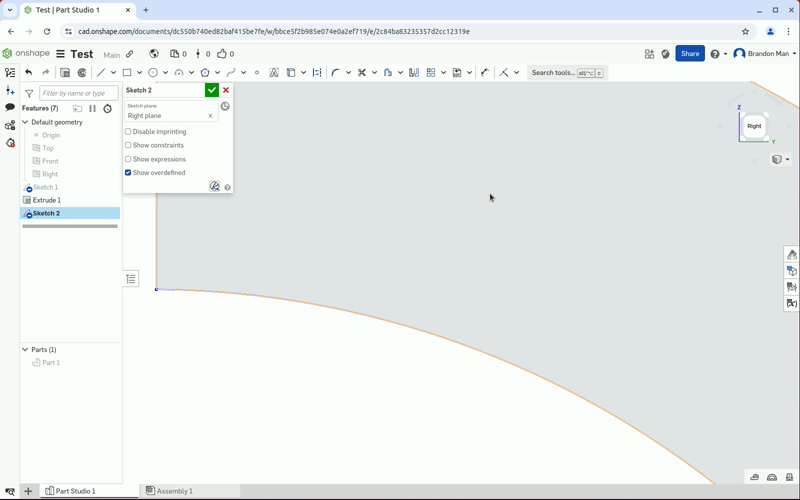
scroll(-6)
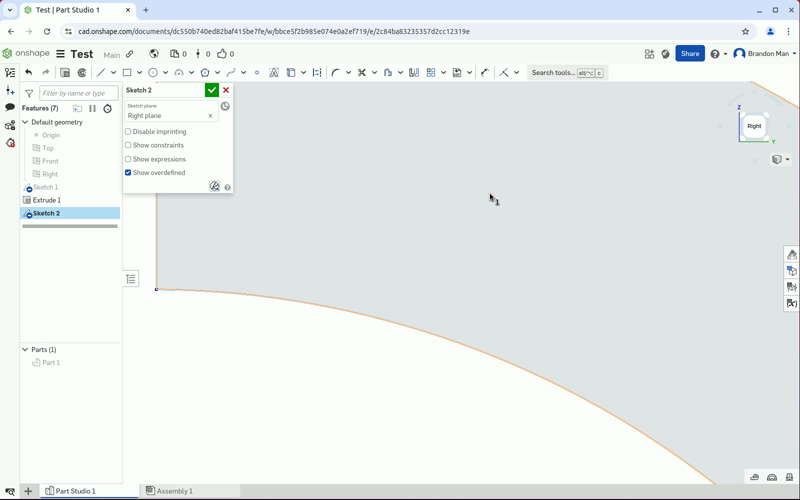
scroll(-6)
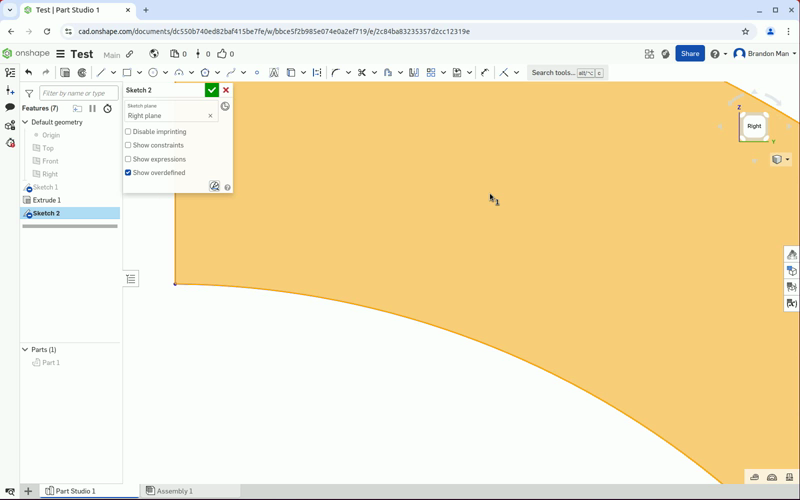
scroll(-6)
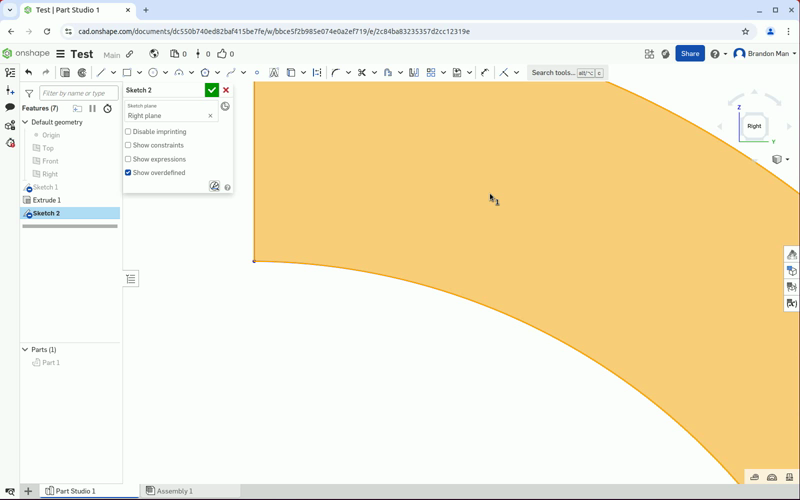
scroll(-6)
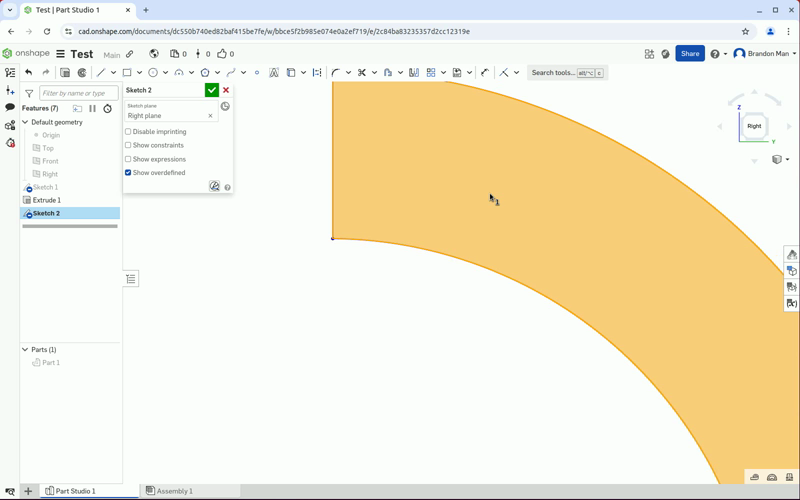
scroll(-6)
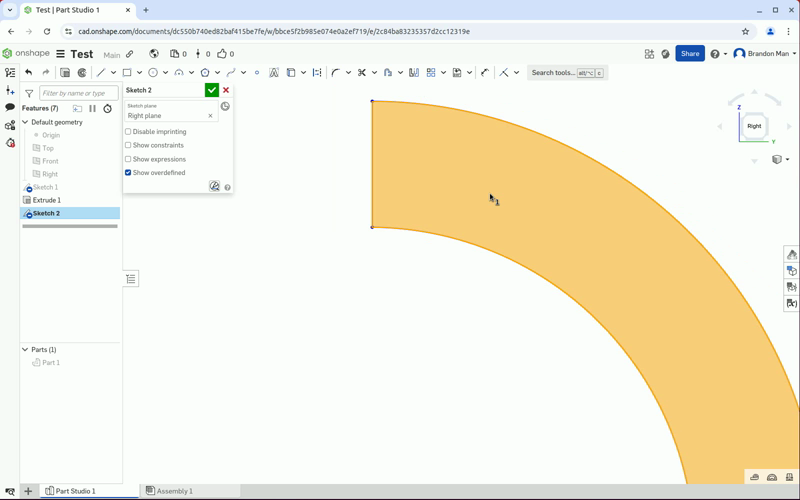
scroll(-6)
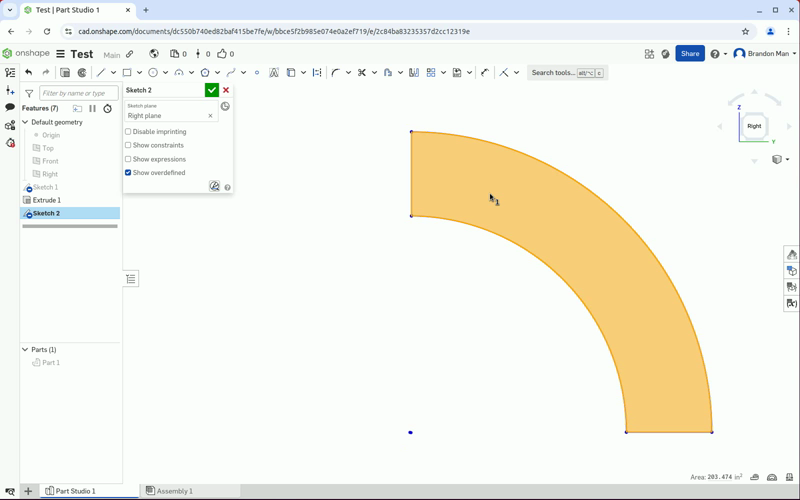
scroll(-6)
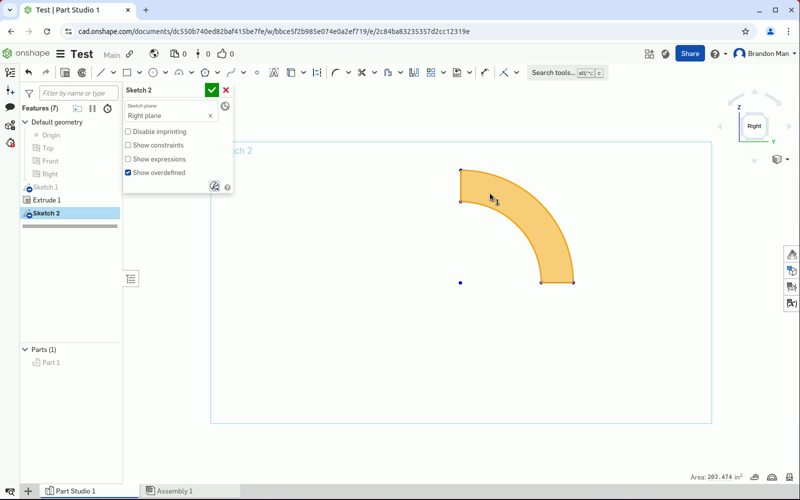
mouse_move(73, 352)
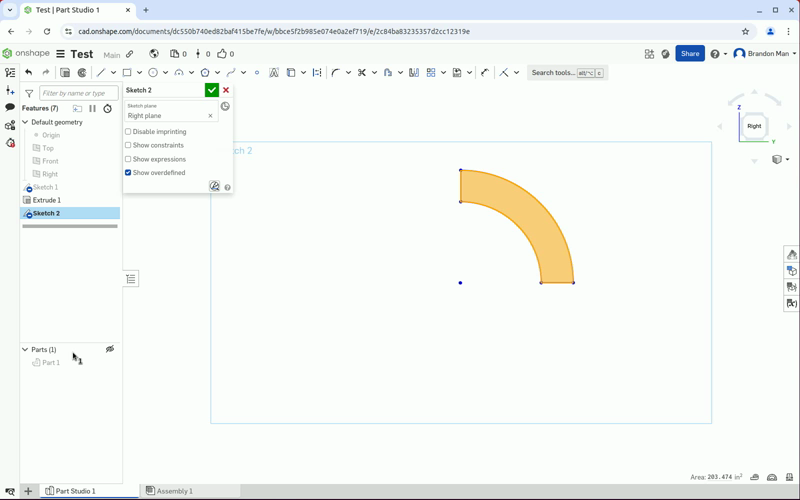
key(shift+y)
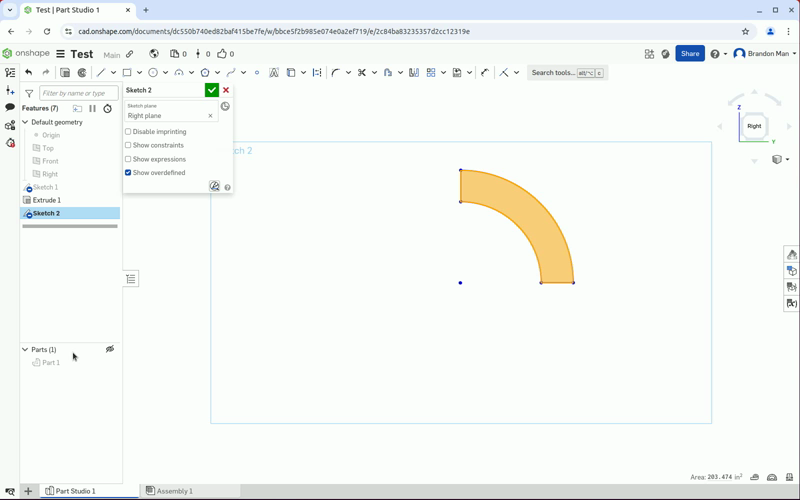
key(shift+e)
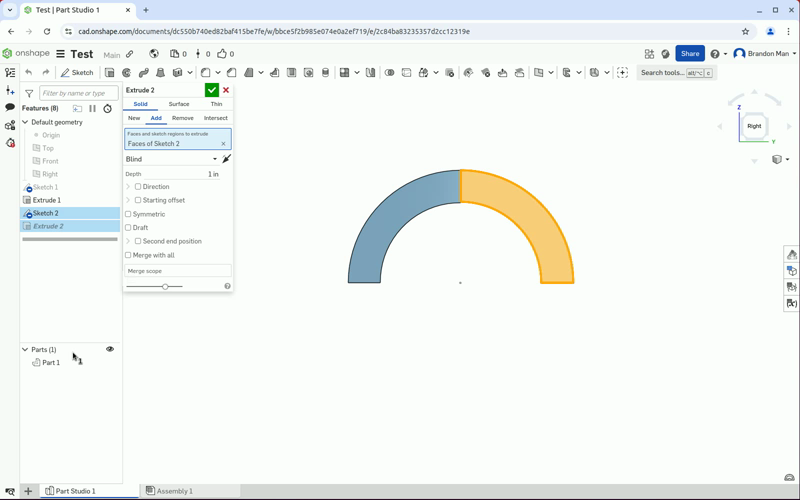
mouse_move(143, 106)
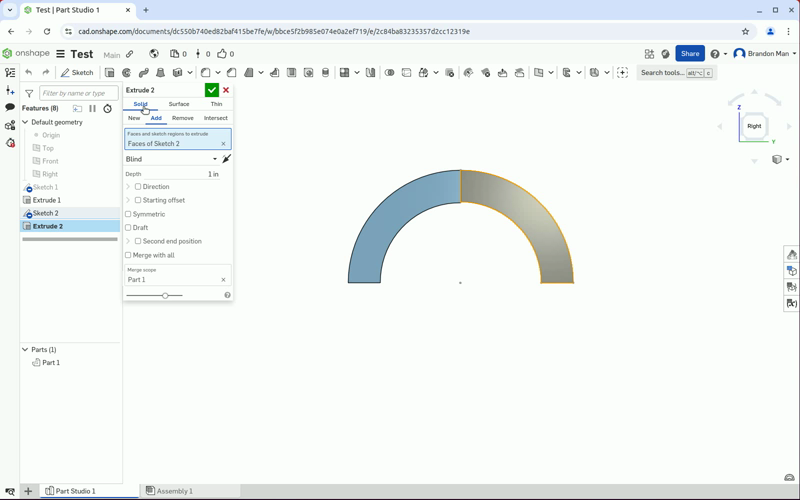
click(143, 106)
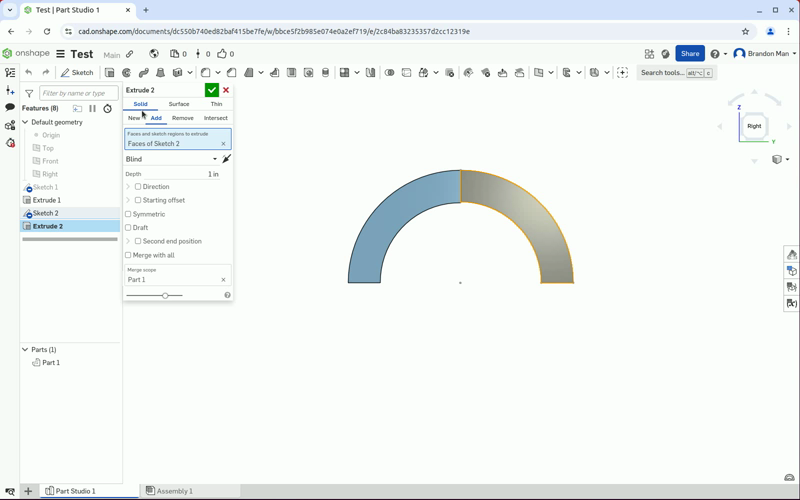
mouse_move(137, 120)
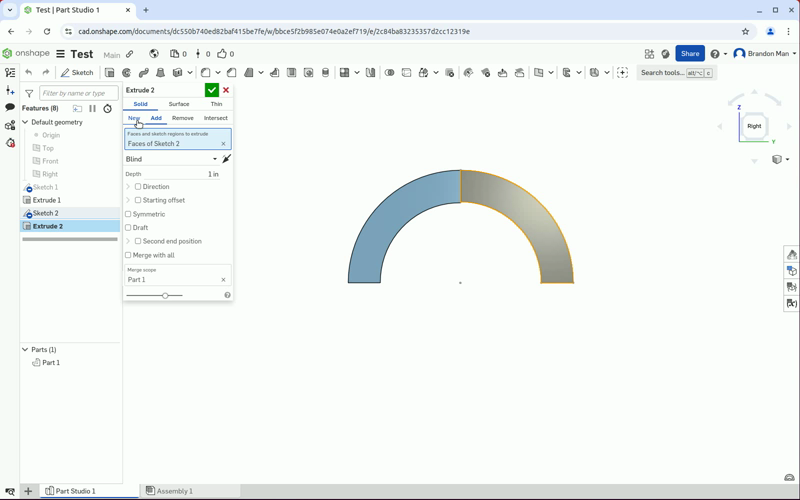
click(137, 120)
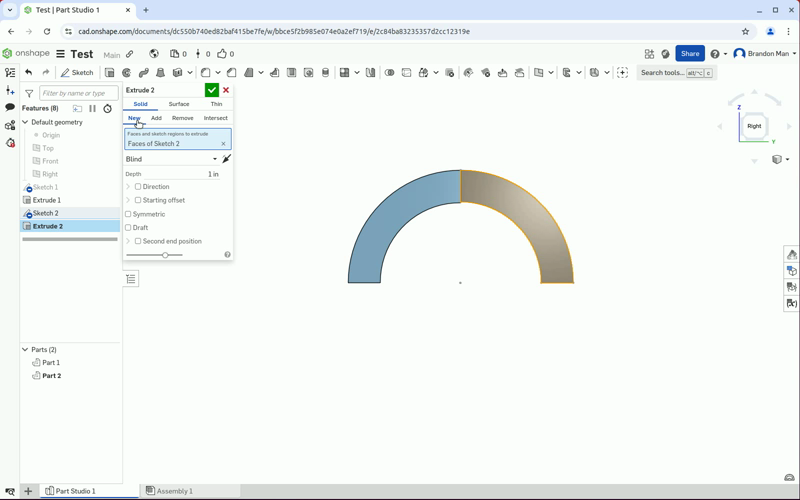
key(tab, 4)
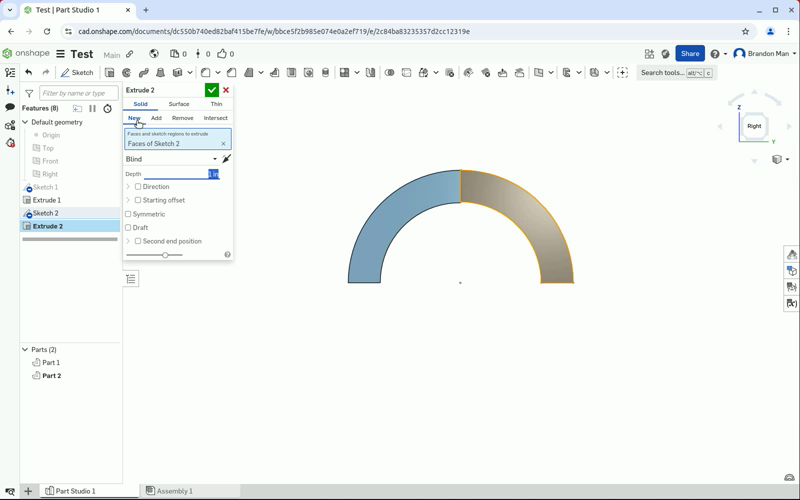
text(2.407)
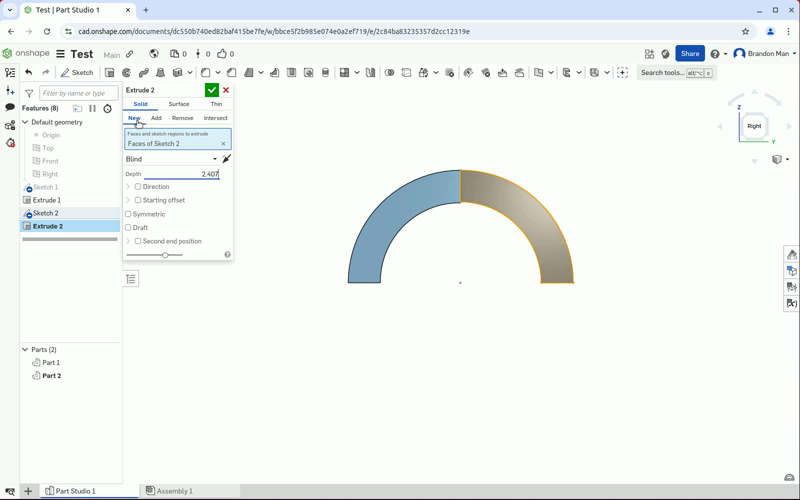
key(enter)
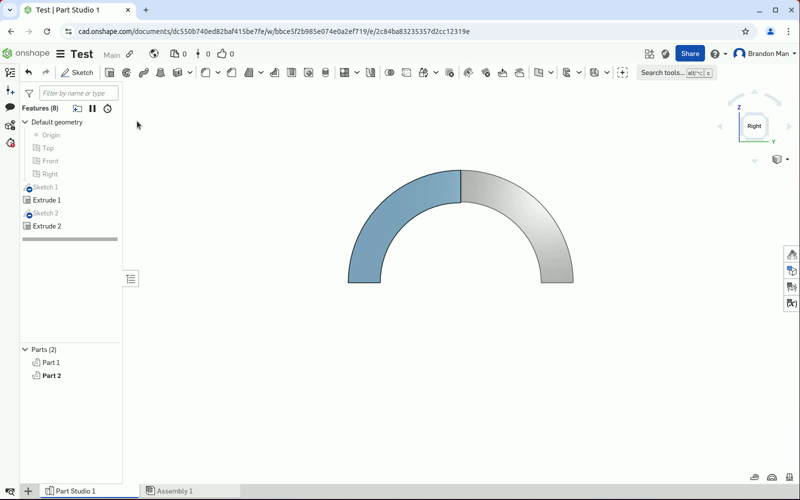
key(shift+h)
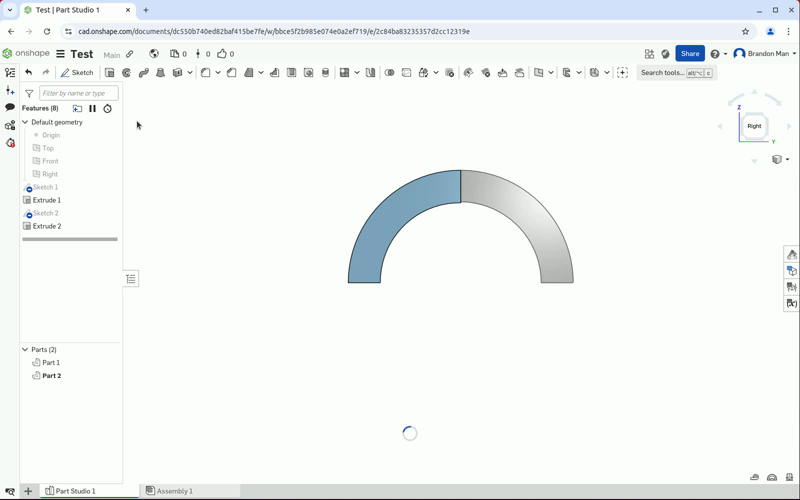
key(shift+h)
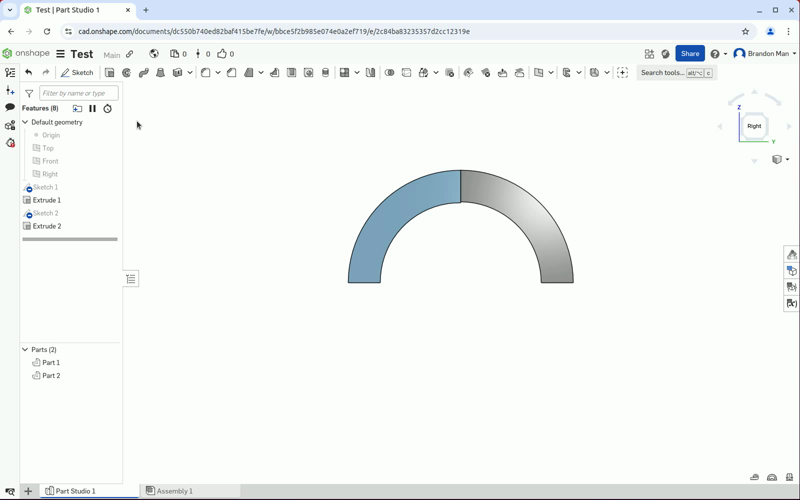
mouse_move(73, 189)
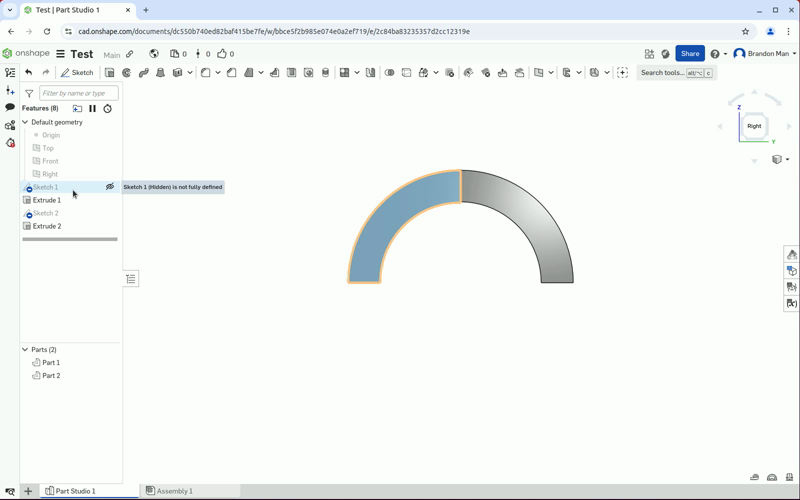
click(73, 189)
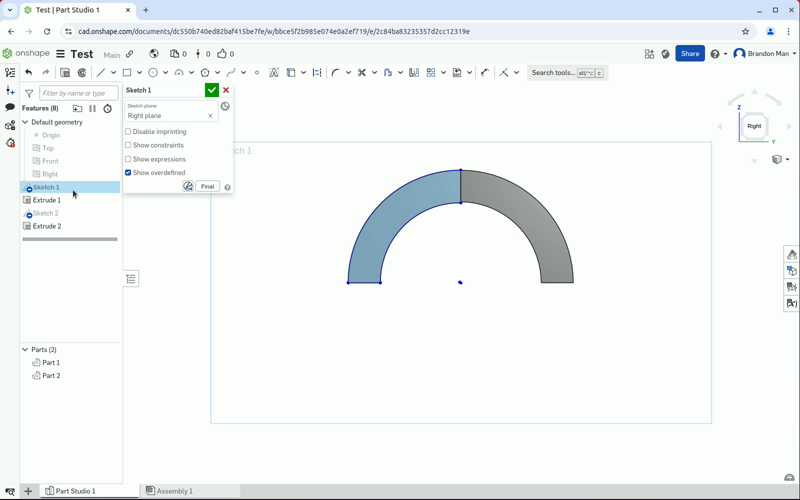
mouse_move(229, 92)
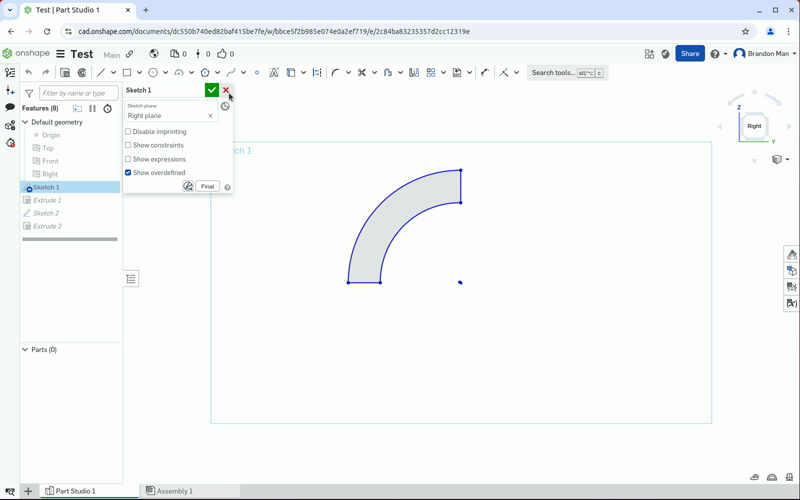
click(229, 92)
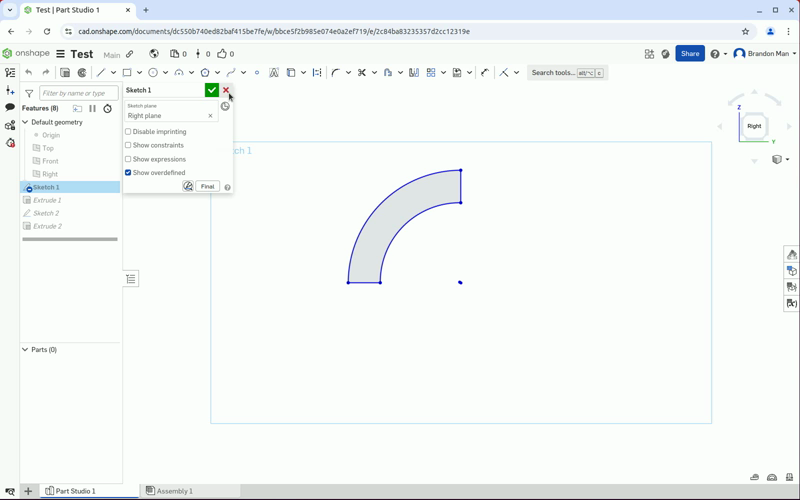
key(shift+s)
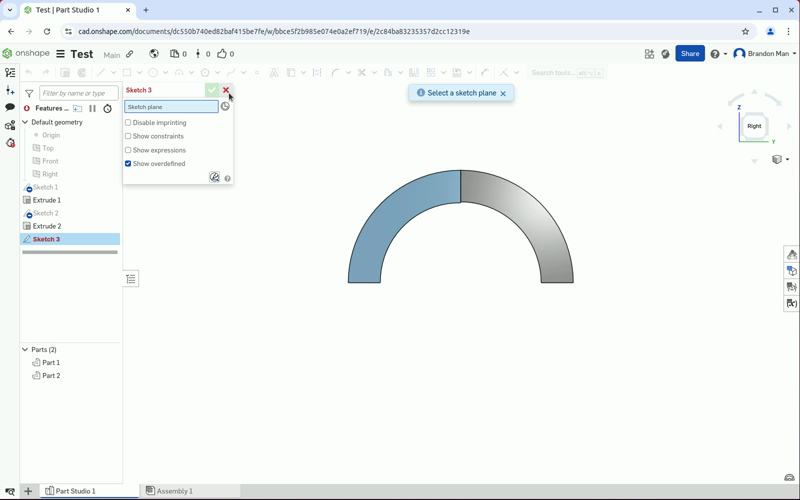
mouse_move(73, 176)
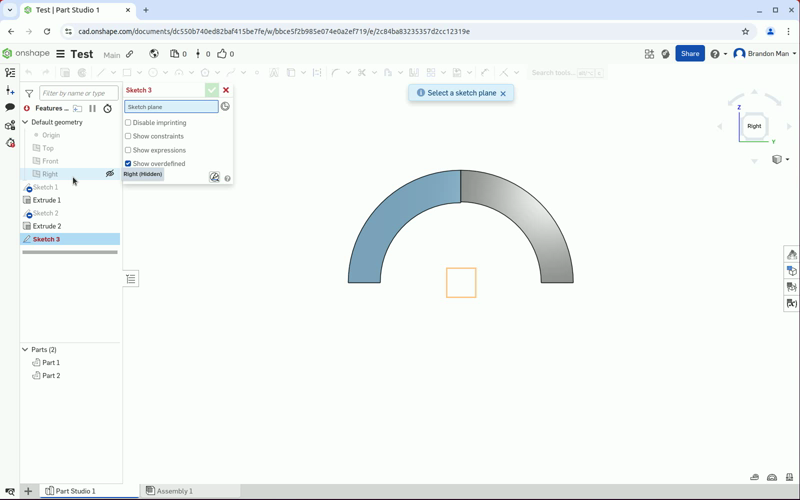
click(73, 176)
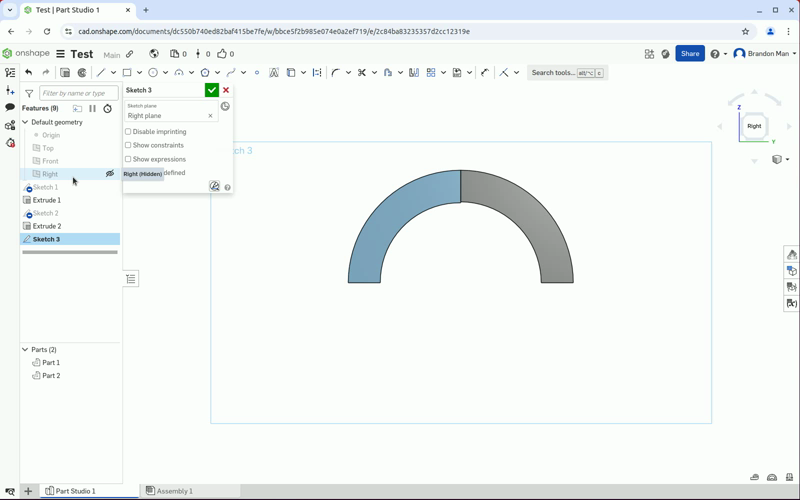
mouse_move(73, 352)
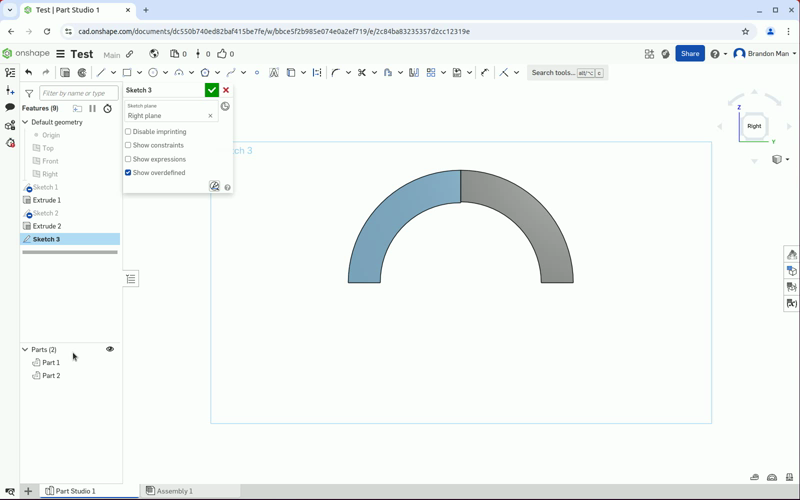
key(y)
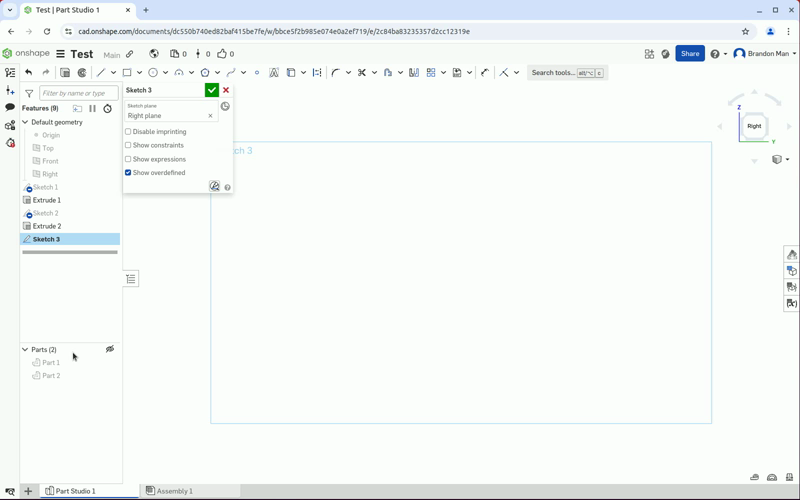
key(a)
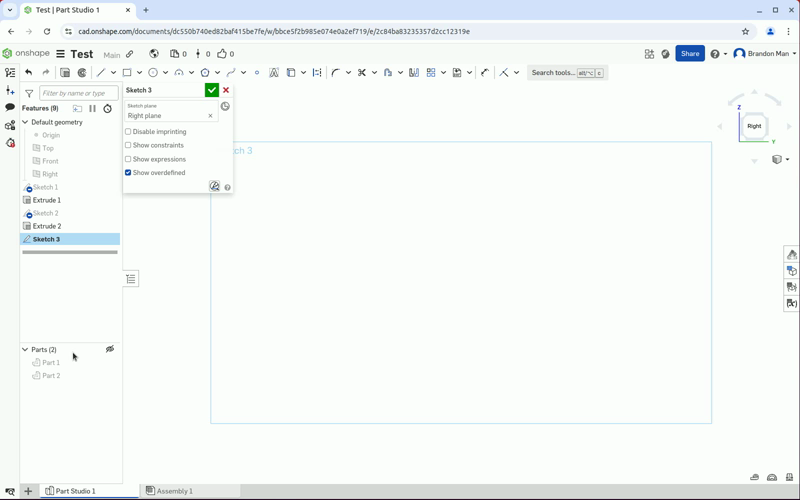
key_down(shift)
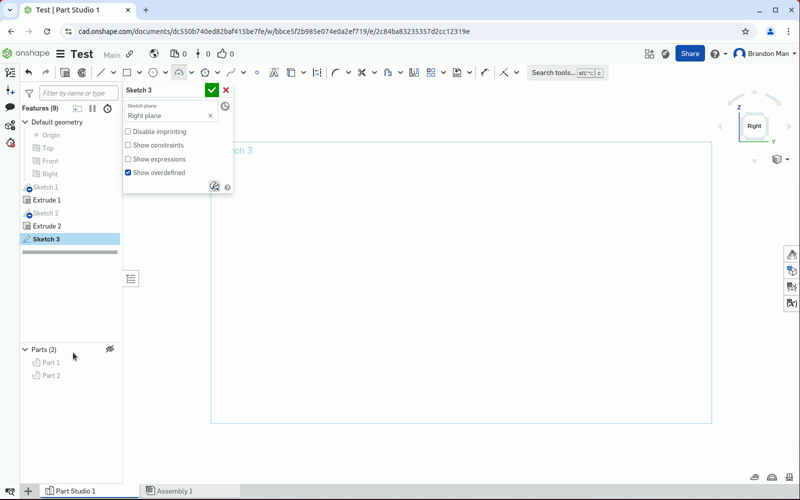
mouse_move(460, 395)
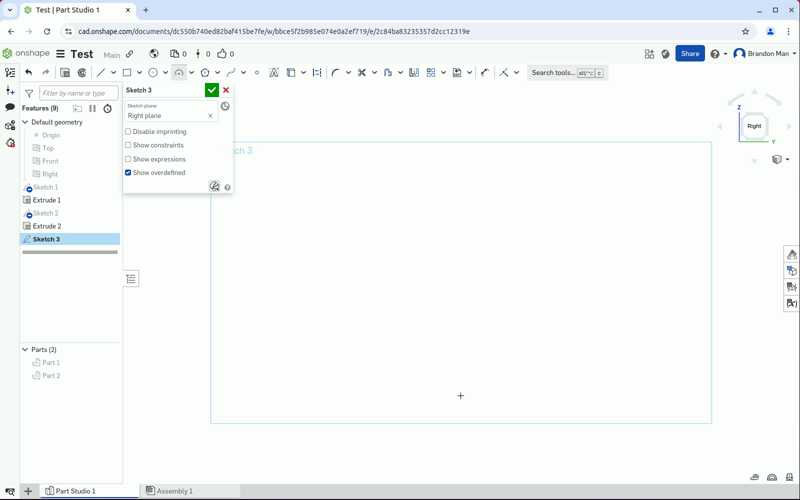
click(460, 395)
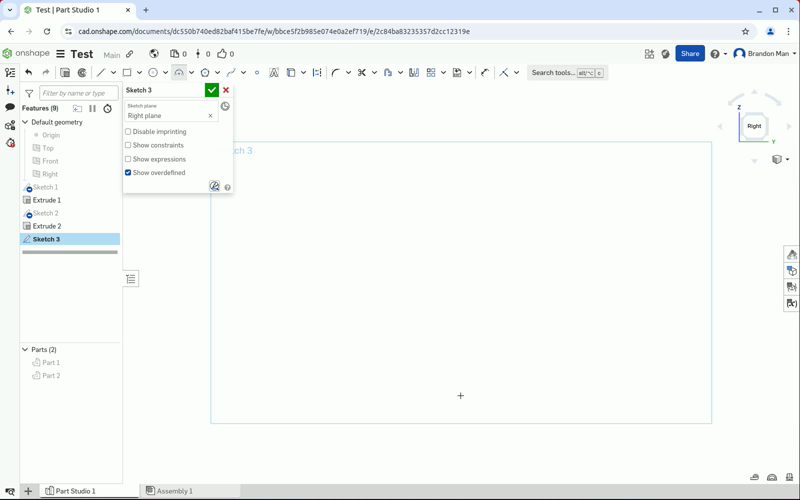
key_up(shift)
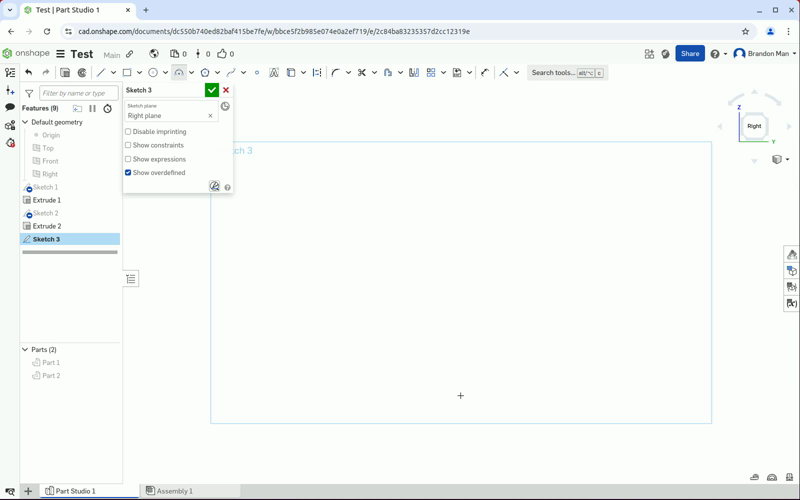
key_down(shift)
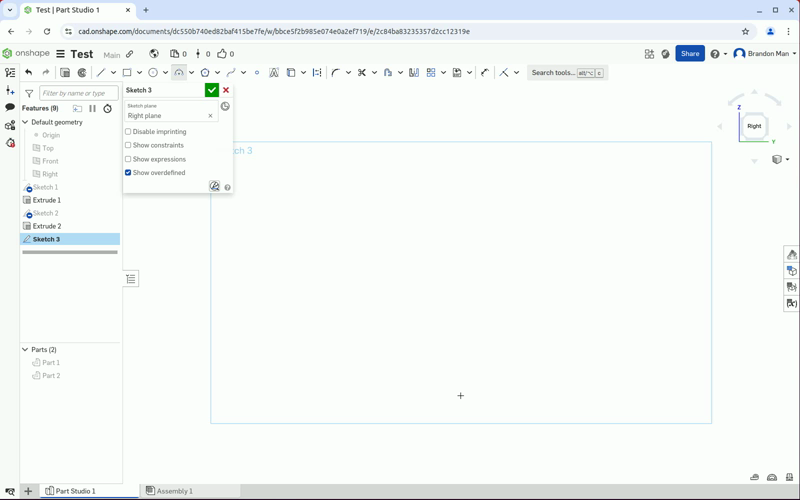
mouse_move(573, 282)
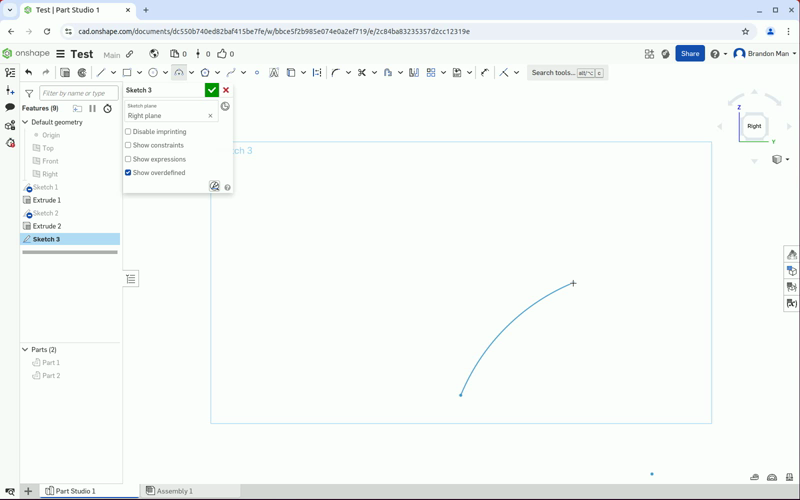
click(573, 282)
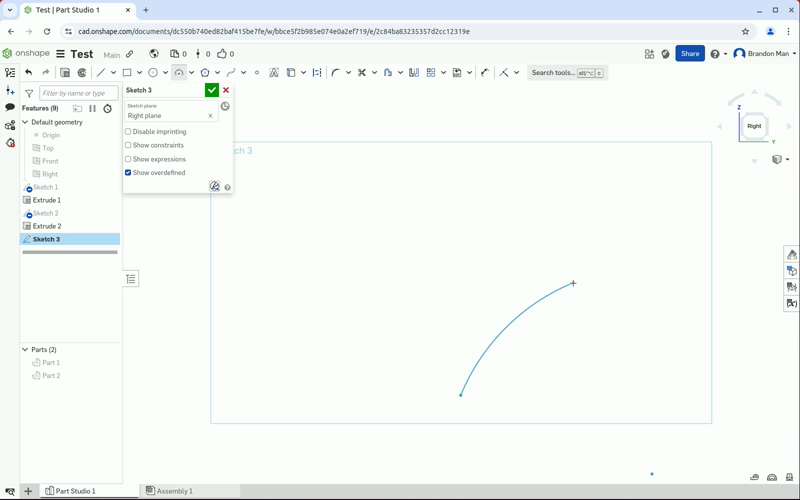
mouse_move(540, 362)
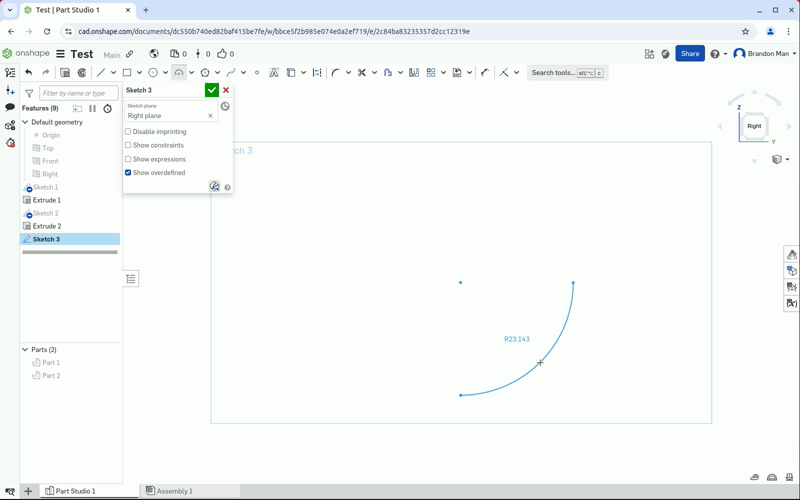
click(540, 362)
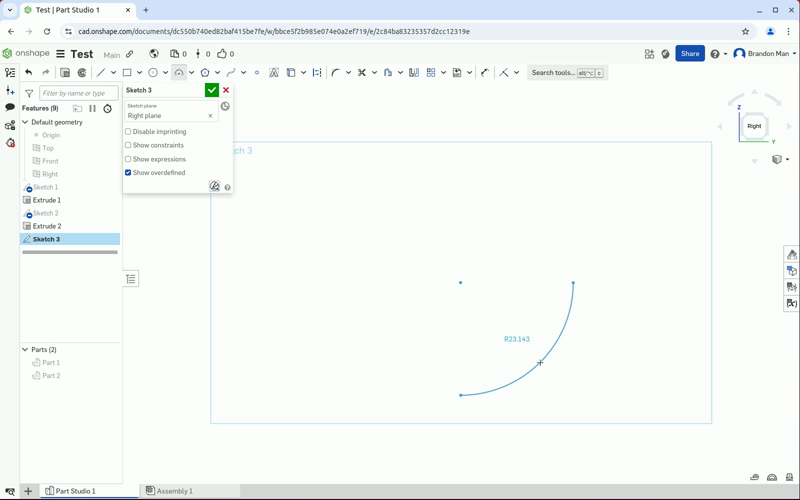
key_up(shift)
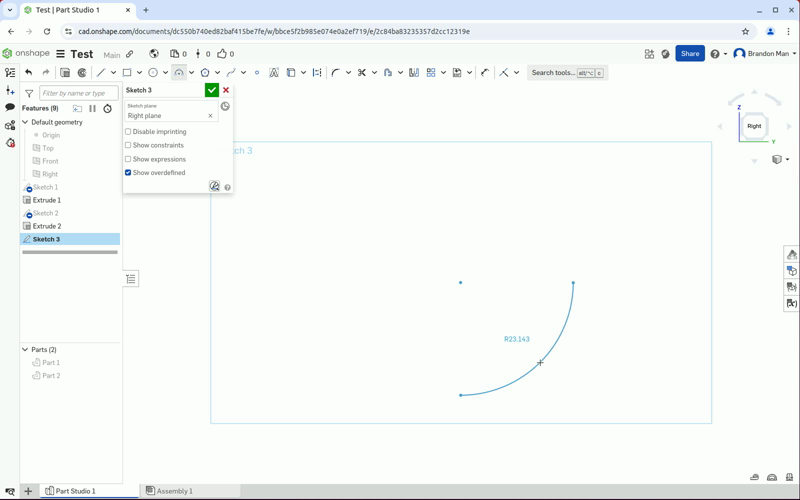
key(esc)
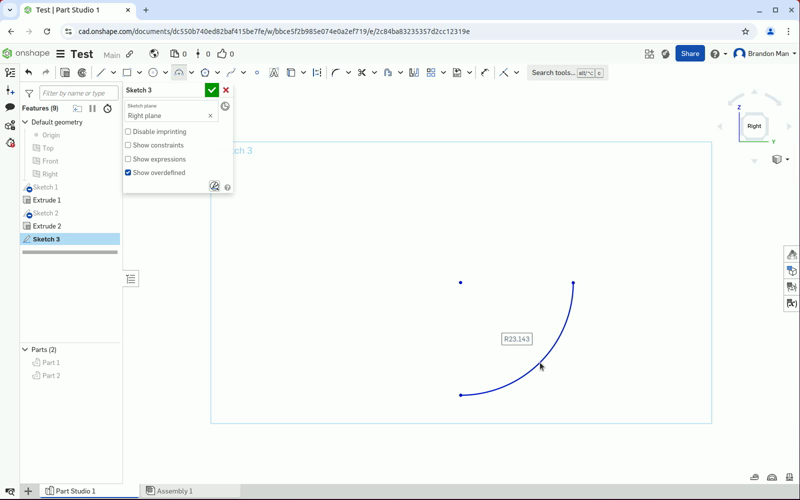
key(l)
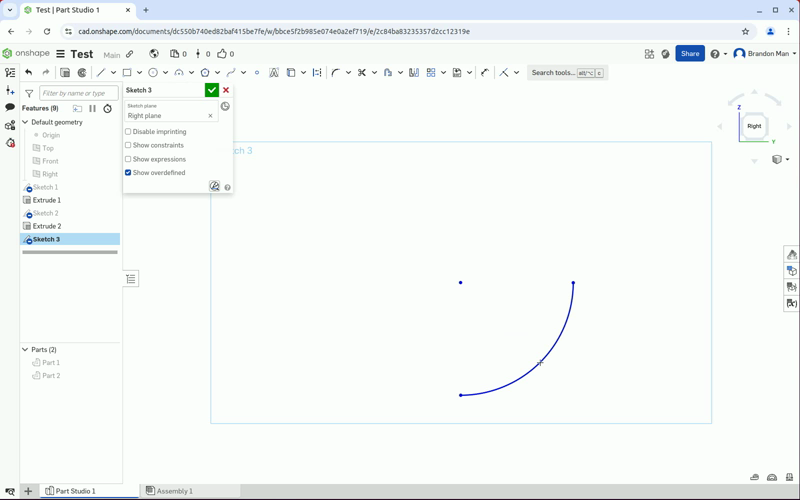
mouse_move(573, 282)
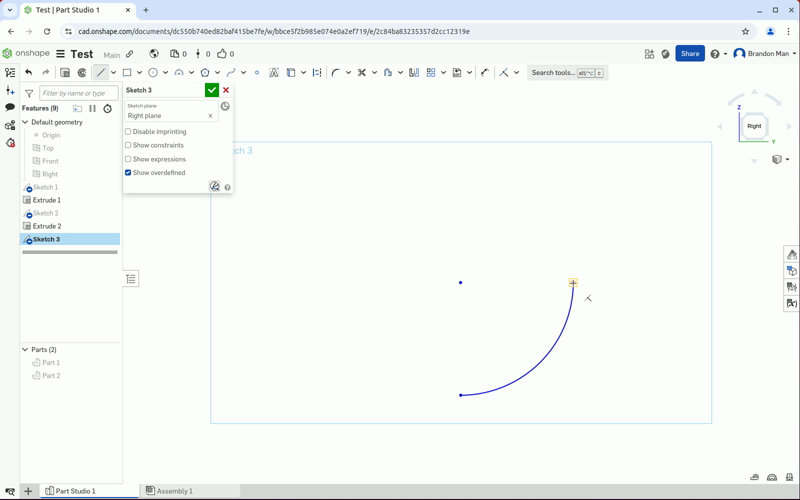
click(573, 282)
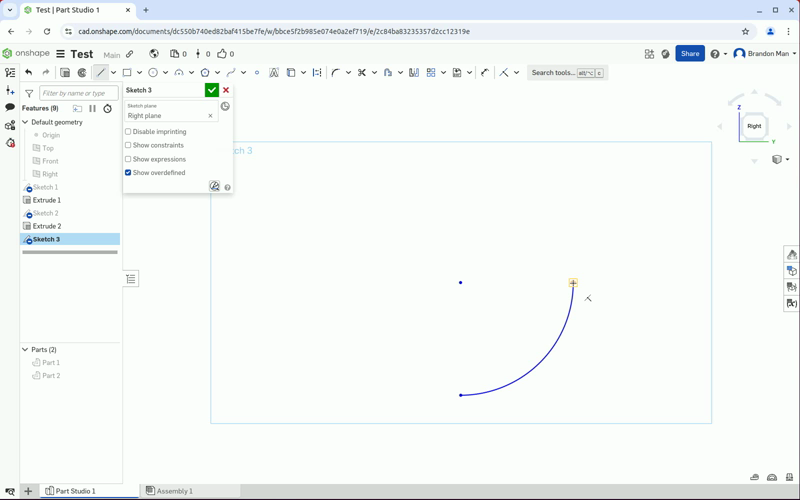
key_down(shift)
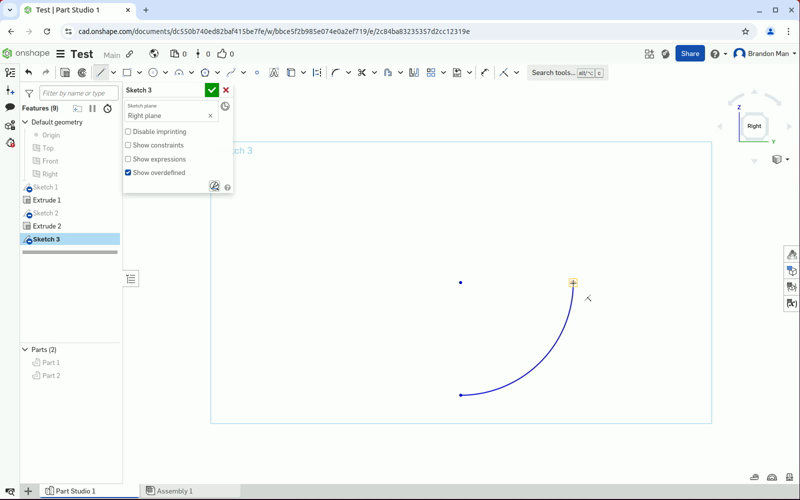
mouse_move(589, 282)
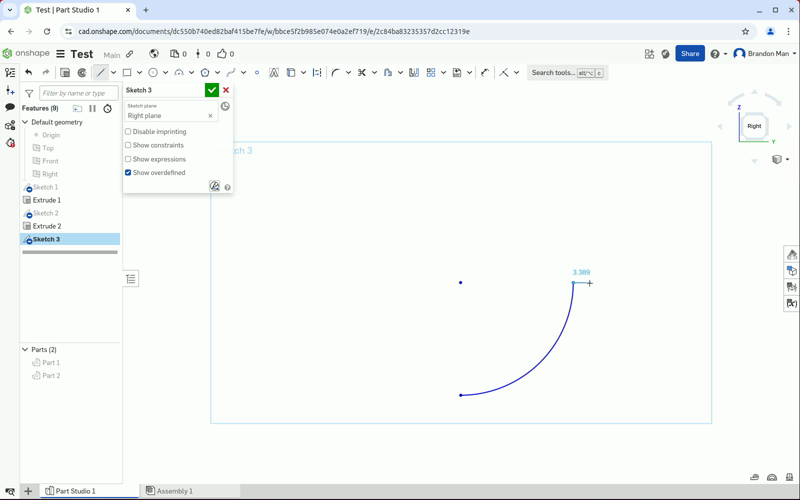
mouse_move(541, 282)
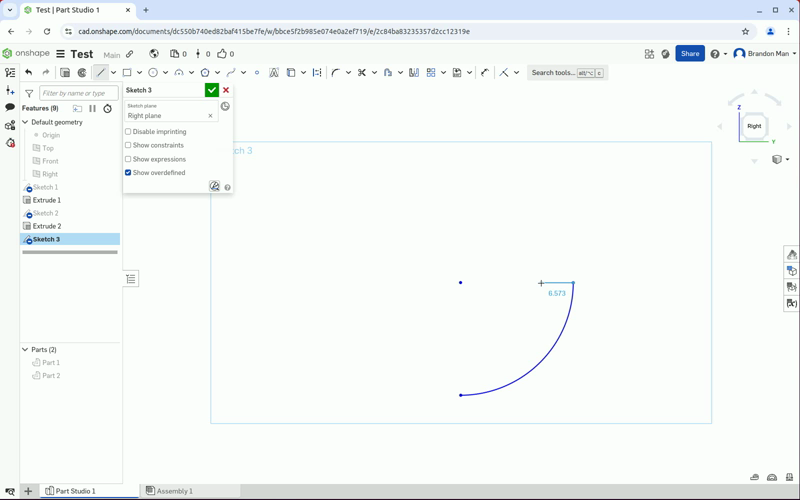
click(541, 282)
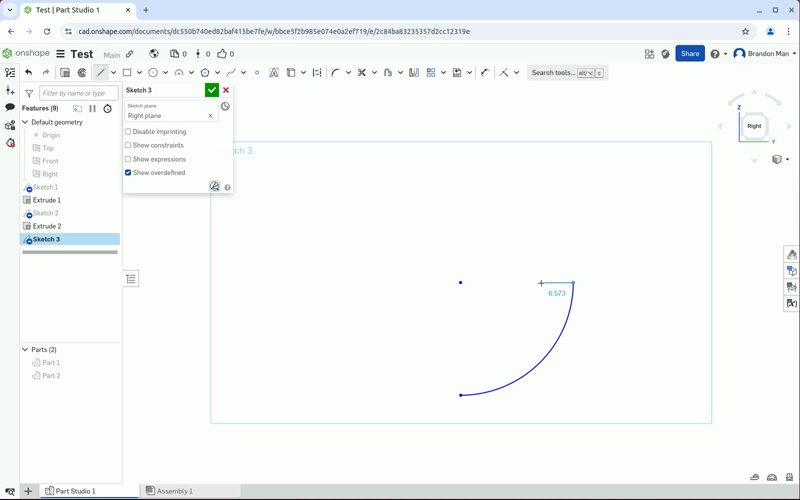
key_up(shift)
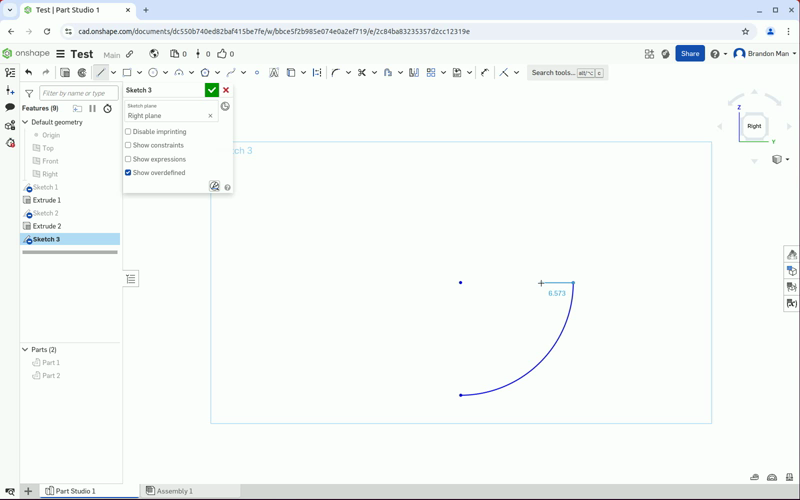
key(esc)
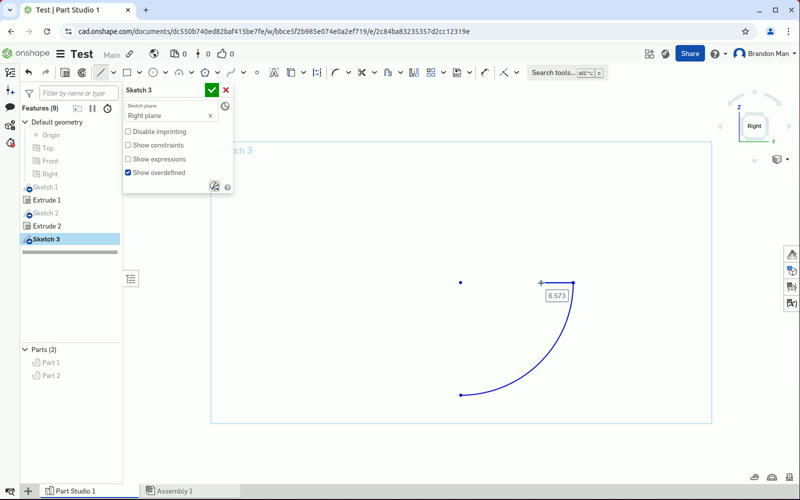
key(a)
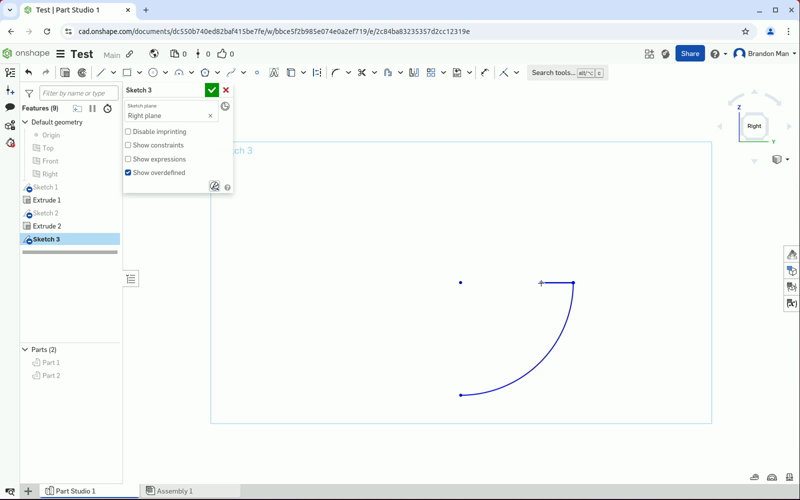
mouse_move(541, 282)
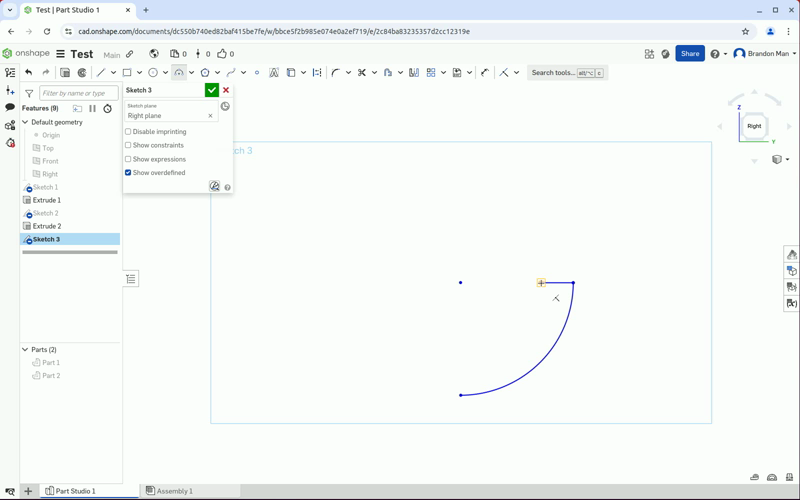
click(541, 282)
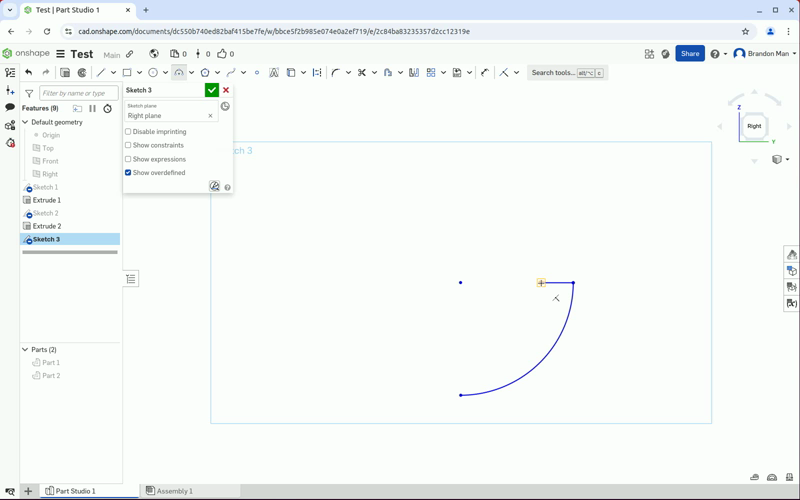
key_down(shift)
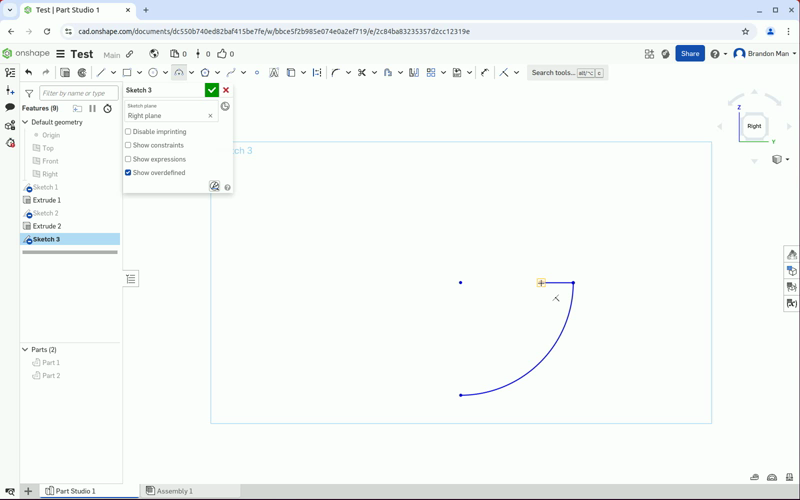
mouse_move(460, 363)
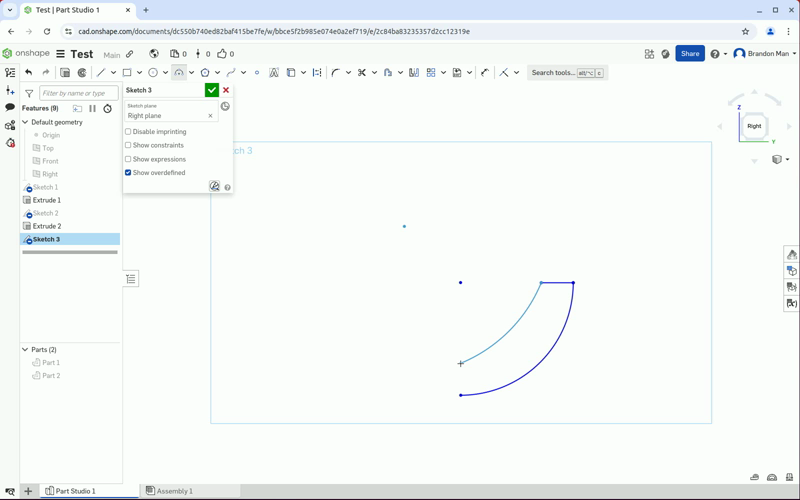
click(460, 363)
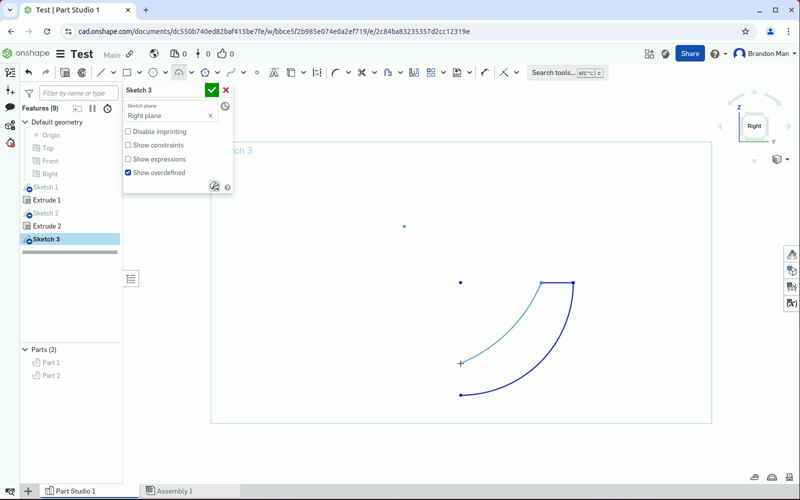
mouse_move(517, 339)
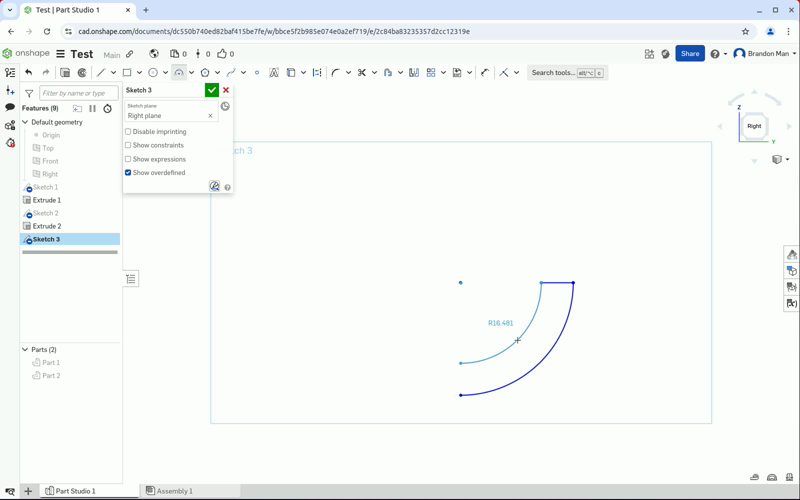
click(517, 339)
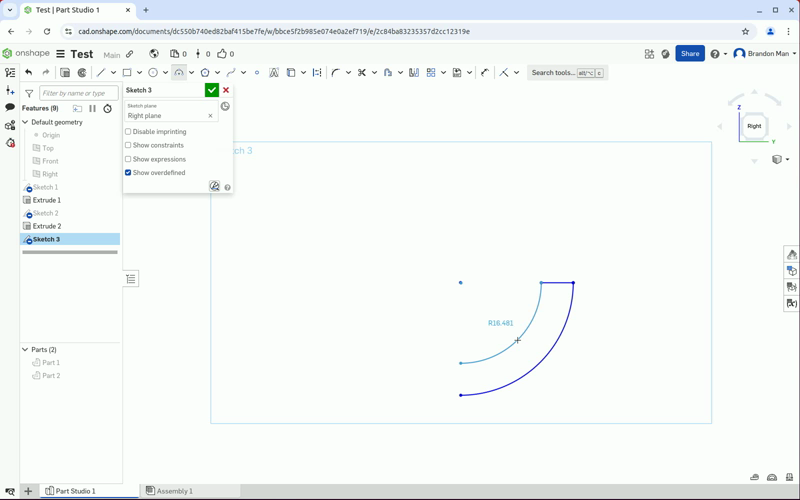
key_up(shift)
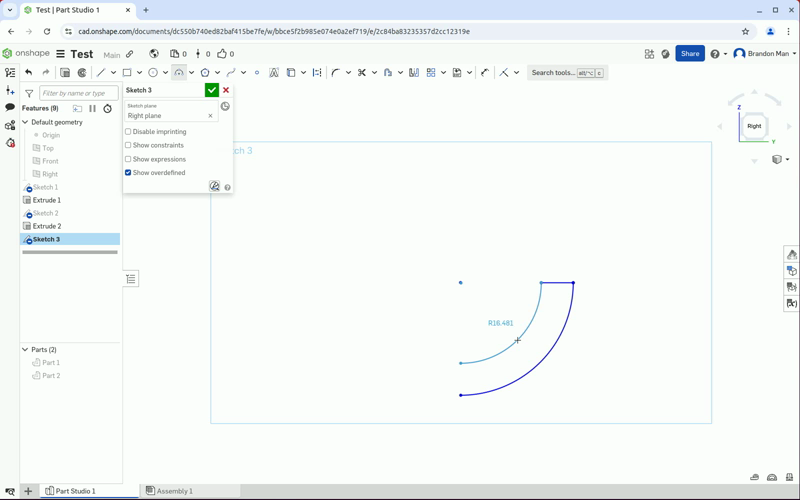
key(esc)
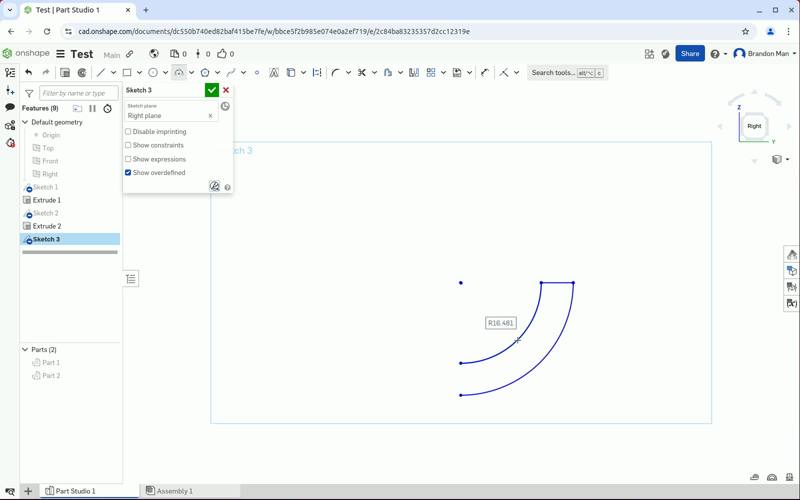
key(l)
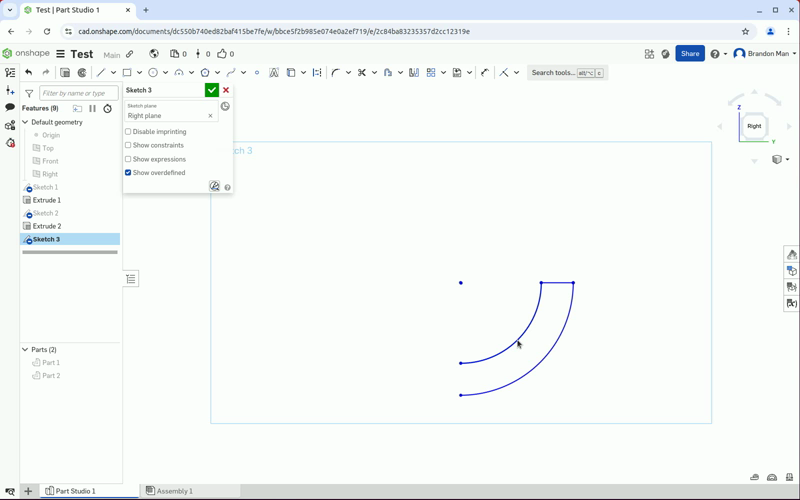
mouse_move(460, 363)
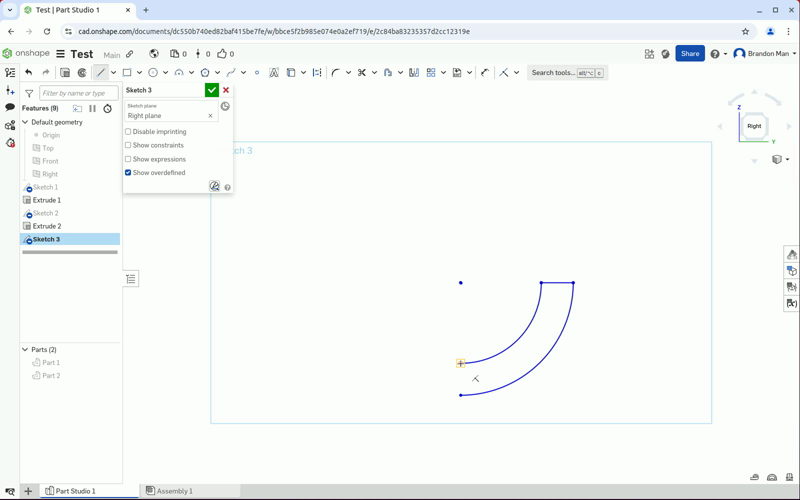
click(460, 363)
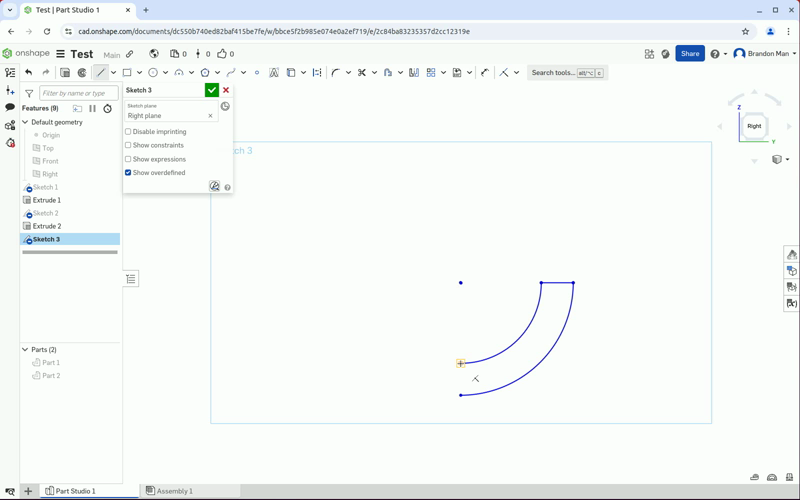
mouse_move(490, 363)
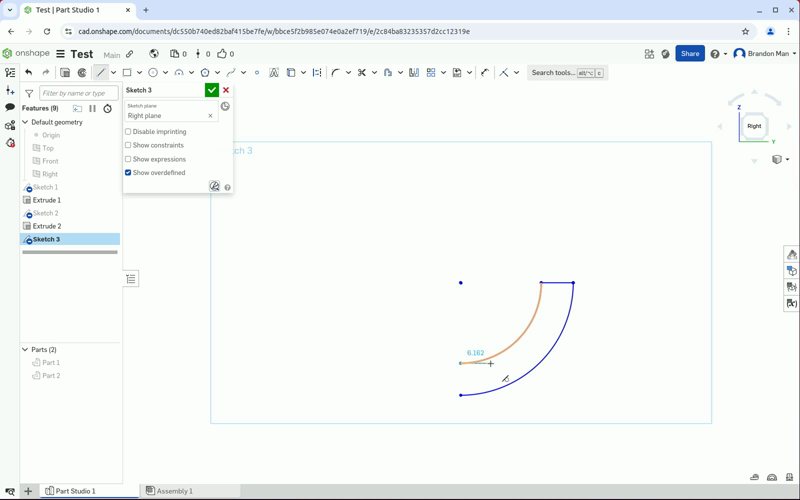
key_down(shift)
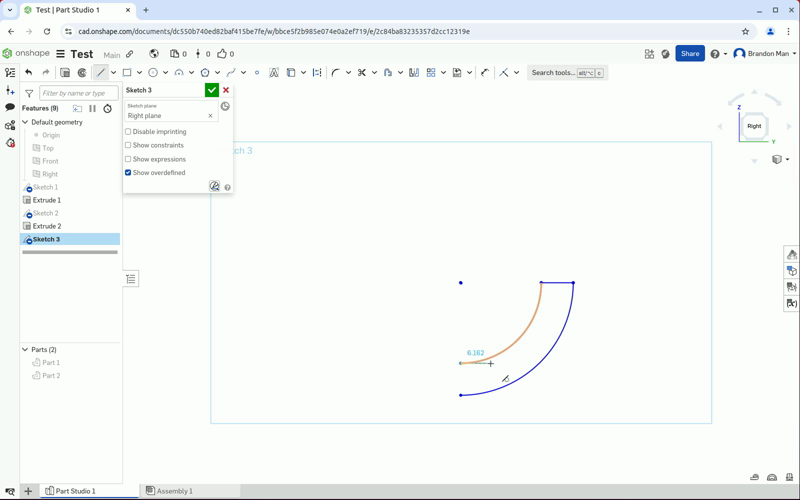
mouse_move(460, 395)
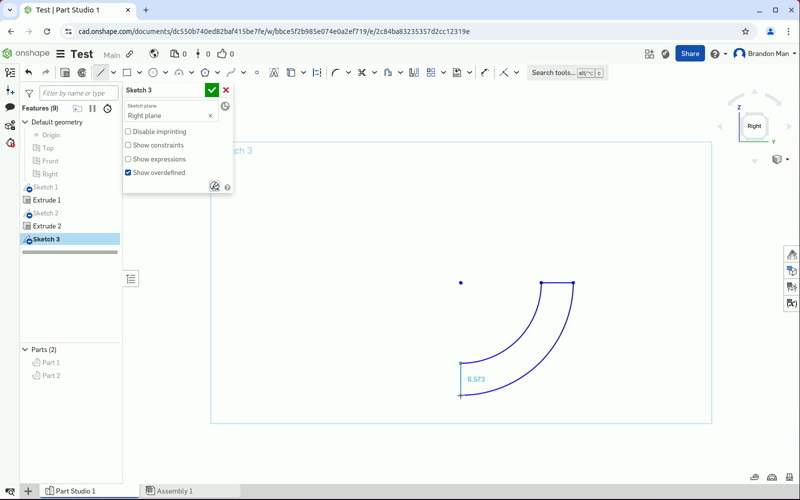
key_up(shift)
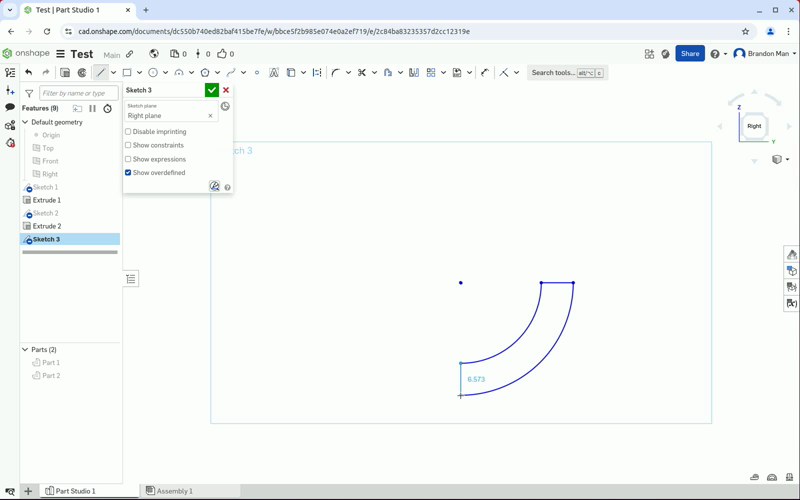
click(460, 395)
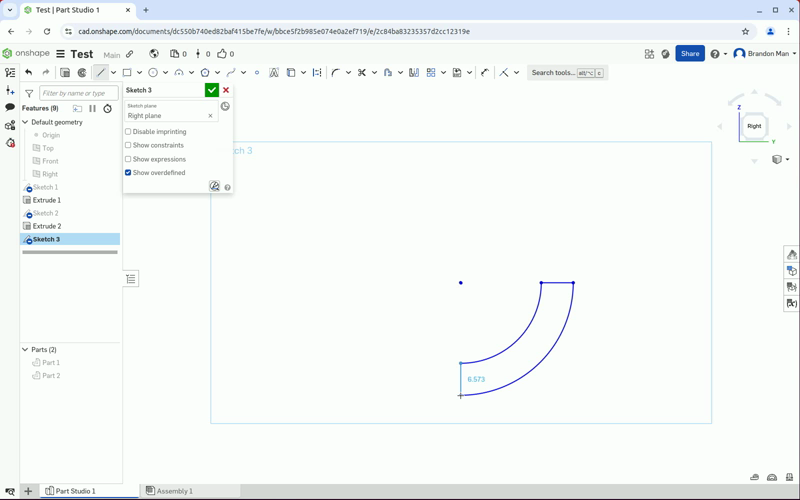
key(esc)
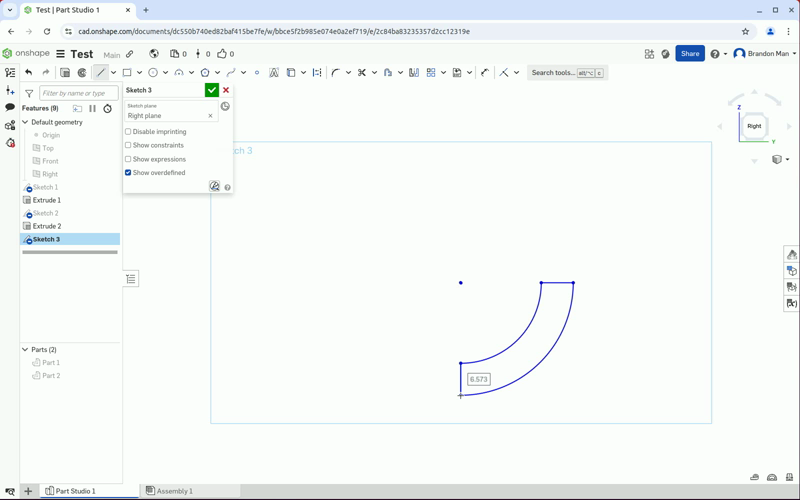
mouse_move(550, 334)
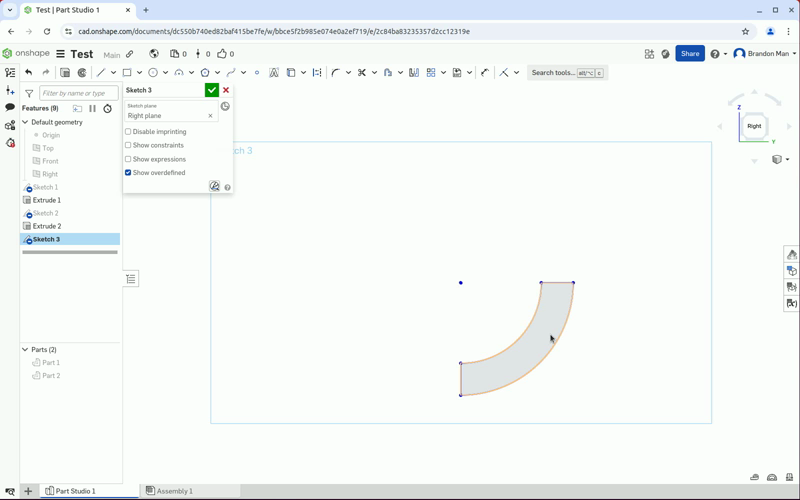
scroll(6)
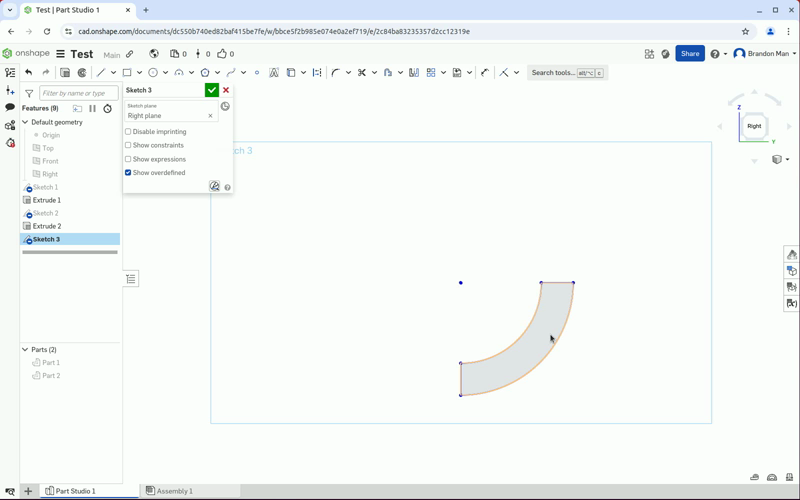
scroll(6)
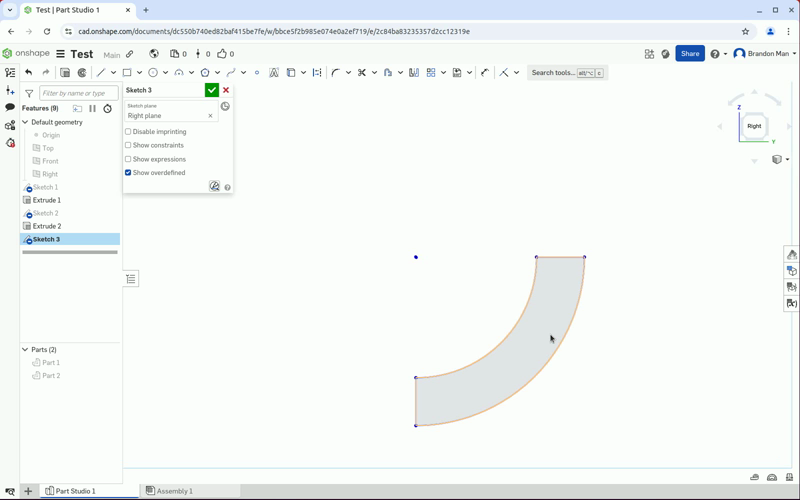
scroll(6)
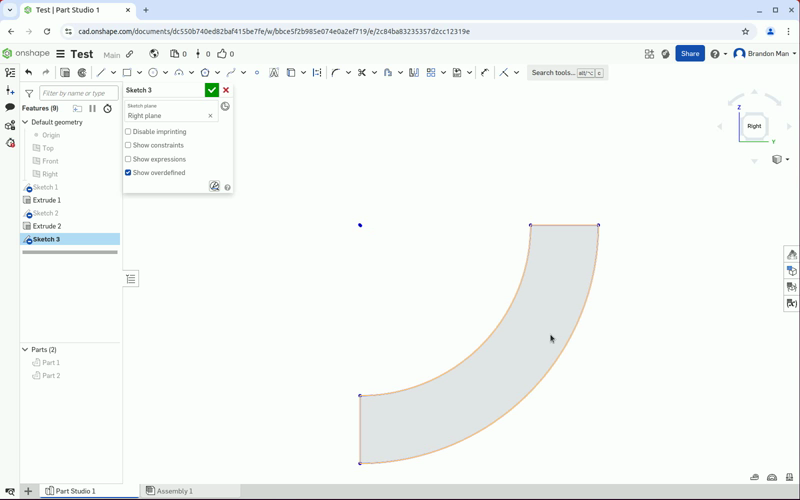
scroll(6)
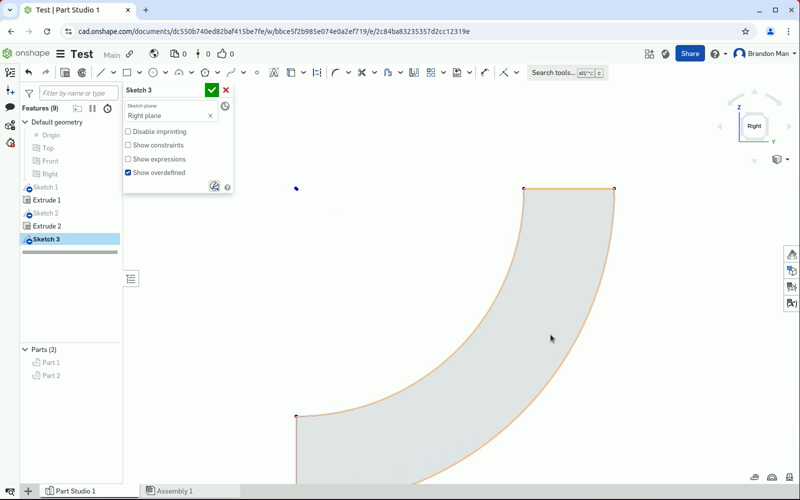
scroll(6)
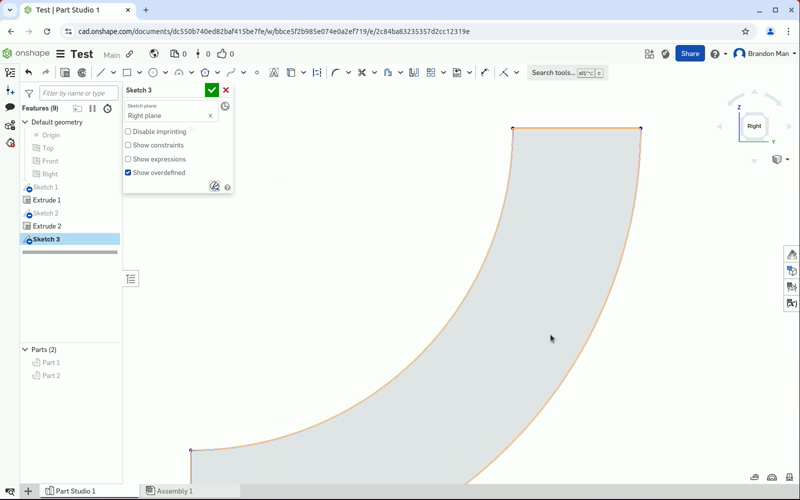
scroll(6)
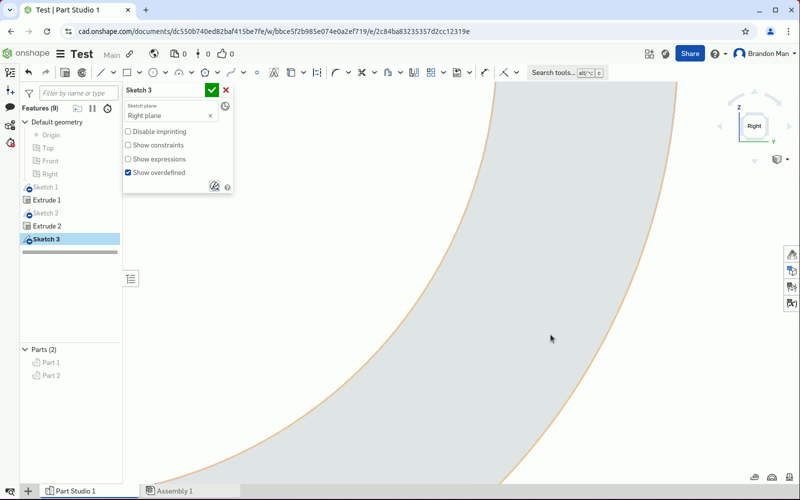
scroll(6)
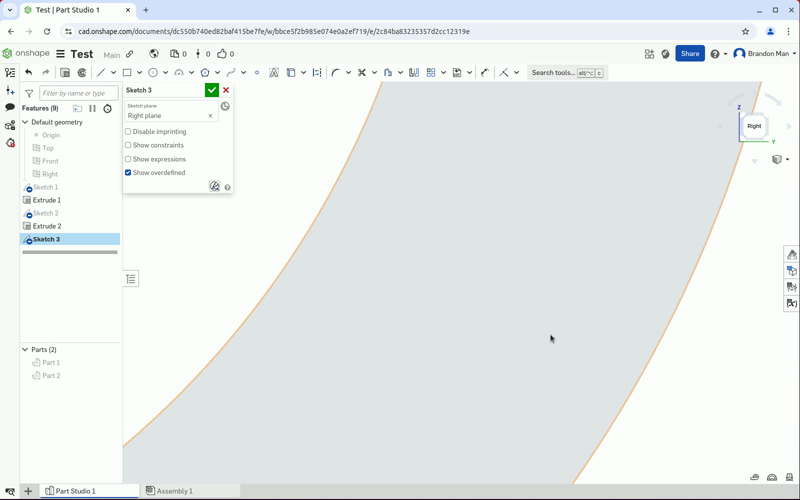
click(550, 334)
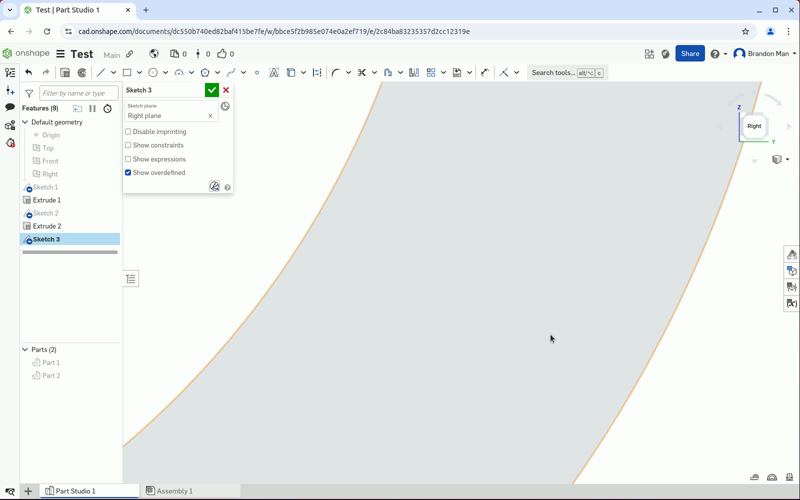
scroll(-6)
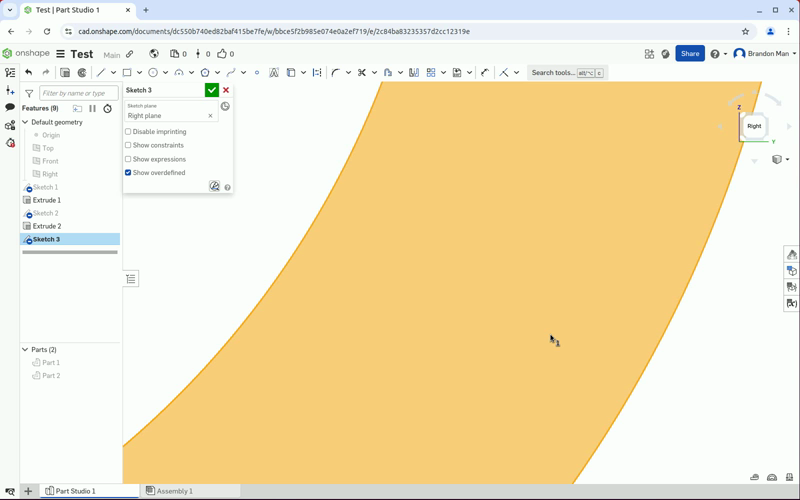
scroll(-6)
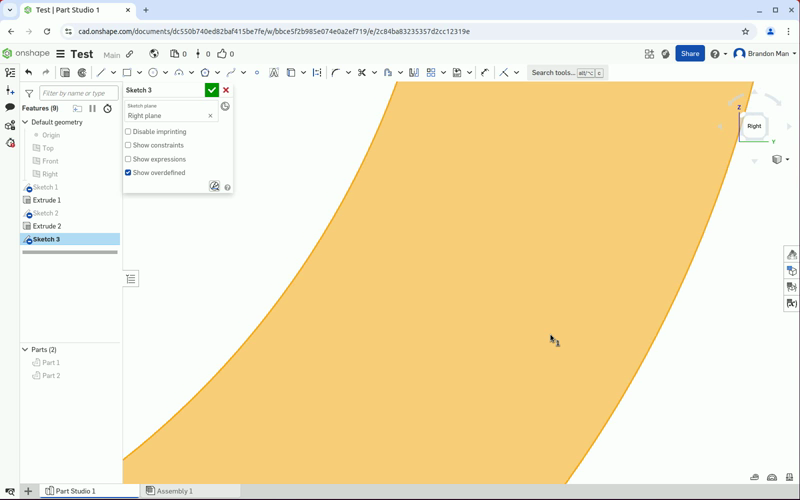
scroll(-6)
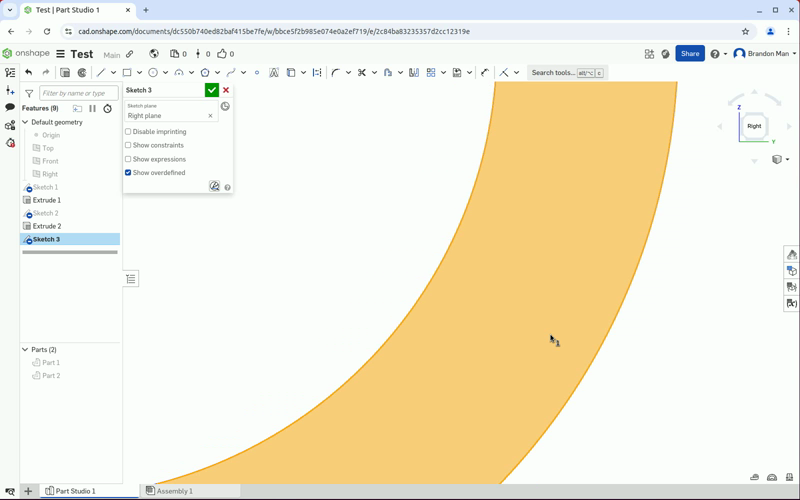
scroll(-6)
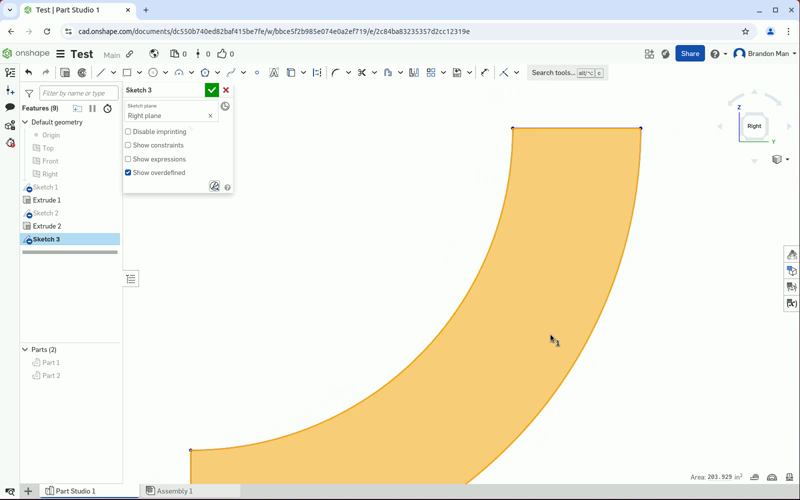
scroll(-6)
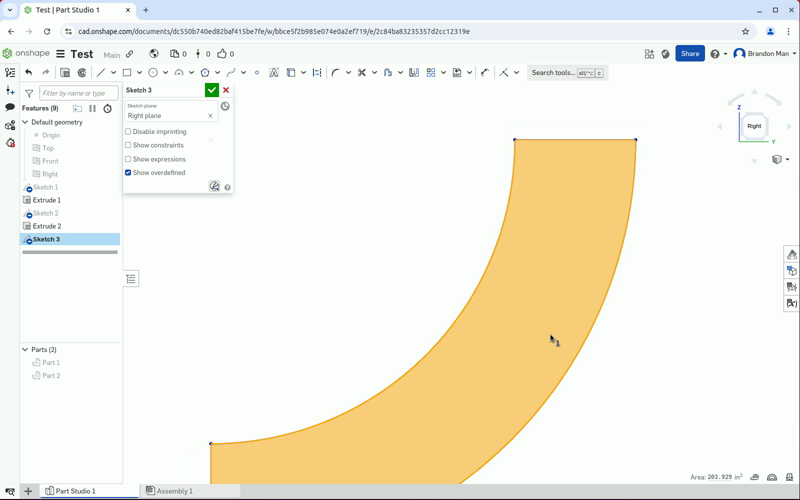
scroll(-6)
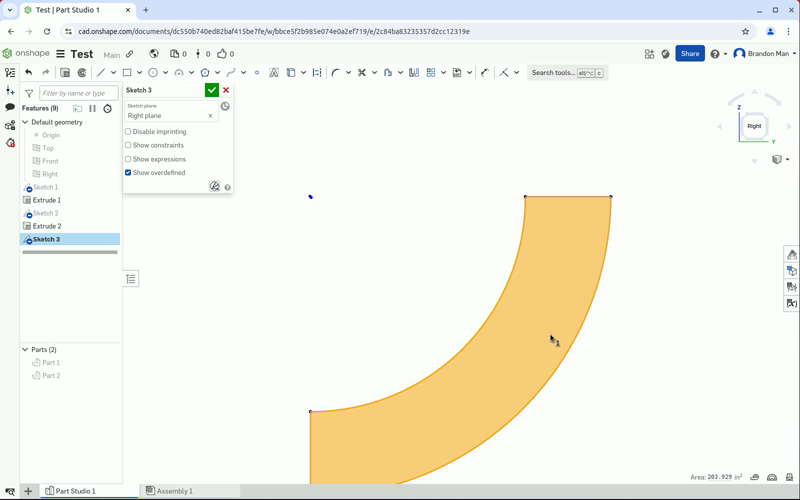
scroll(-6)
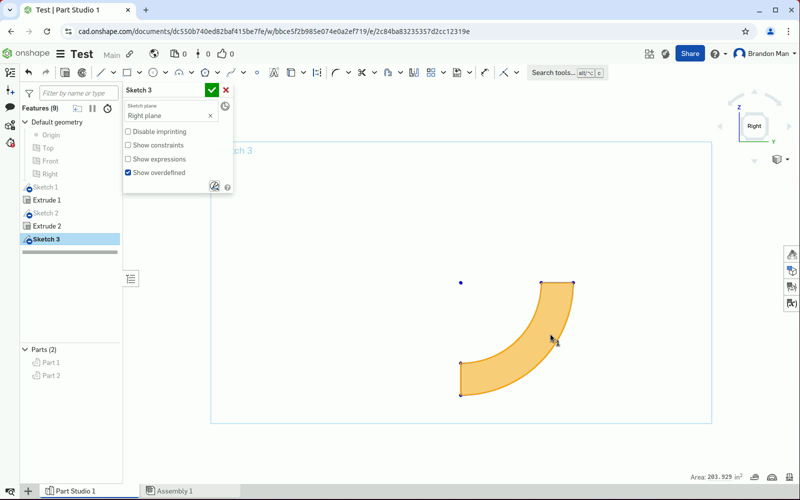
mouse_move(73, 352)
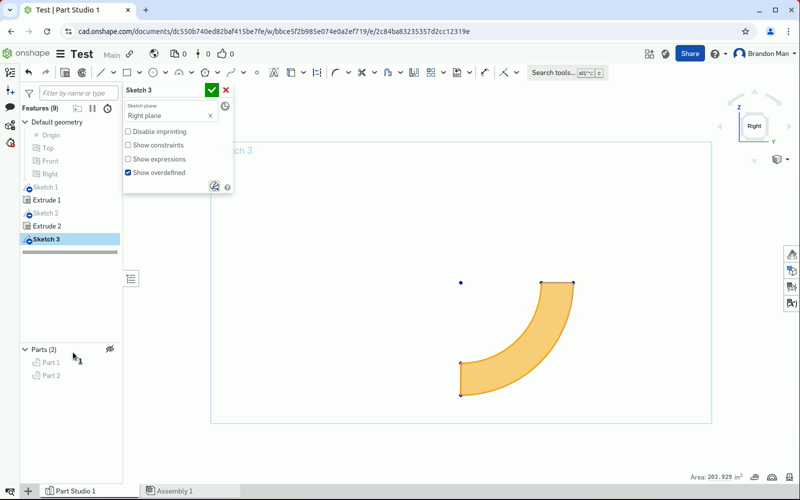
key(shift+y)
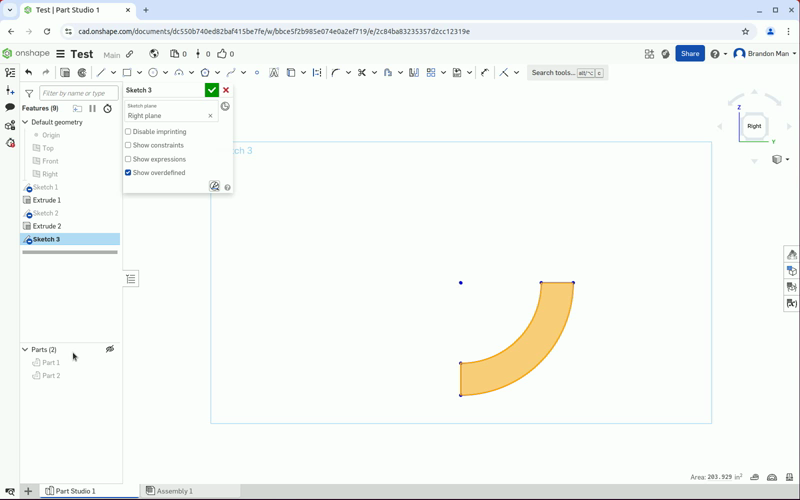
key(shift+e)
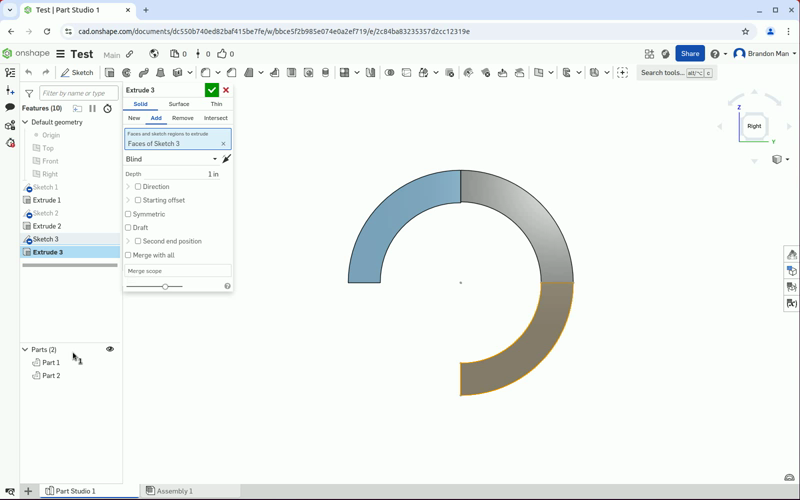
mouse_move(143, 106)
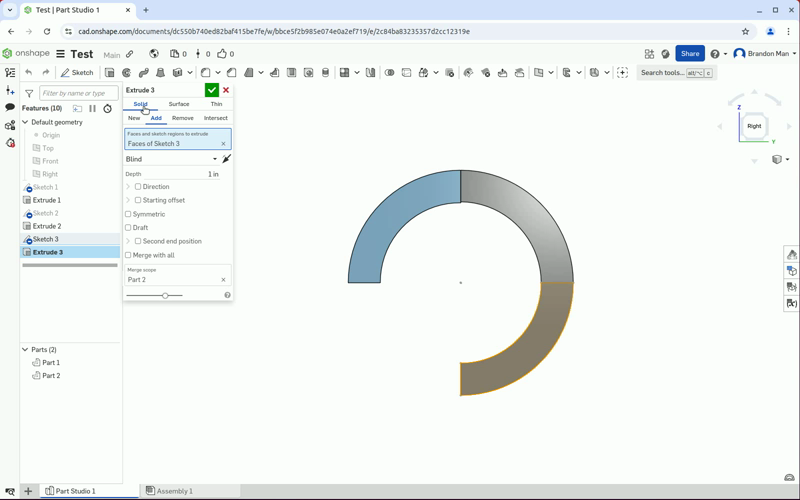
click(143, 106)
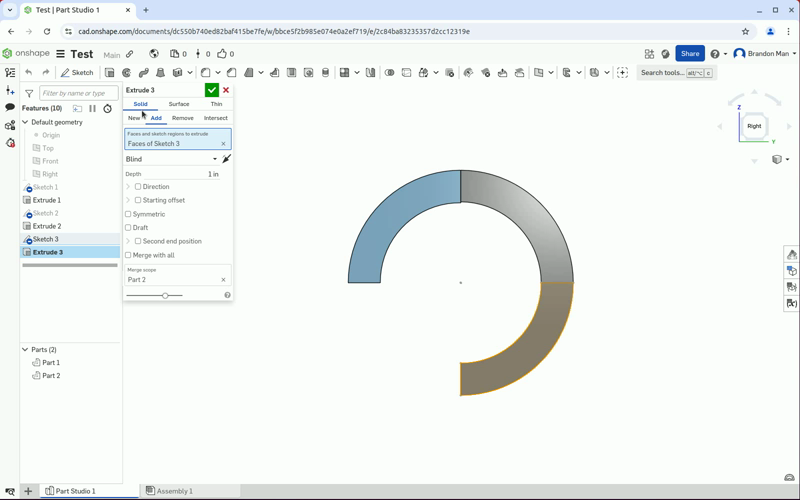
mouse_move(137, 120)
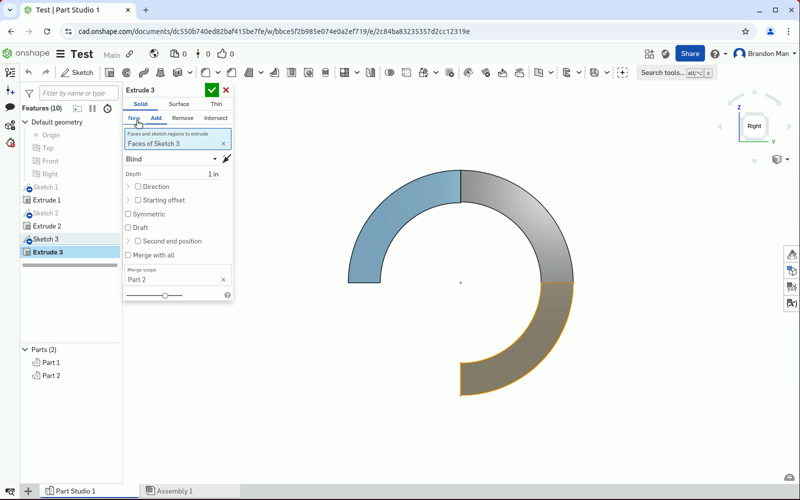
click(137, 120)
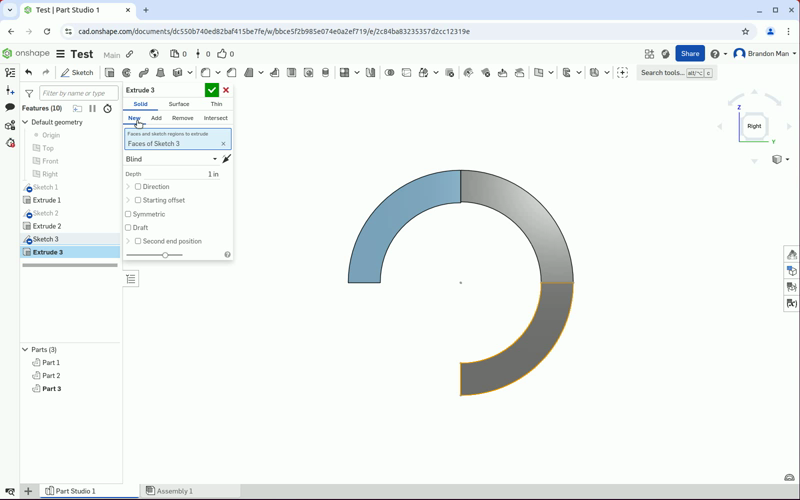
key(tab, 4)
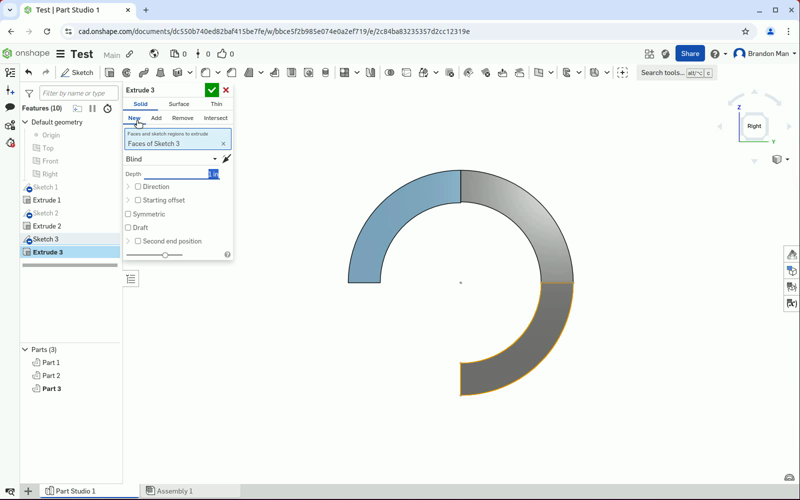
text(2.407)
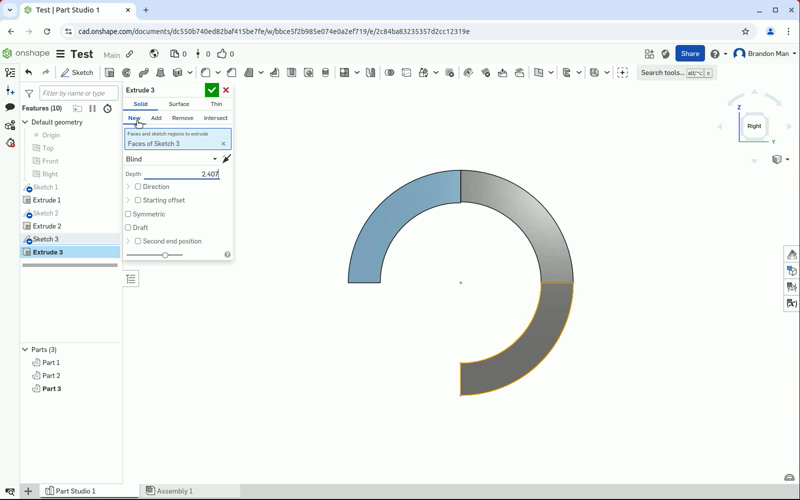
key(enter)
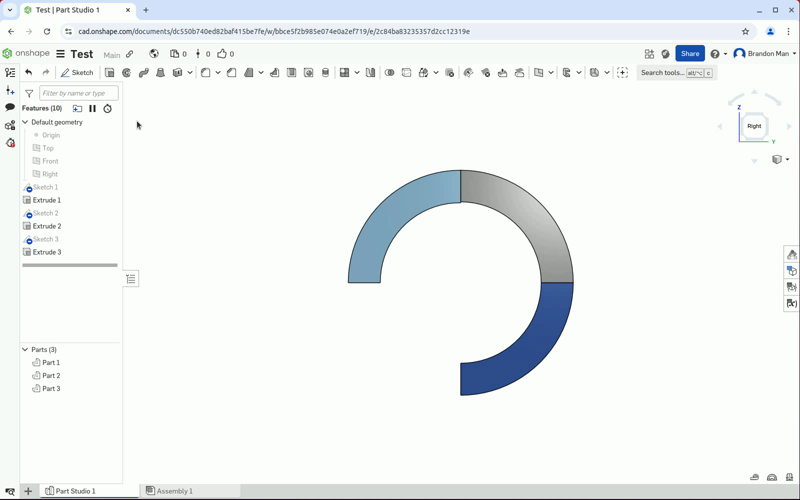
key(shift+h)
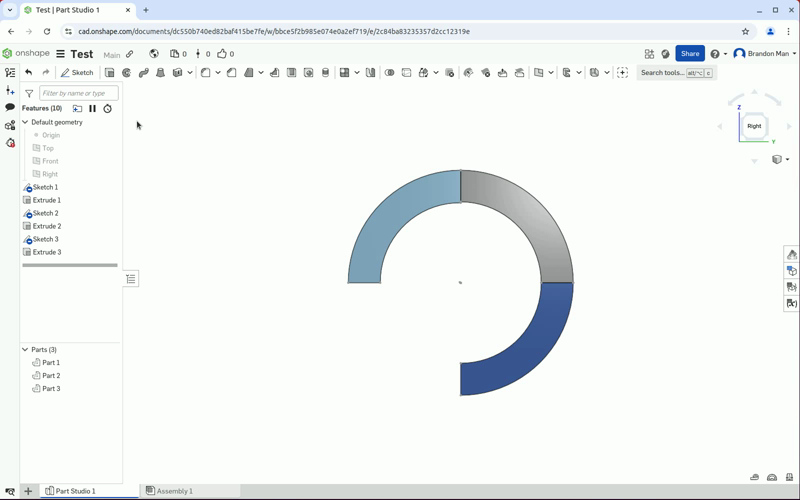
key(shift+h)
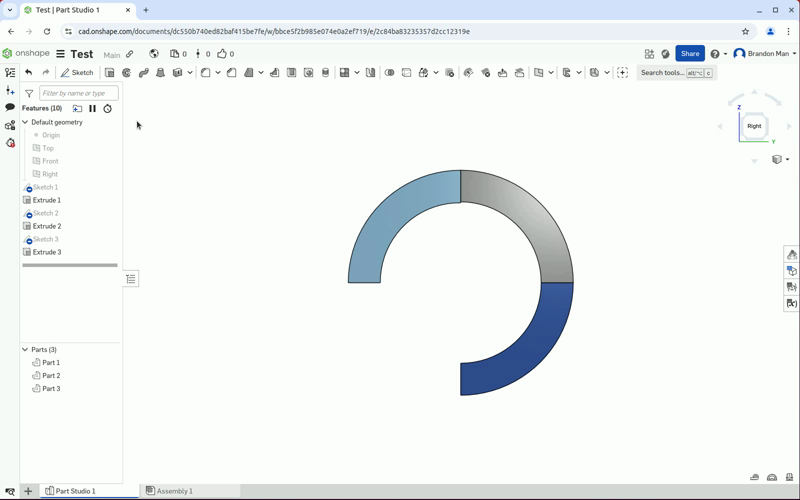
mouse_move(73, 189)
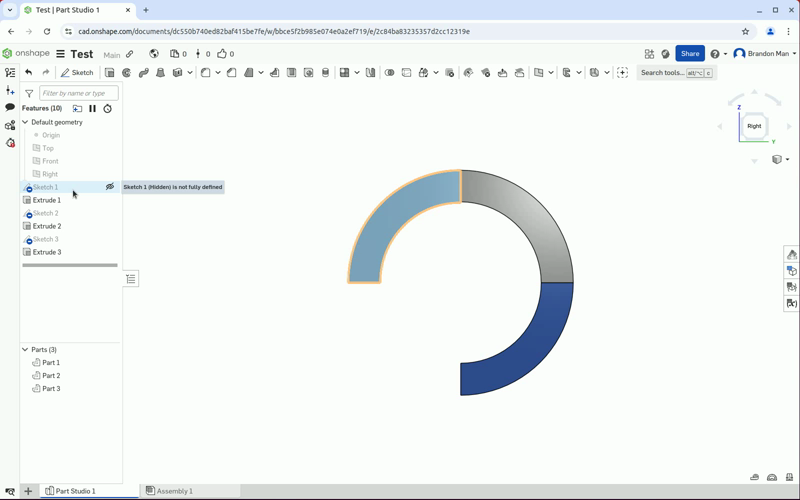
click(73, 189)
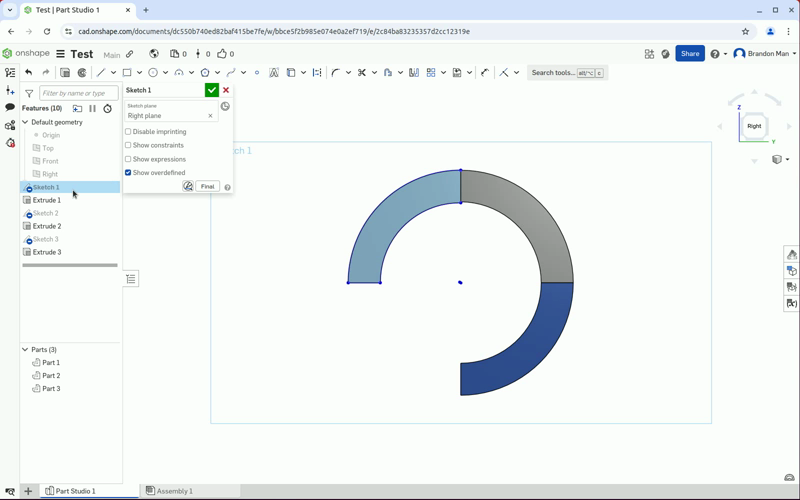
mouse_move(229, 92)
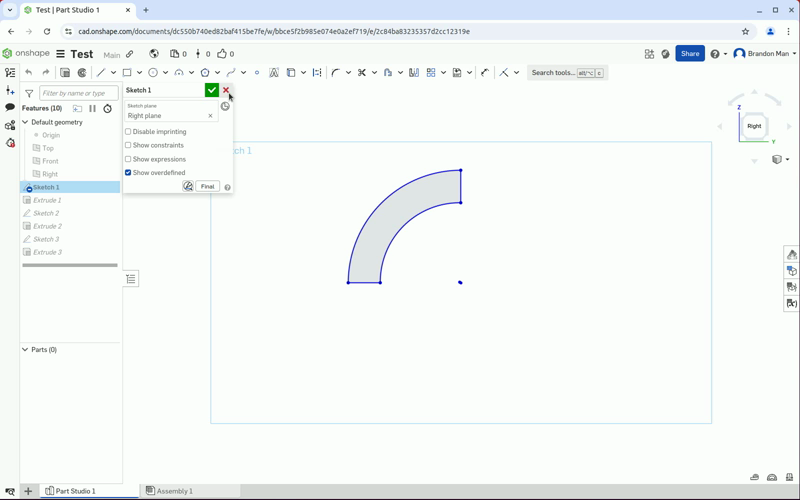
click(229, 92)
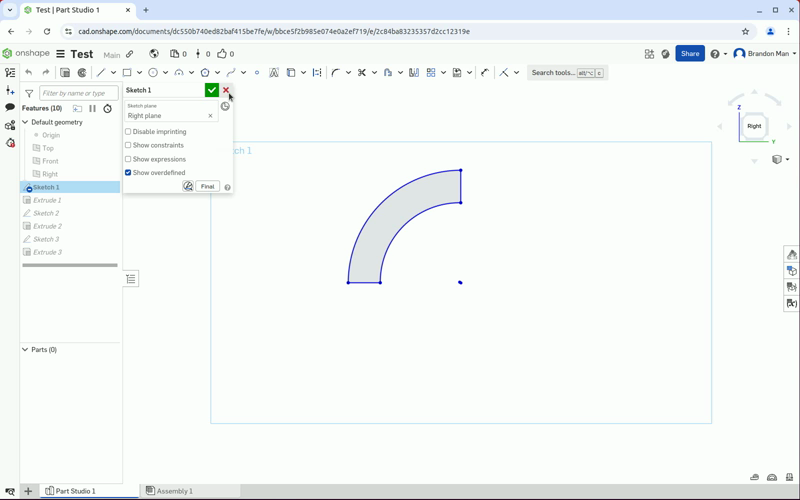
key(shift+s)
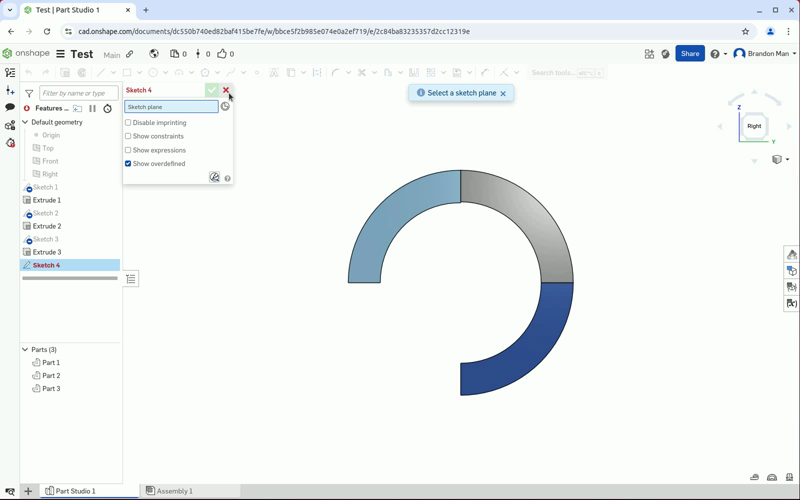
mouse_move(73, 176)
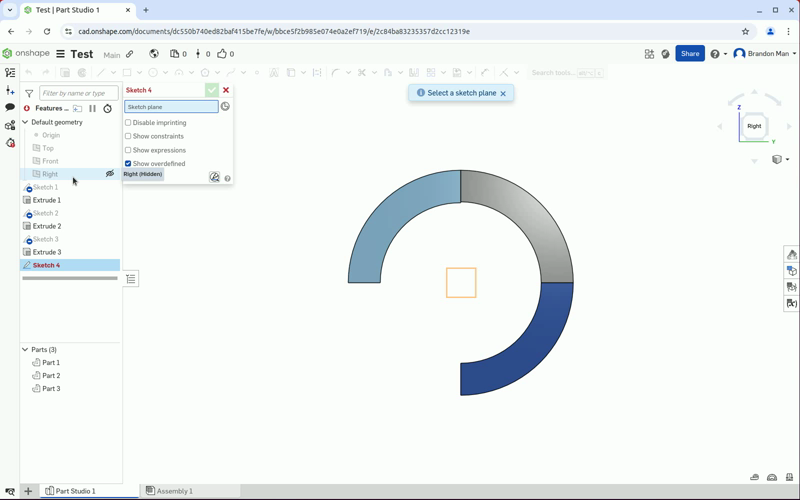
click(73, 176)
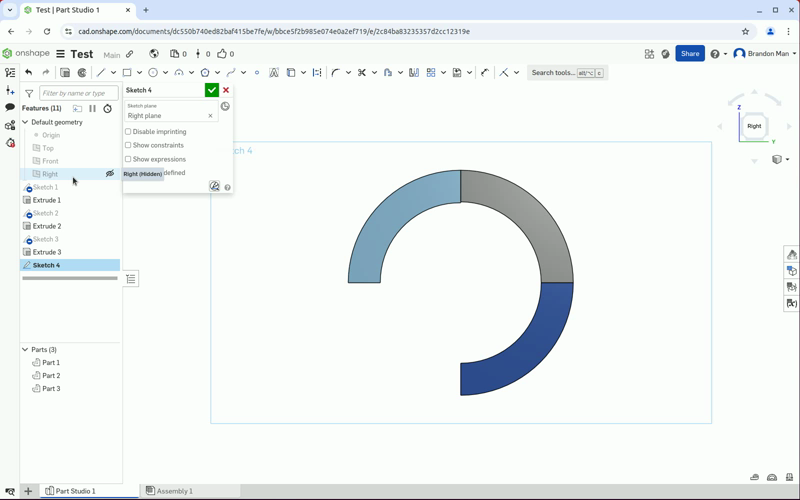
mouse_move(73, 352)
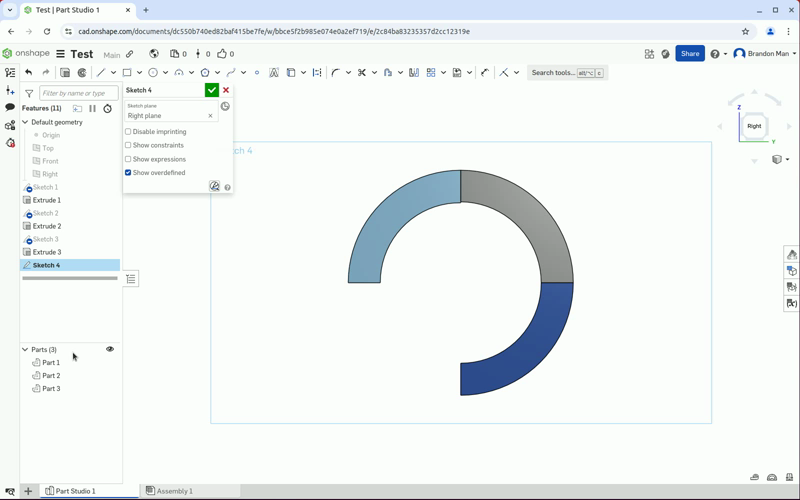
key(y)
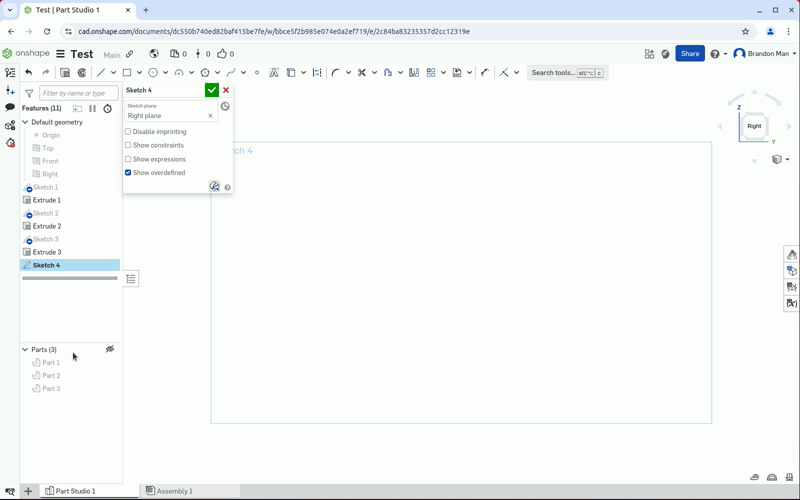
key(a)
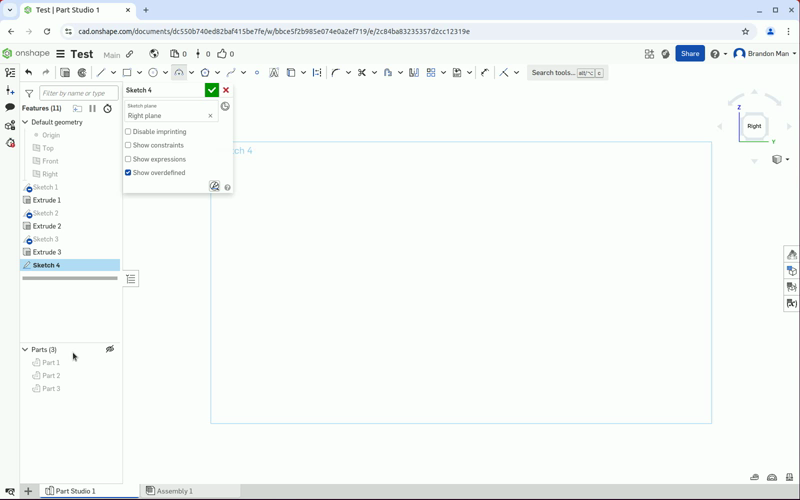
key_down(shift)
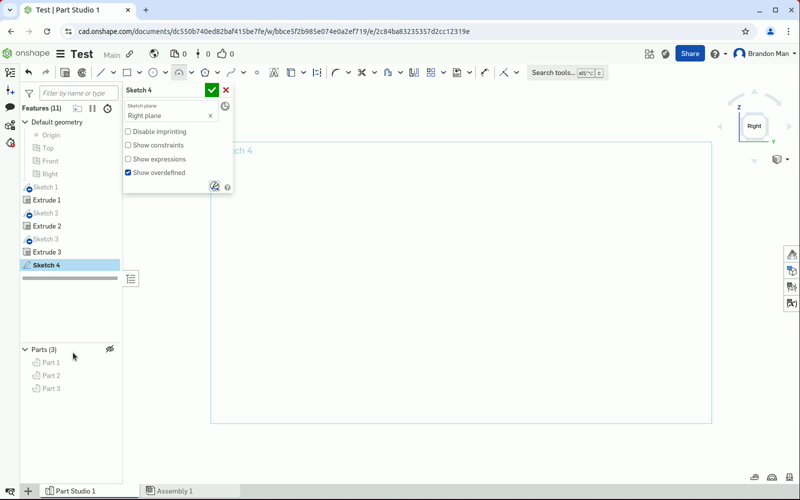
mouse_move(348, 282)
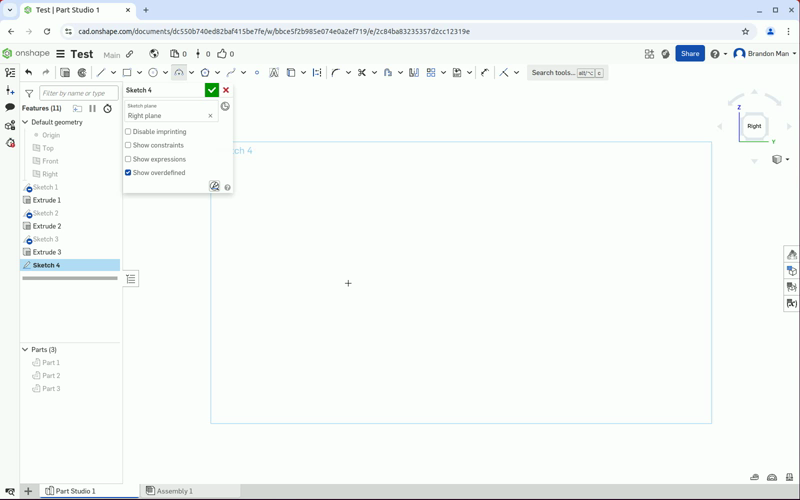
click(348, 282)
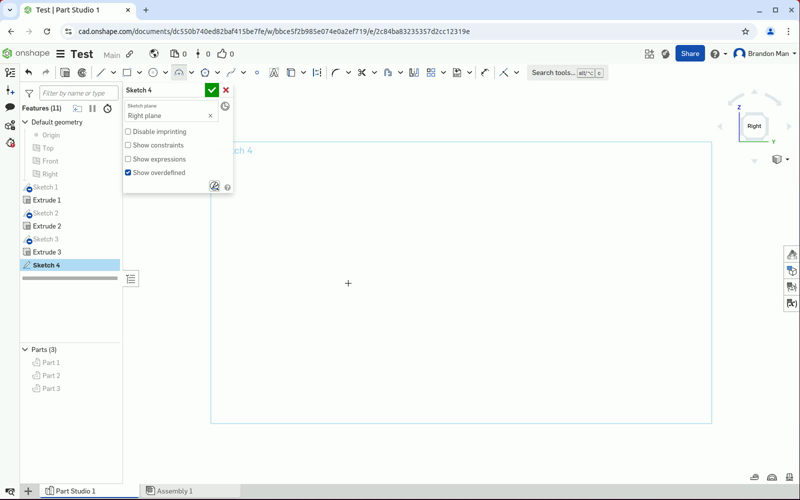
key_up(shift)
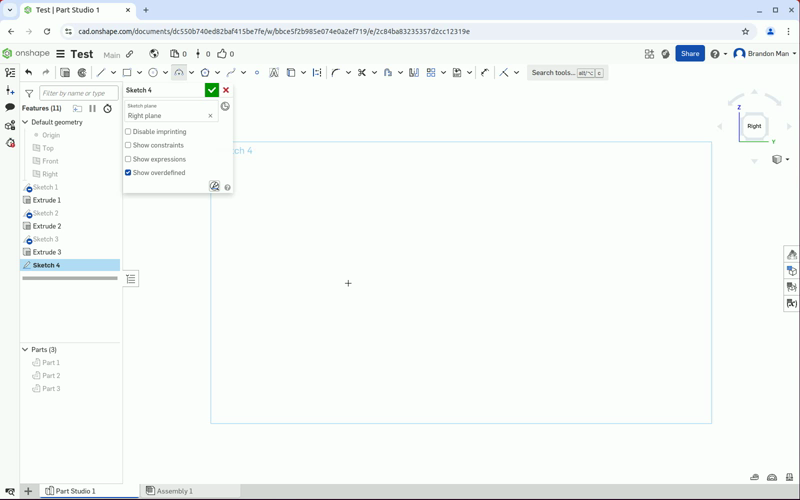
key_down(shift)
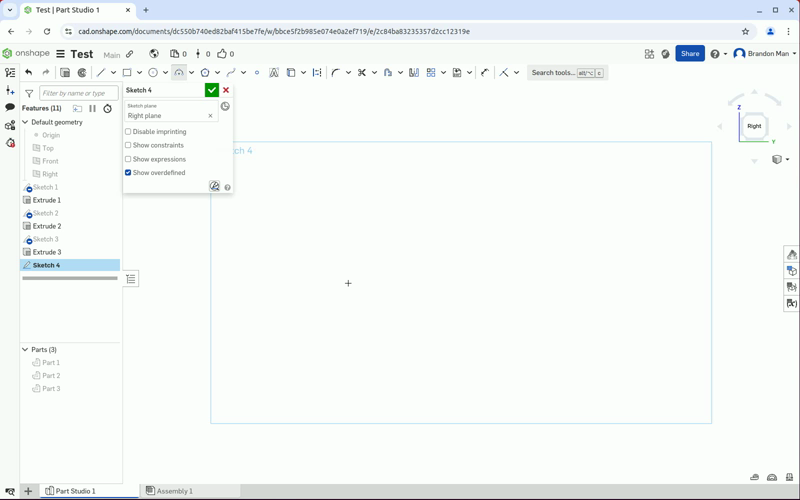
mouse_move(460, 395)
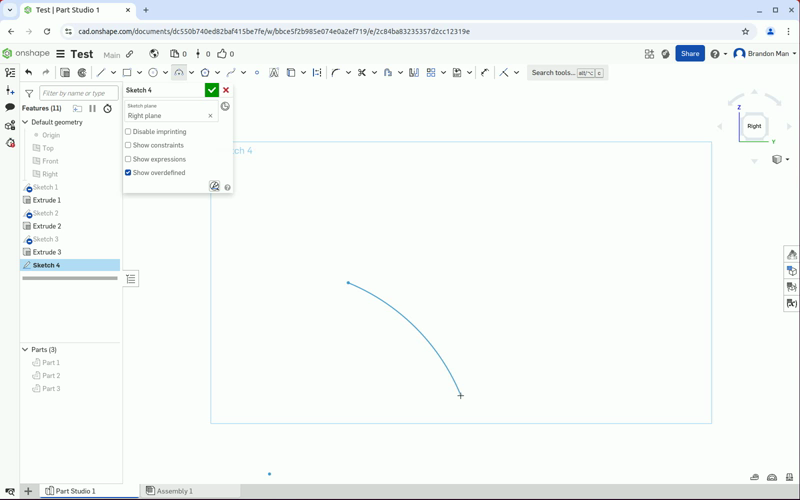
click(460, 395)
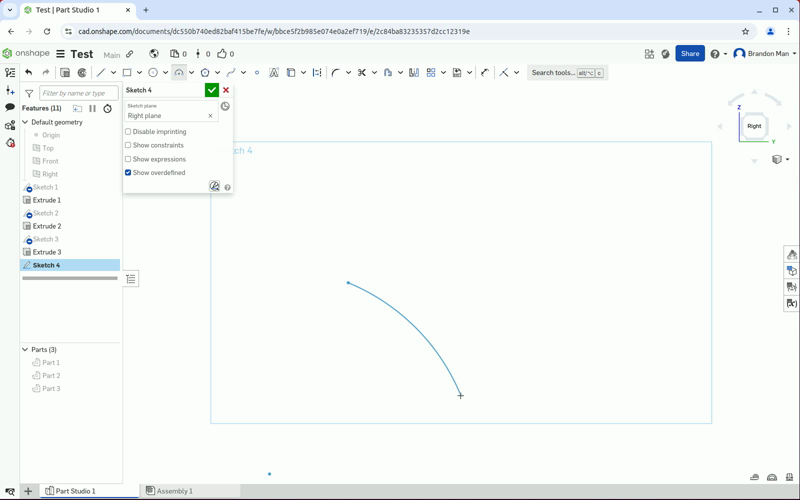
mouse_move(381, 362)
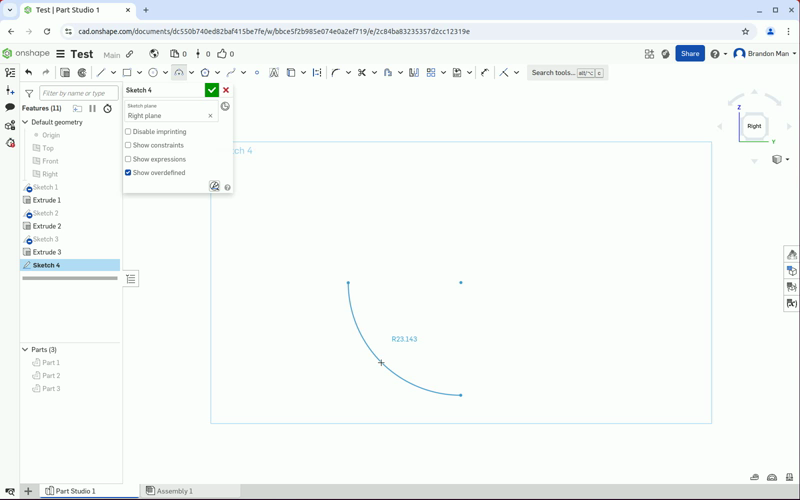
click(381, 362)
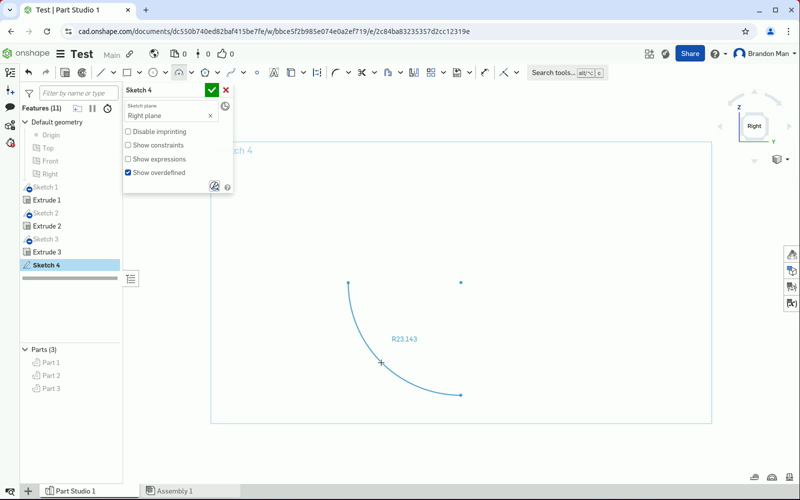
key_up(shift)
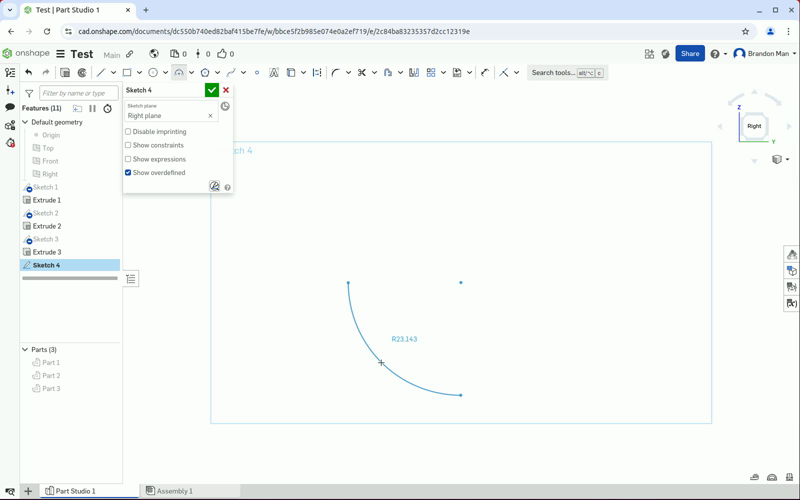
key(esc)
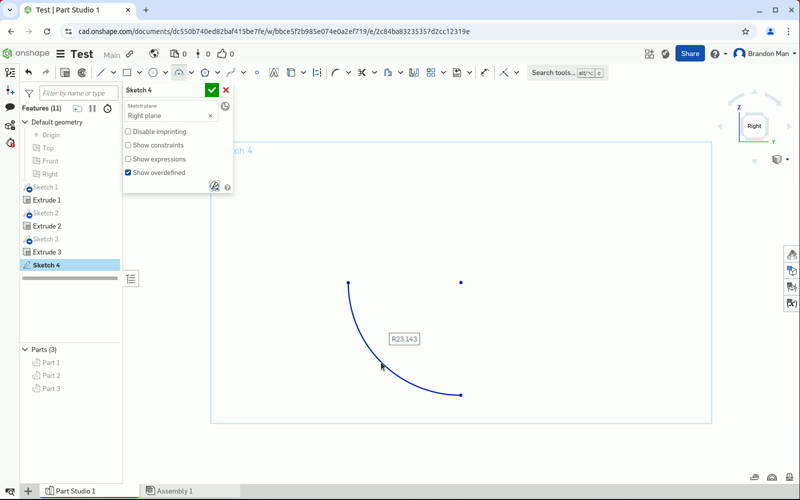
key(l)
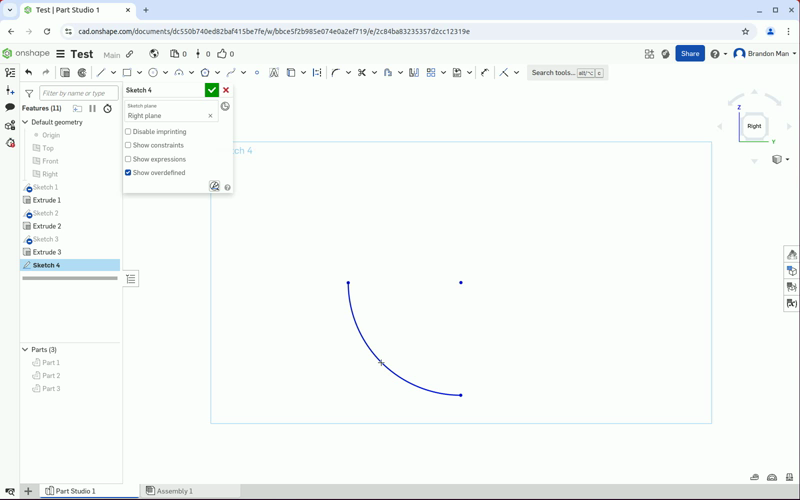
mouse_move(460, 395)
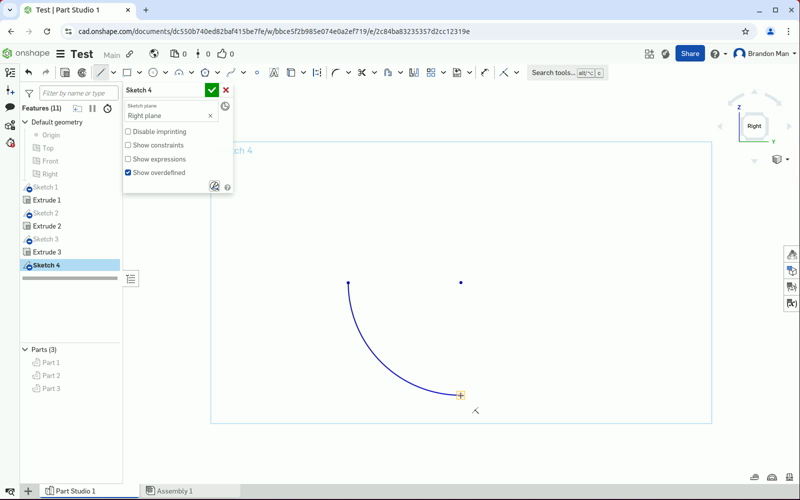
click(460, 395)
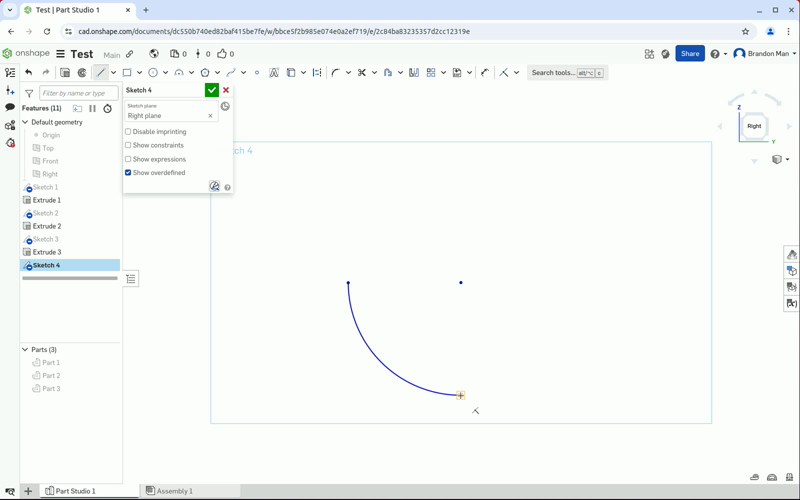
key_down(shift)
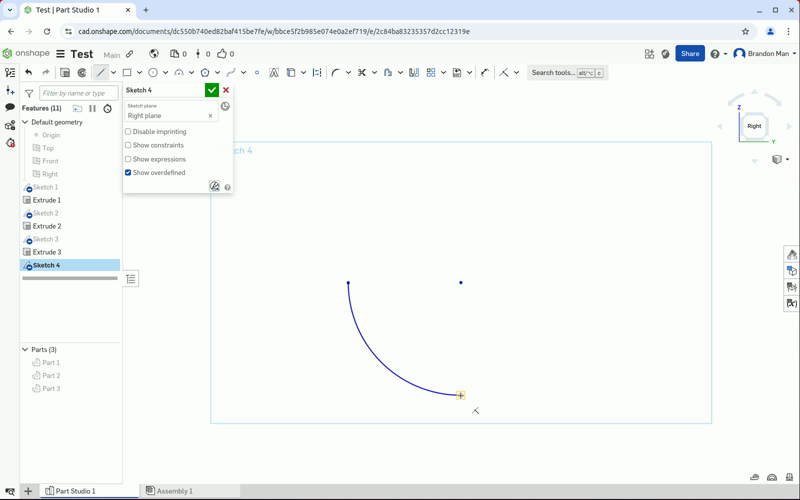
mouse_move(490, 395)
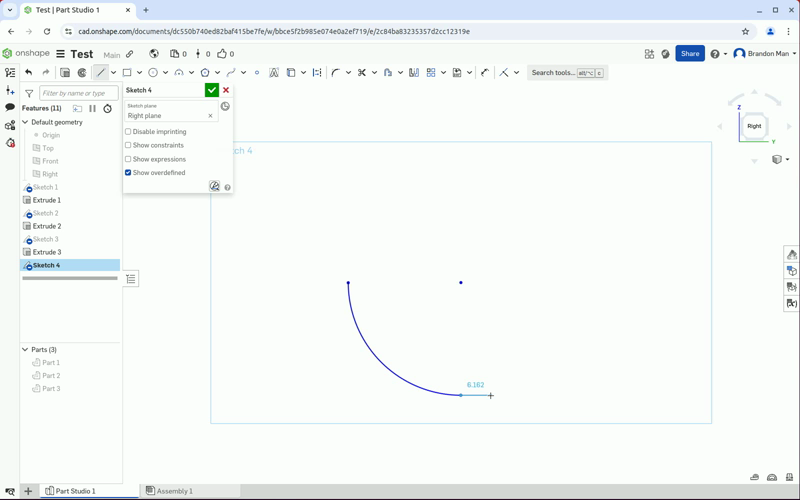
mouse_move(460, 363)
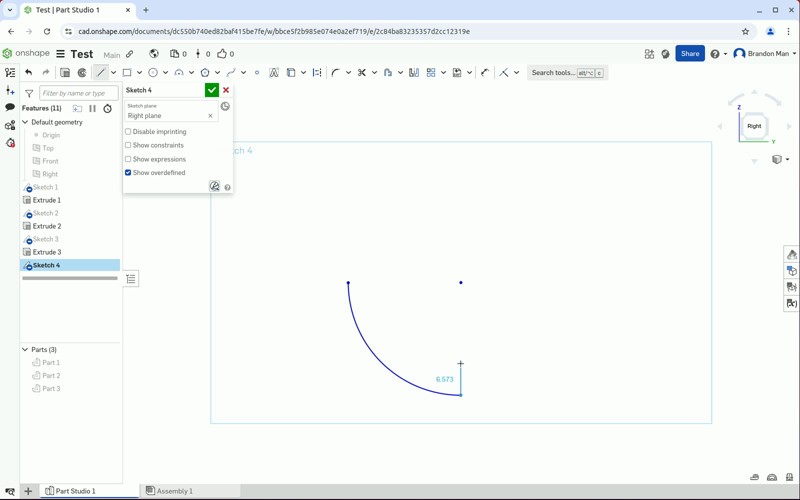
click(460, 363)
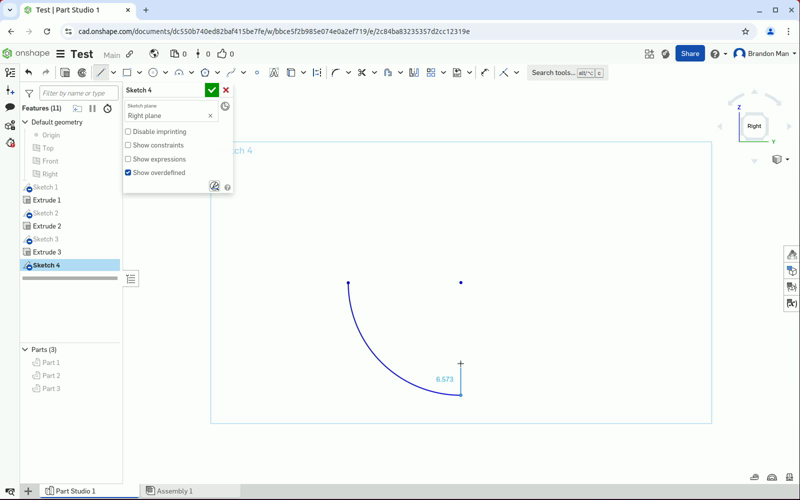
key_up(shift)
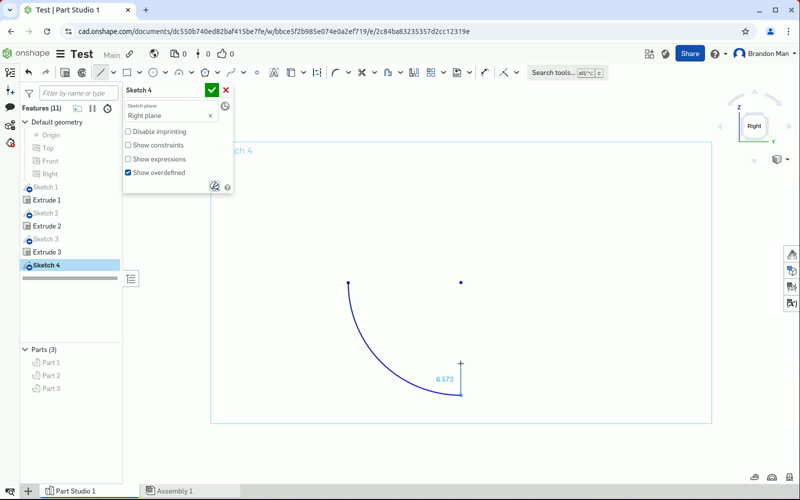
key(esc)
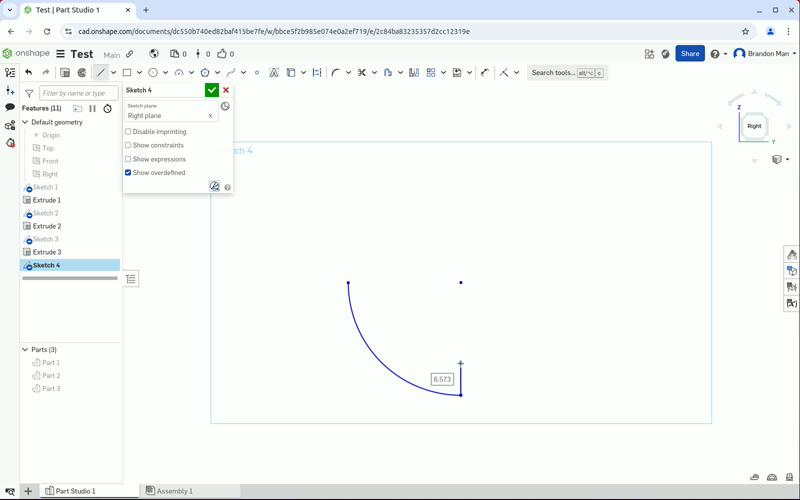
key(a)
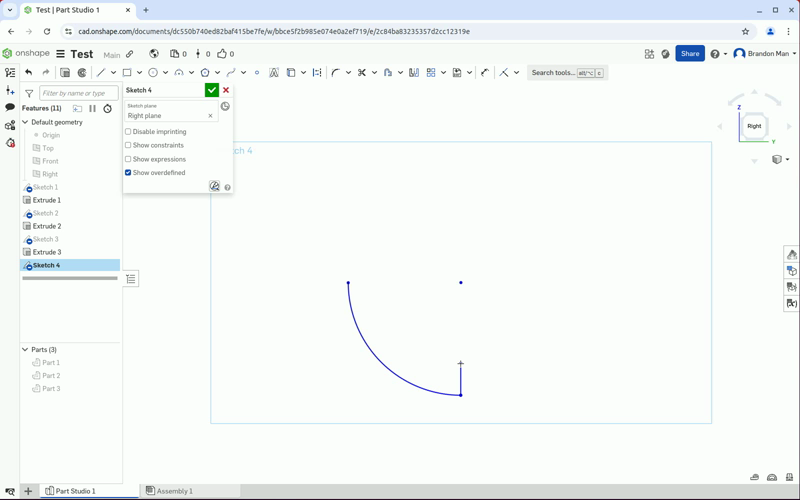
mouse_move(460, 363)
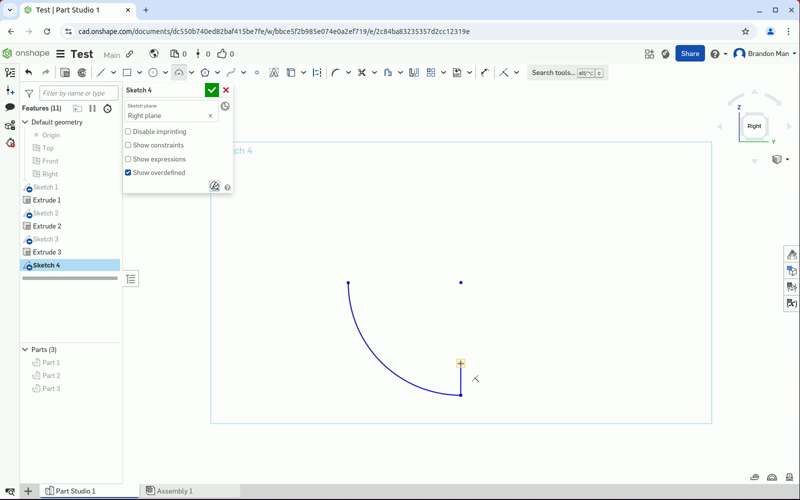
click(460, 363)
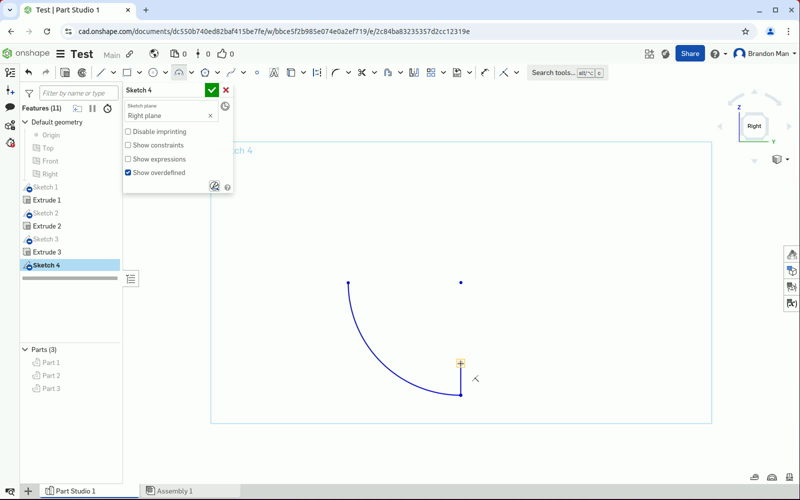
key_down(shift)
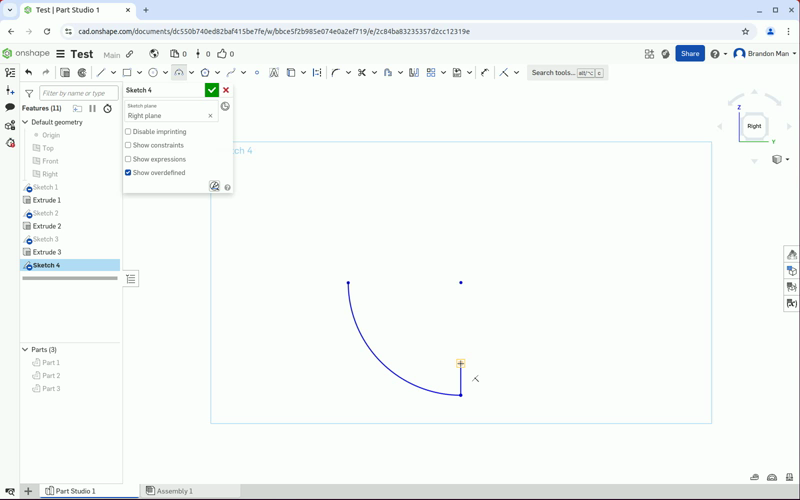
mouse_move(380, 282)
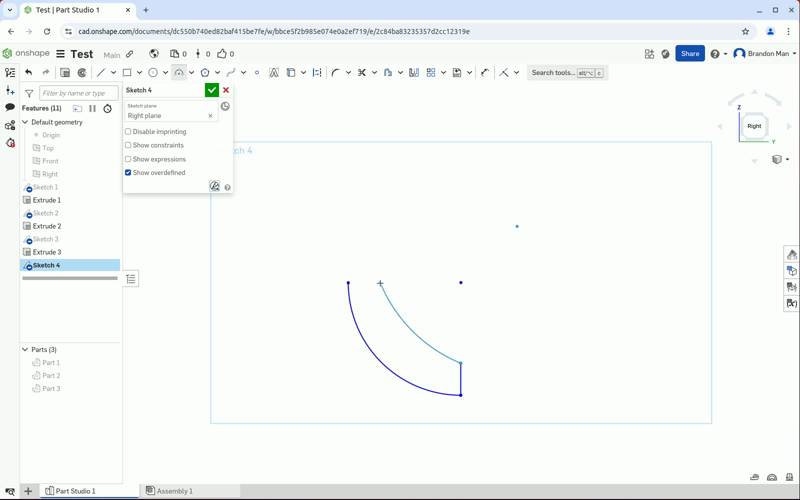
click(380, 282)
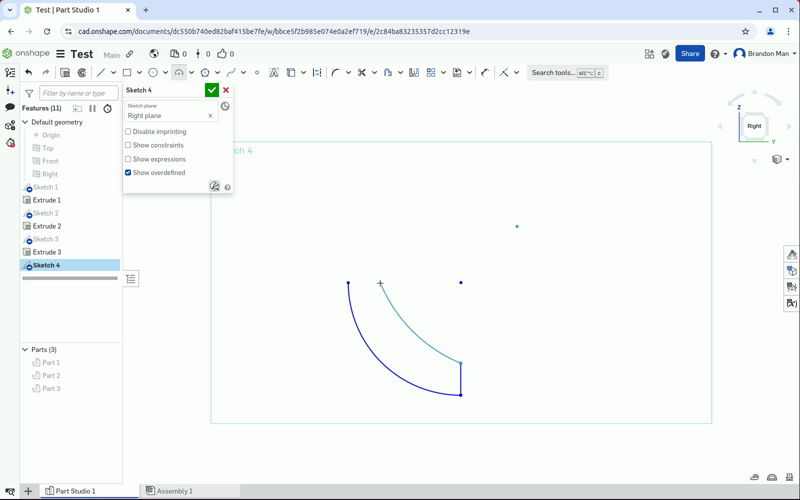
mouse_move(403, 339)
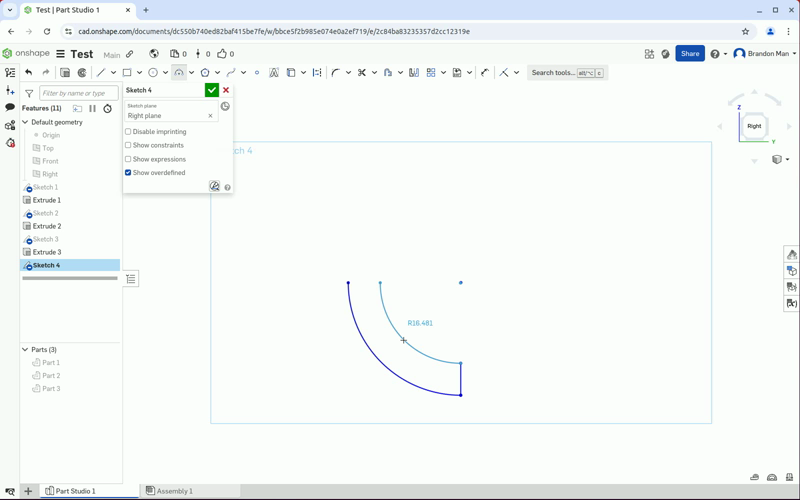
click(403, 339)
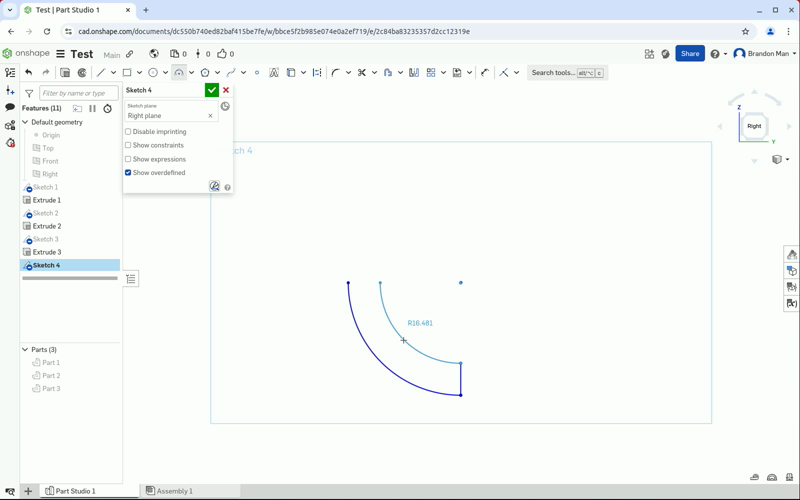
key_up(shift)
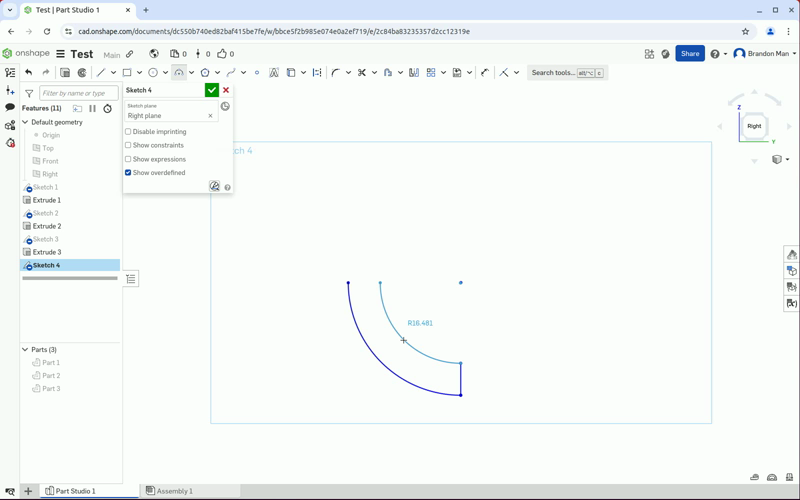
key(esc)
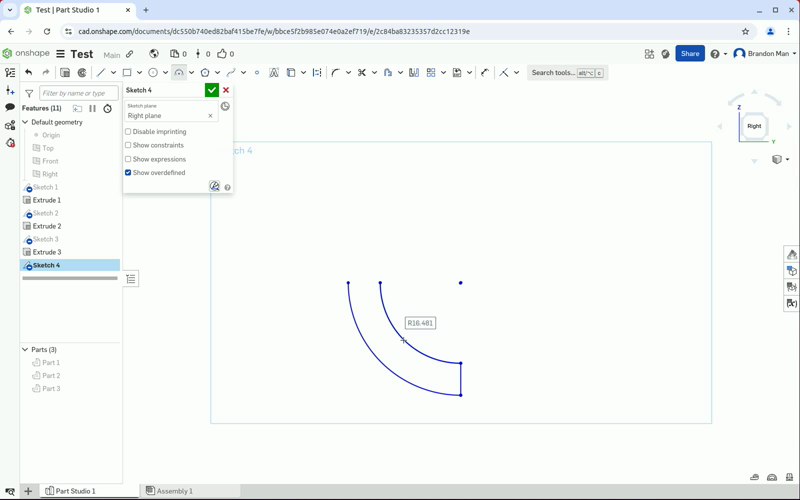
key(l)
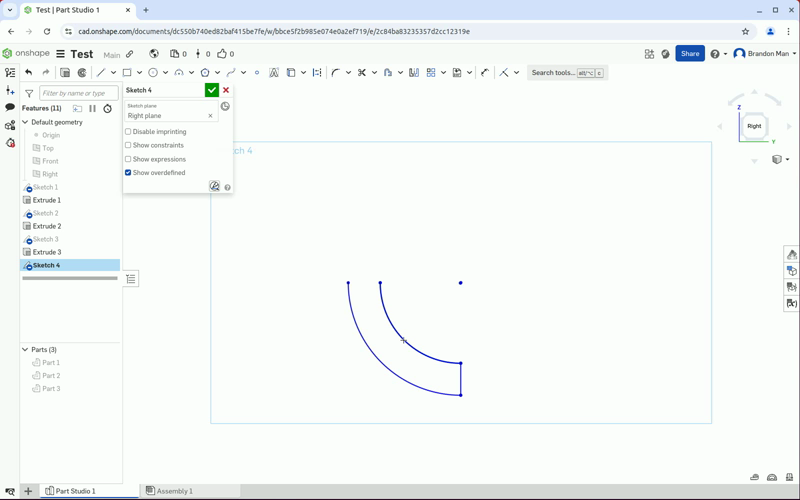
mouse_move(380, 282)
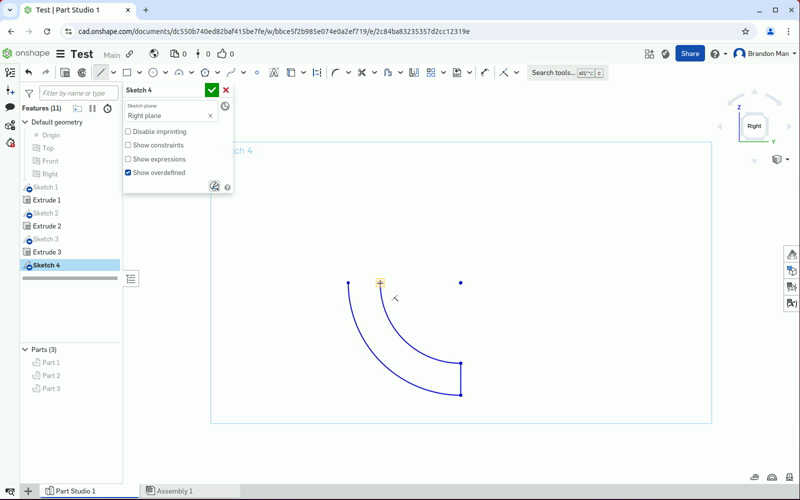
click(380, 282)
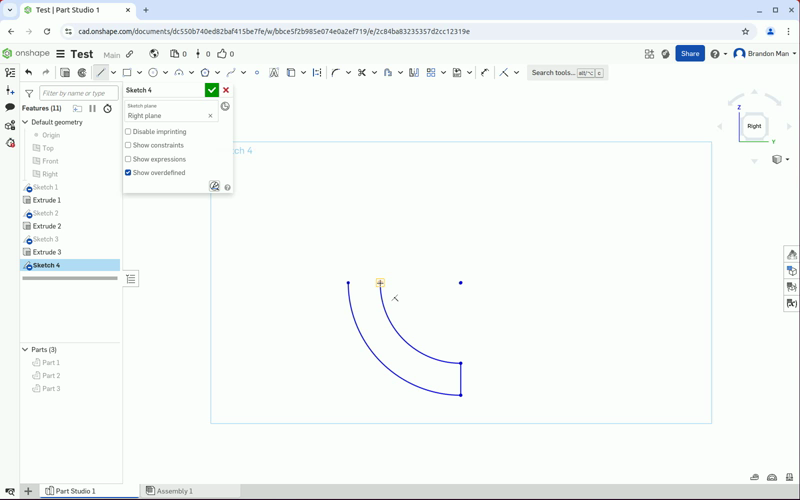
mouse_move(410, 282)
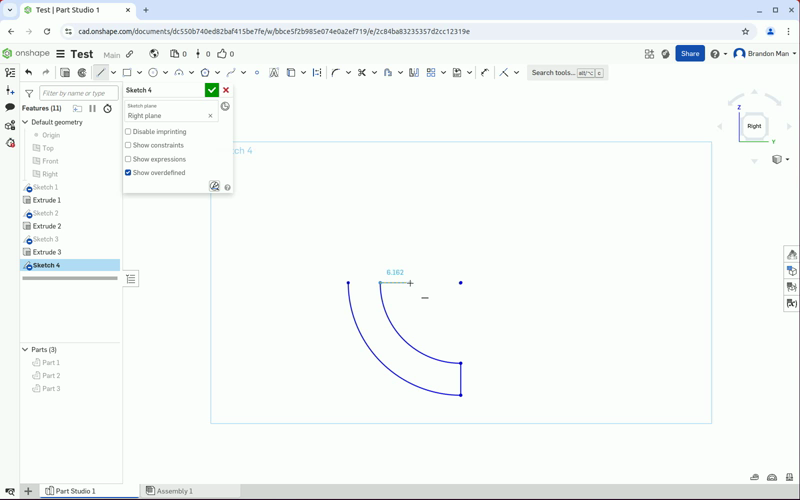
key_down(shift)
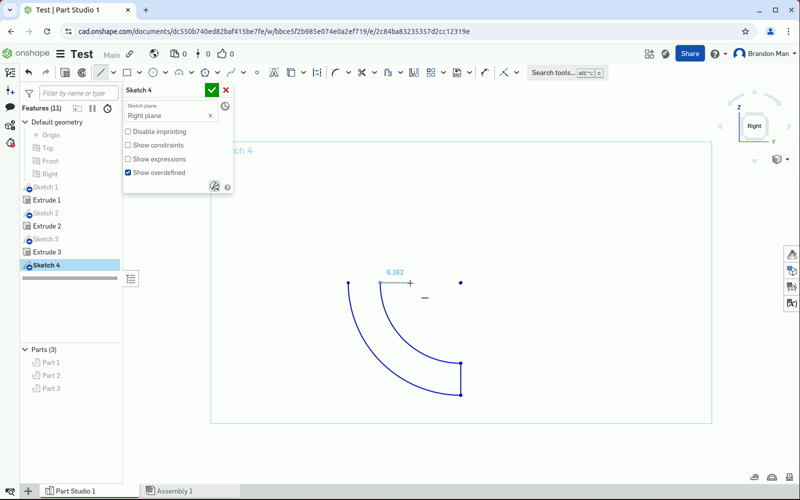
mouse_move(348, 282)
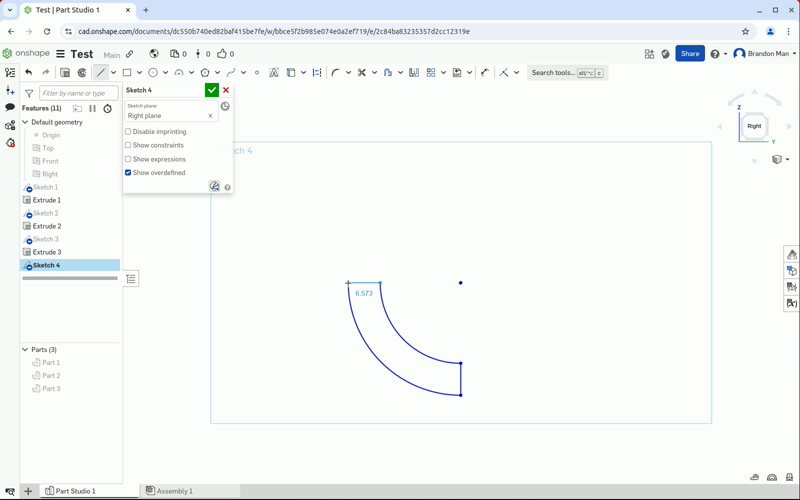
key_up(shift)
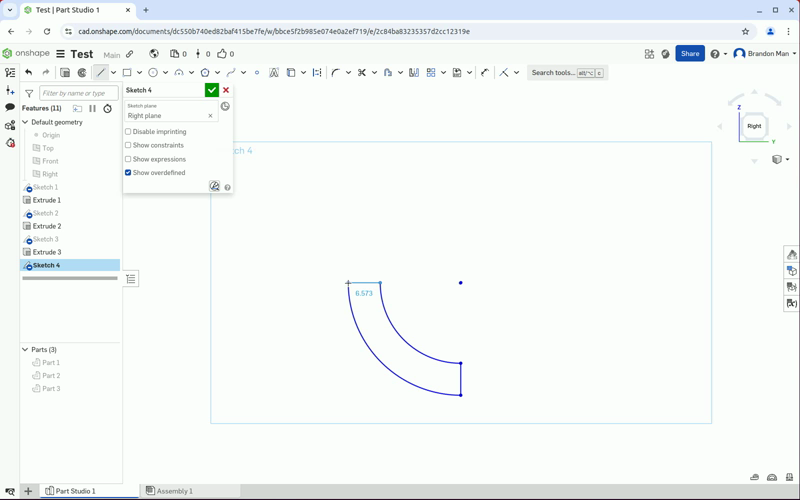
click(348, 282)
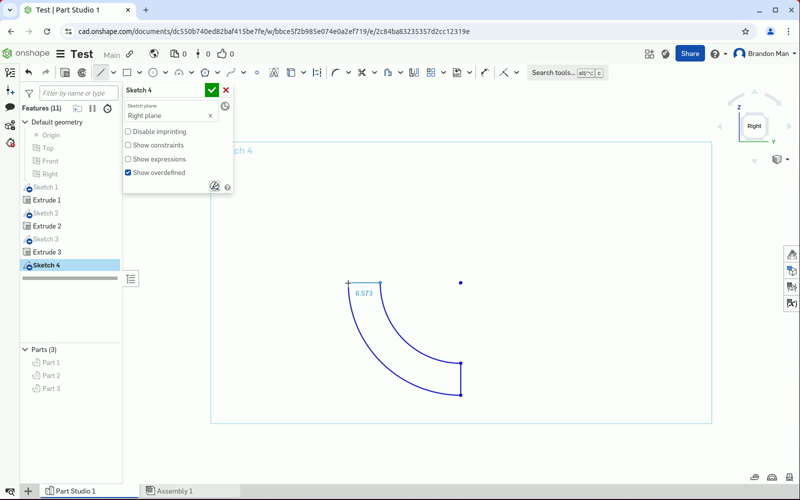
key(esc)
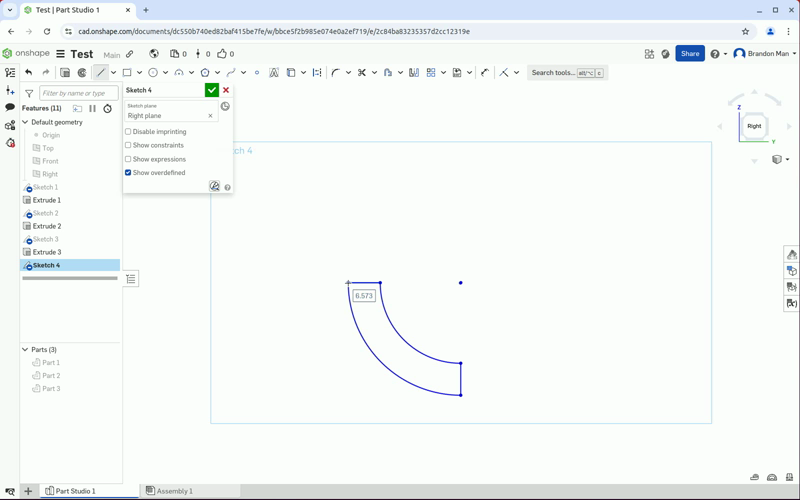
mouse_move(428, 374)
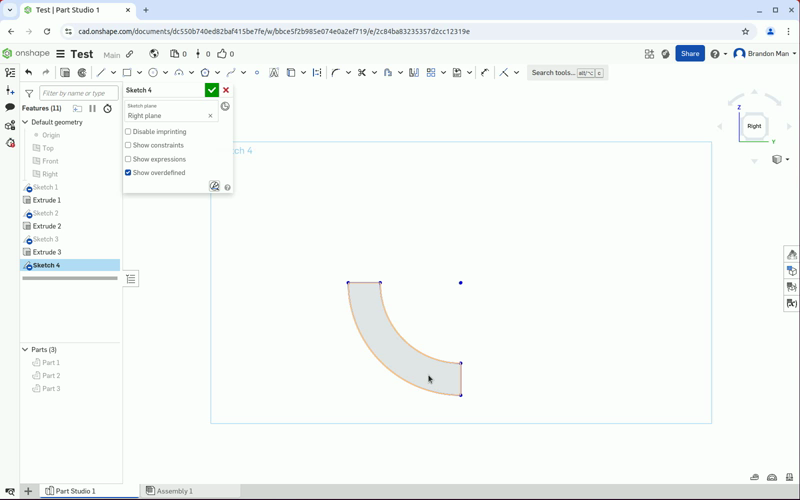
click(428, 374)
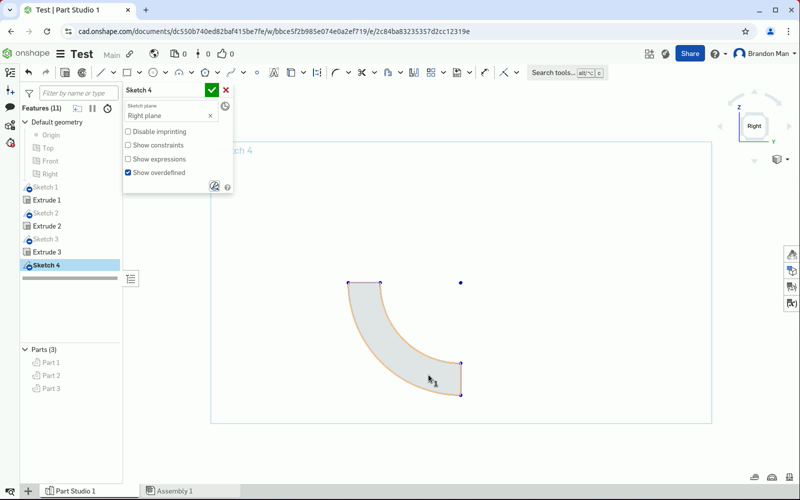
mouse_move(73, 352)
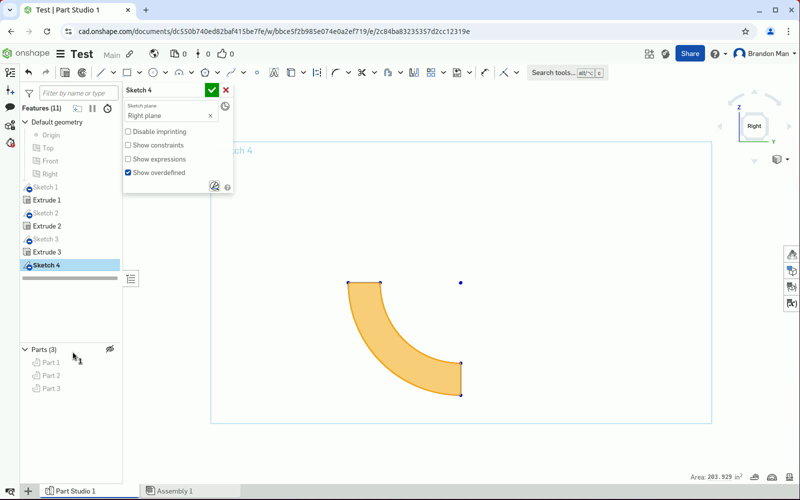
key(shift+y)
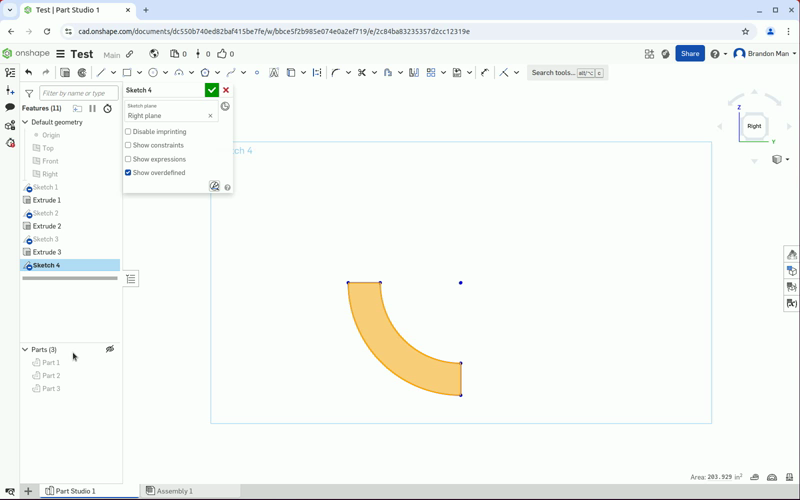
key(shift+e)
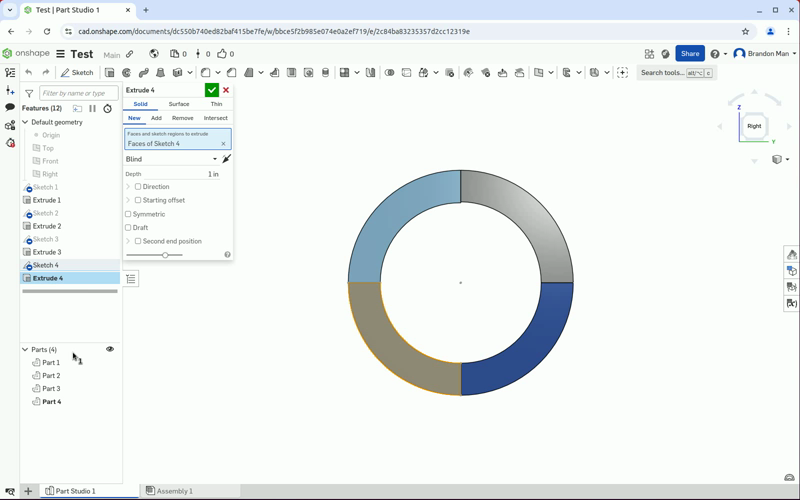
mouse_move(143, 106)
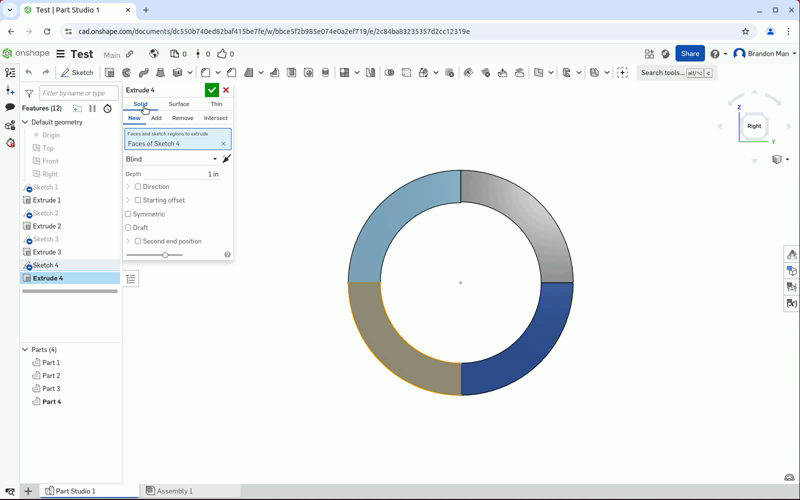
click(143, 106)
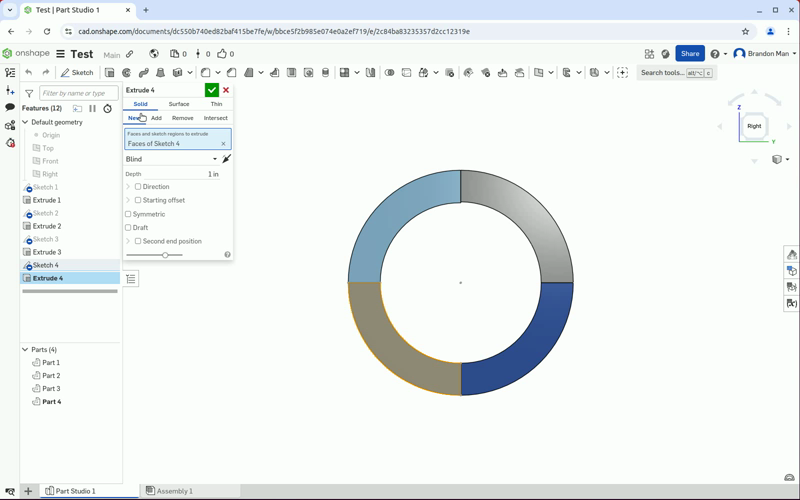
mouse_move(137, 120)
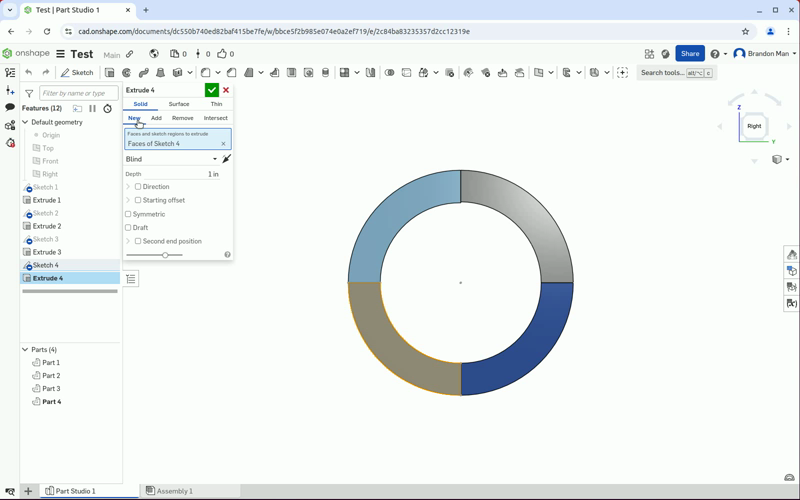
click(137, 120)
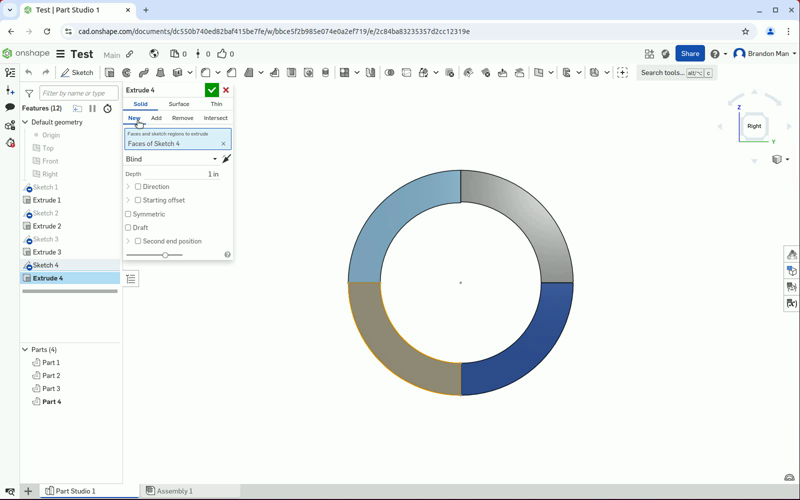
key(tab, 4)
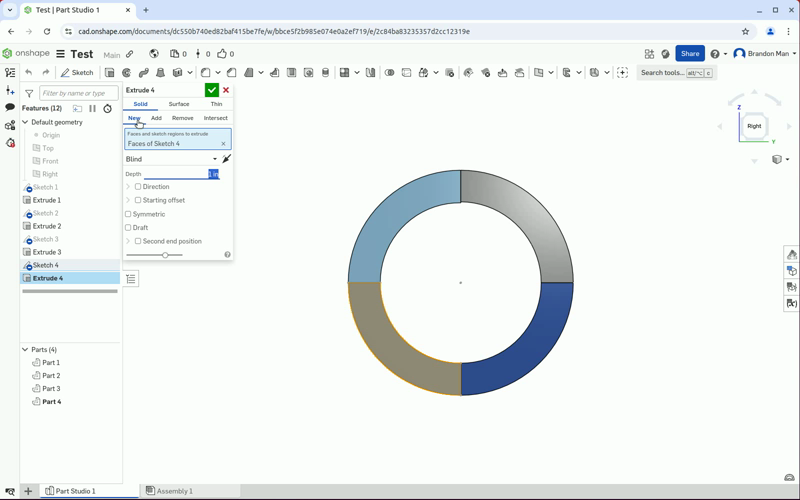
text(2.407)
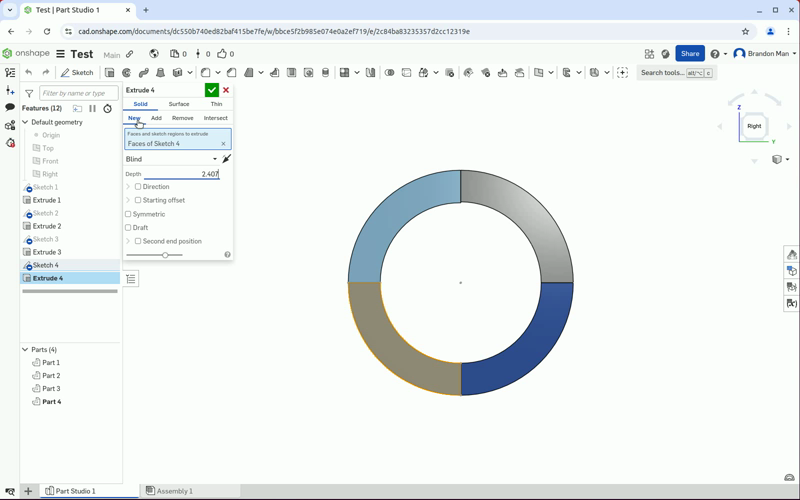
key(enter)
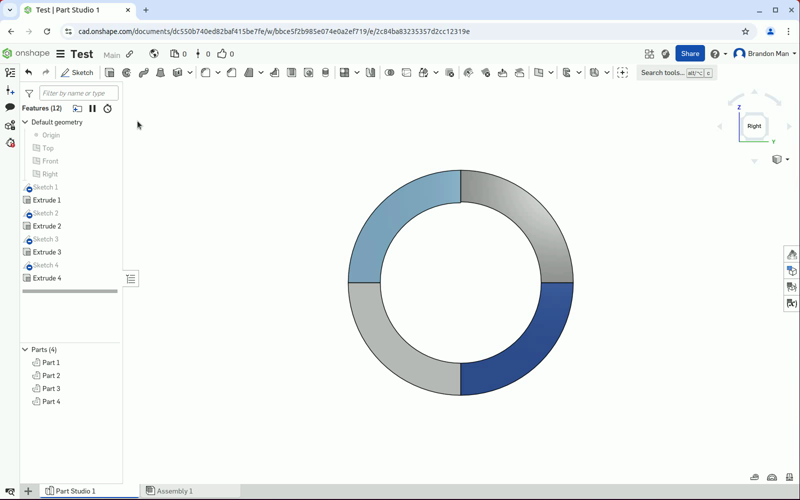
key(shift+h)
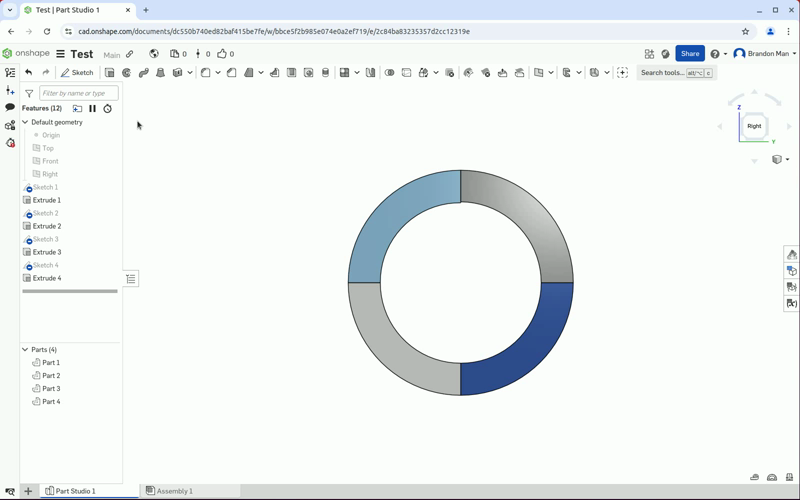
key(shift+h)
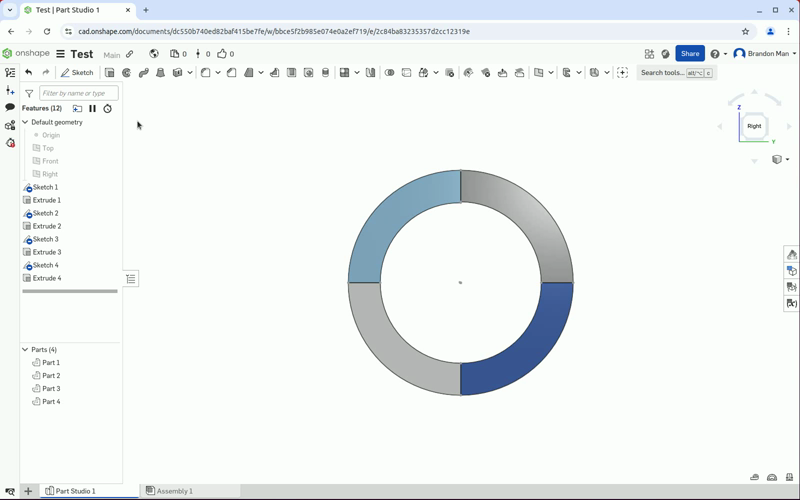
key(shift+7)
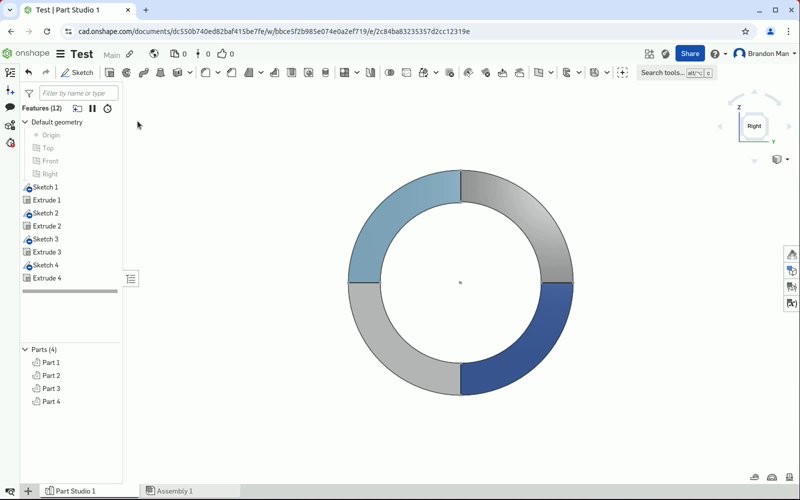
key(right, 2)
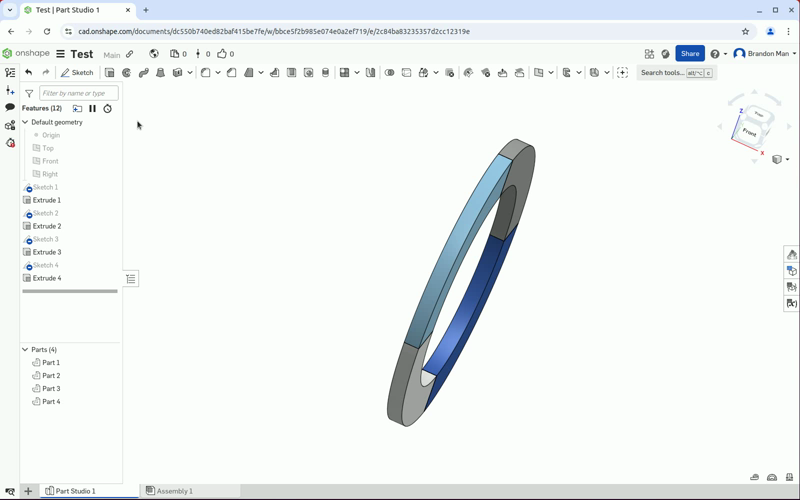
key(down, 2)
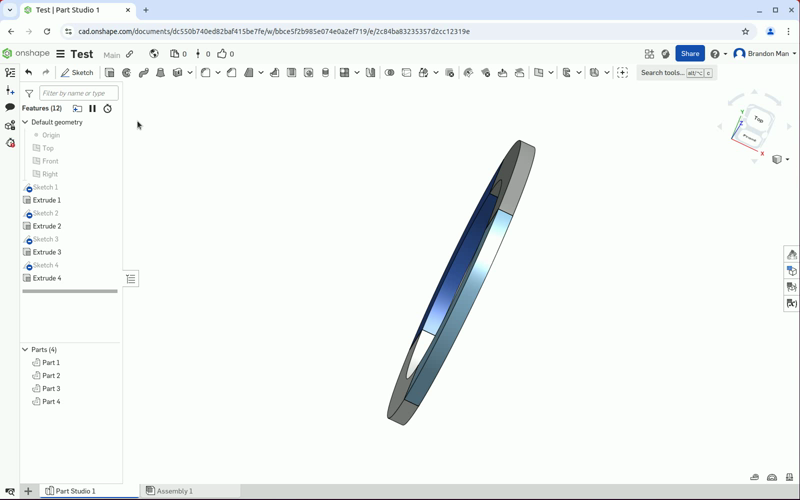
key(up, 2)
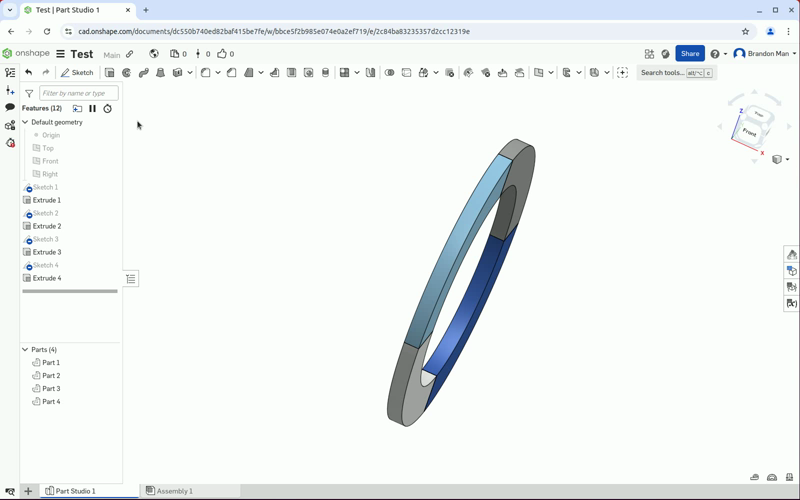
key(left, 2)
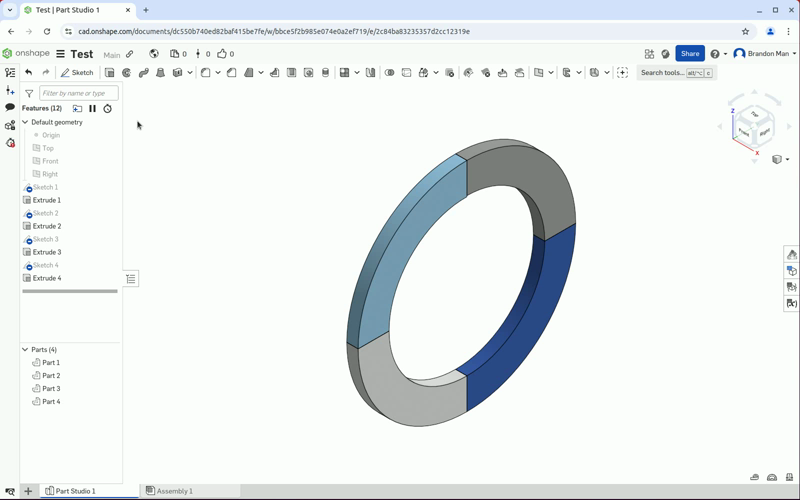
mouse_move(73, 189)
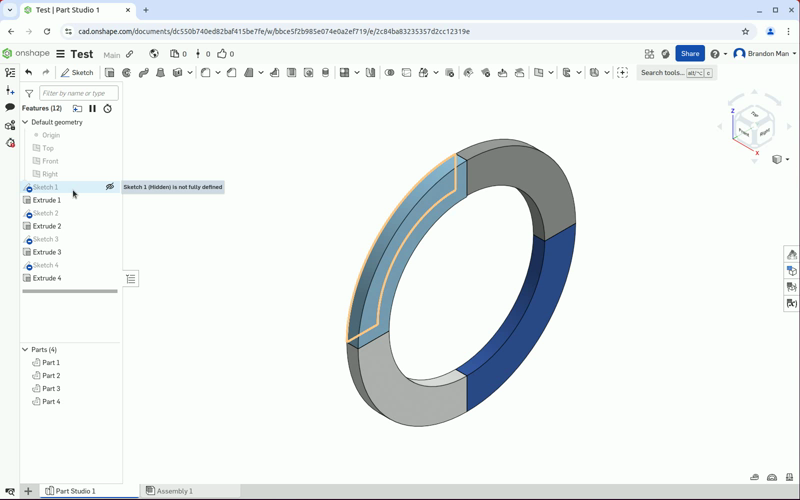
click(73, 189)